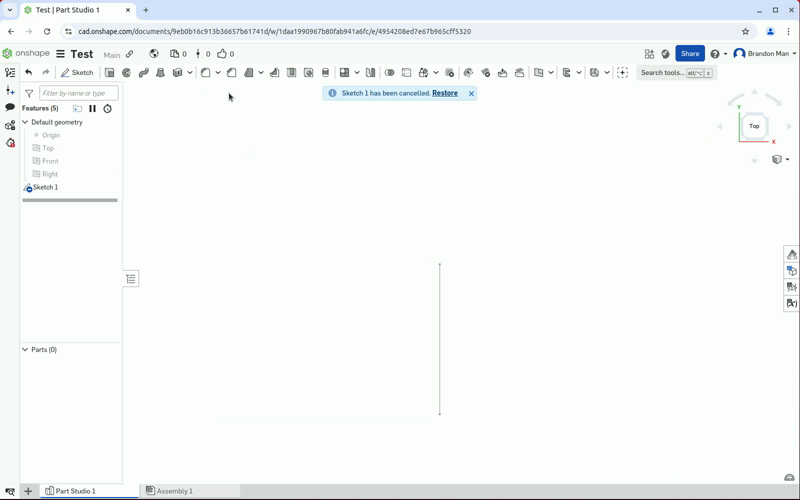
key(shift+h)
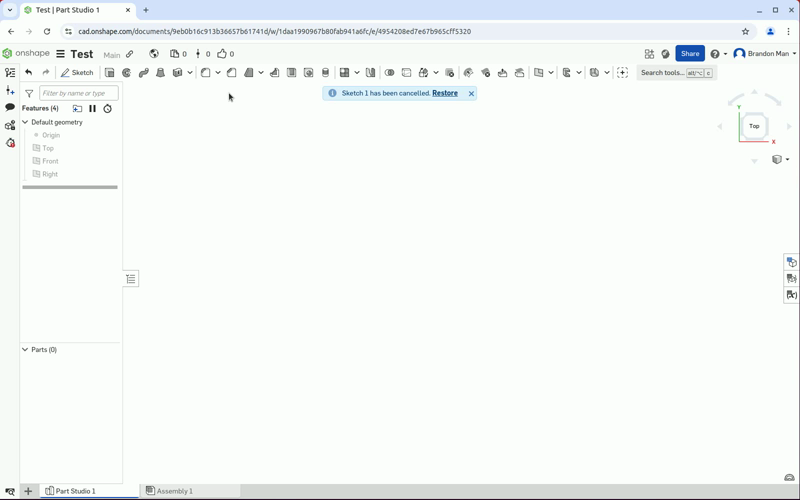
mouse_move(73, 352)
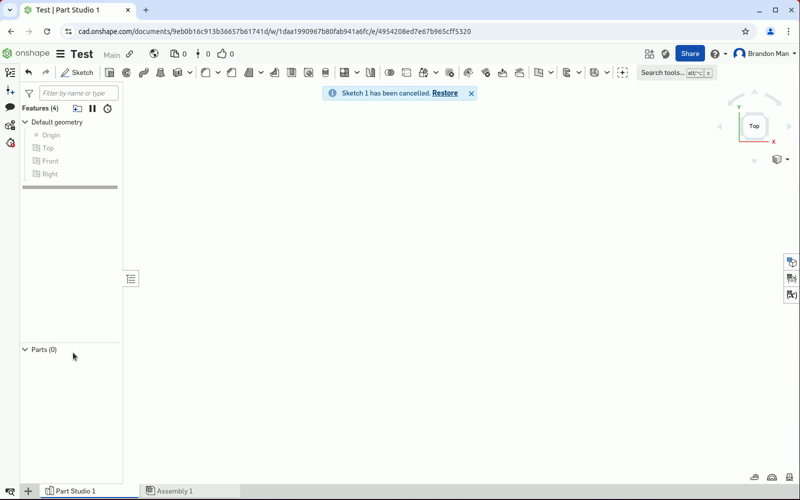
key(y)
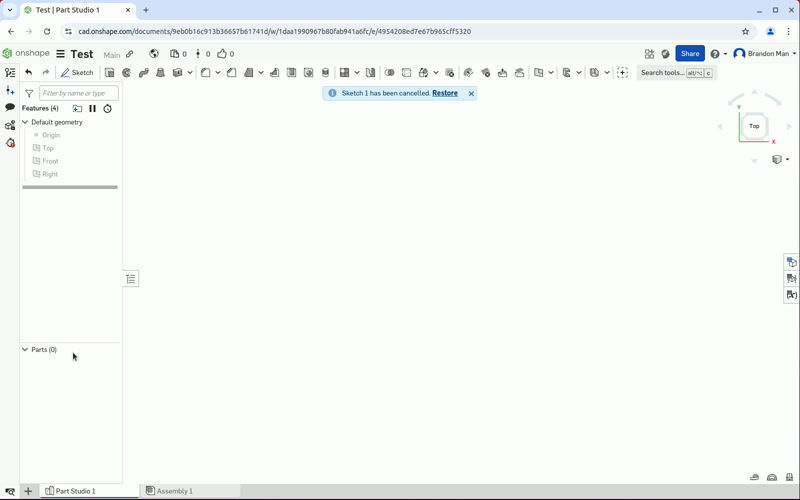
key(shift+p)
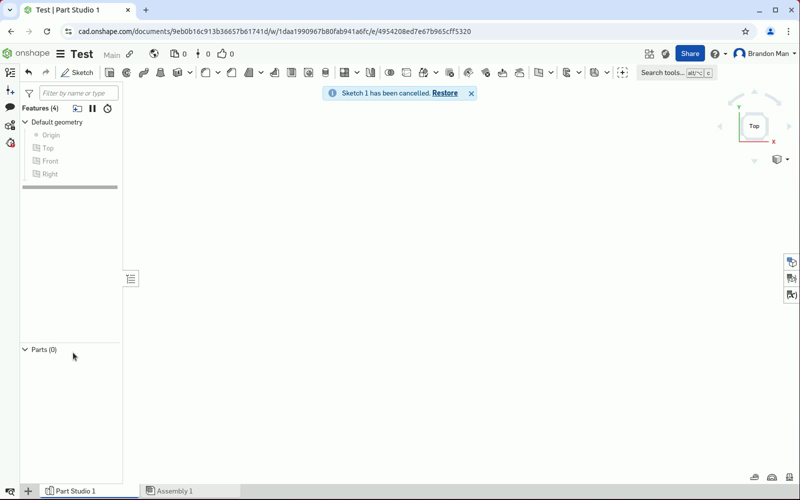
key(space)
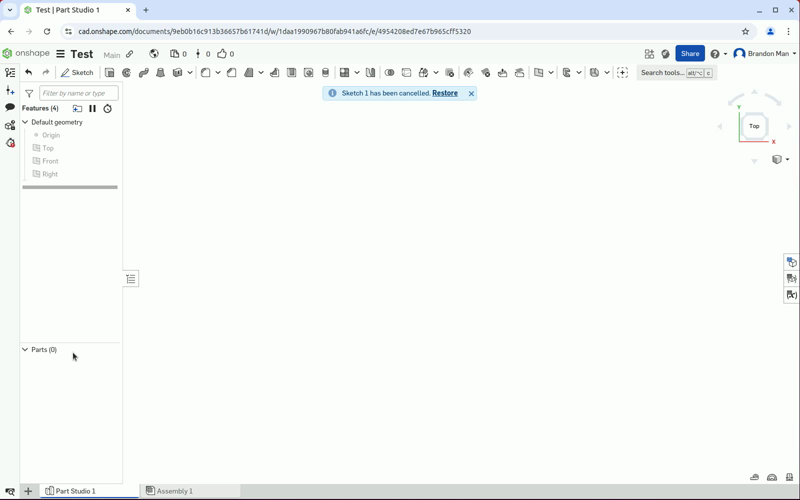
key_down(shift)
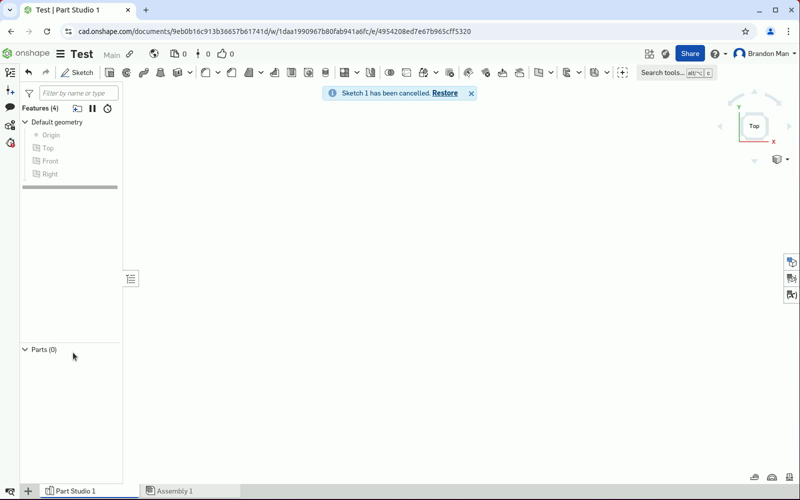
key(up)
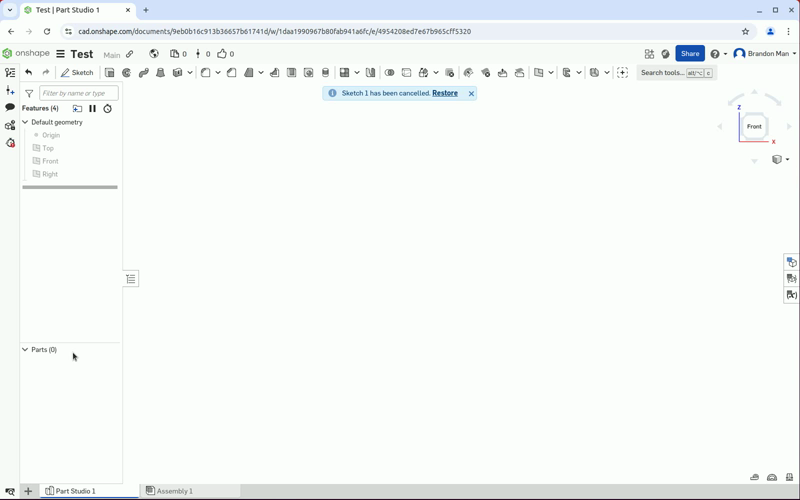
key_up(shift)
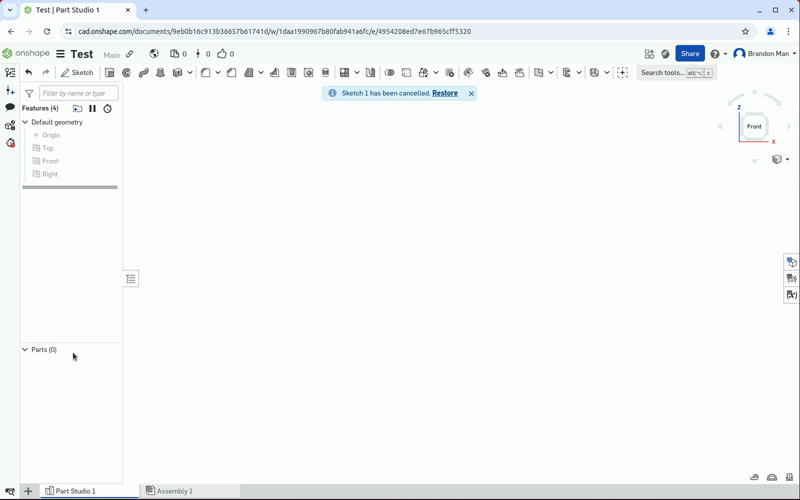
key(space)
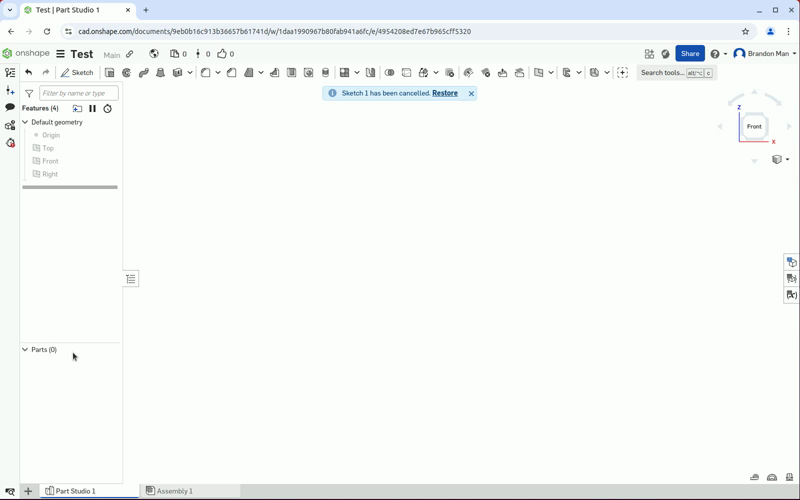
key_down(shift)
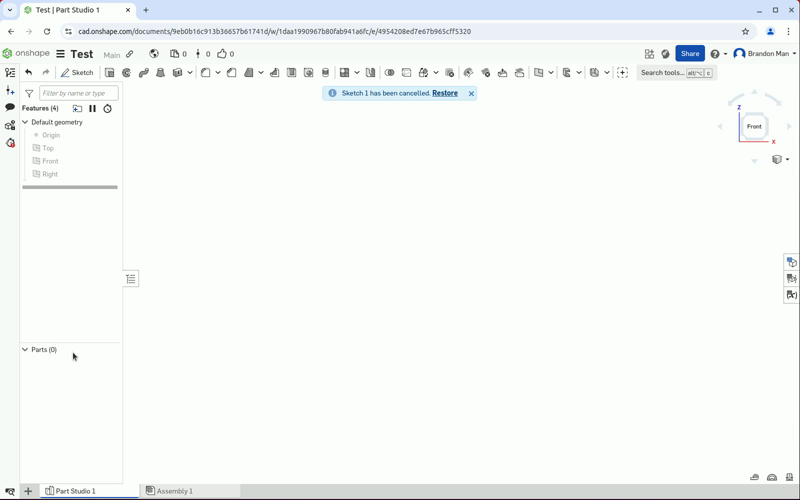
key(left)
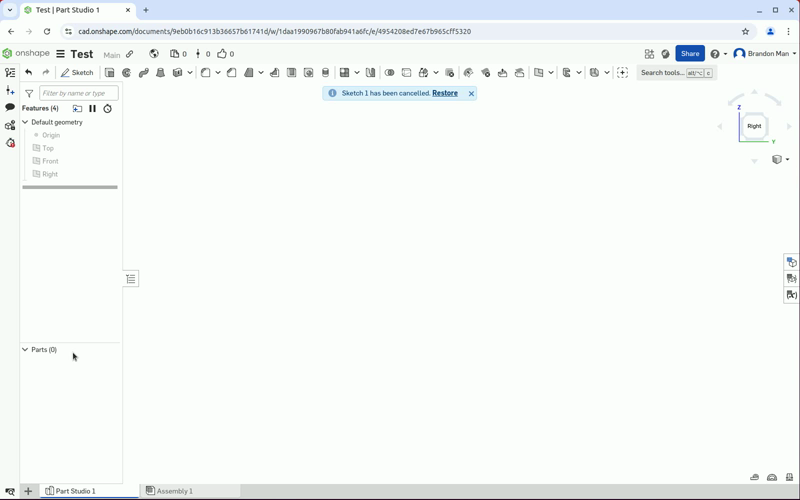
key_up(shift)
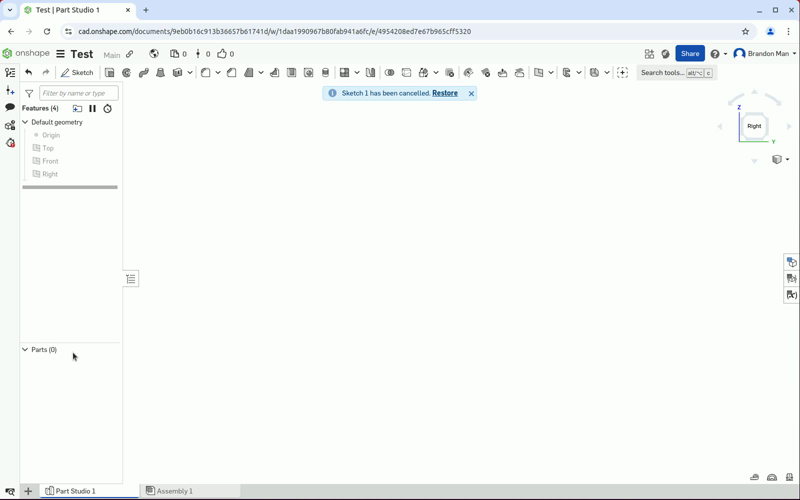
mouse_move(73, 352)
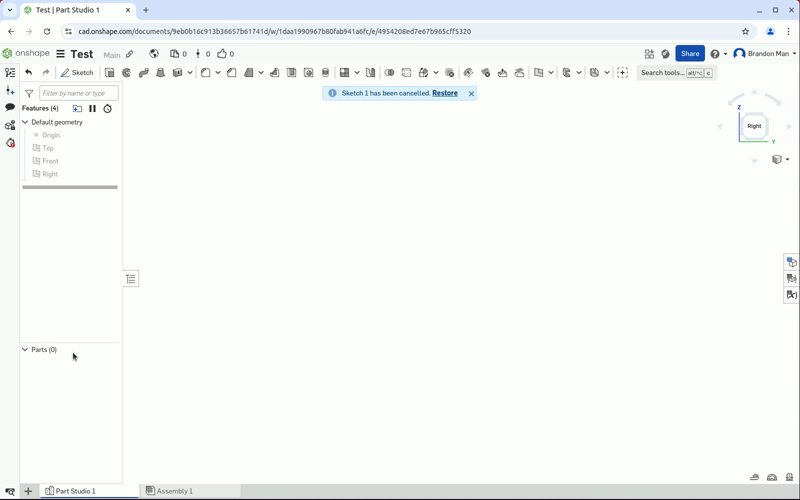
key(shift+y)
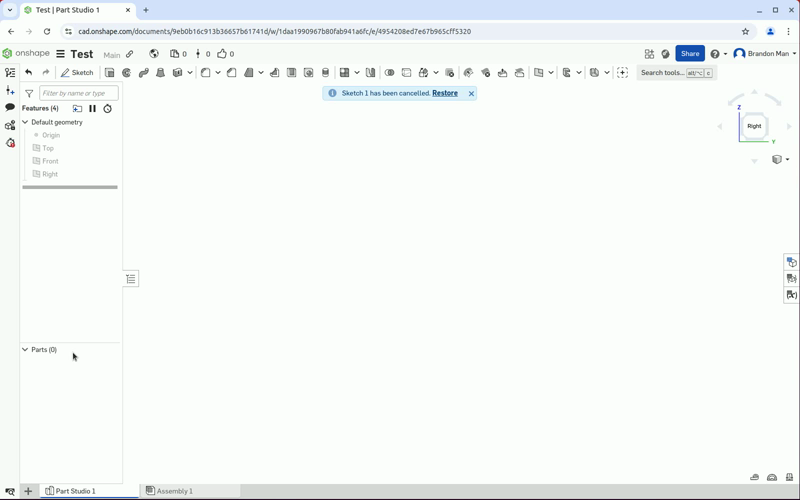
key(shift+s)
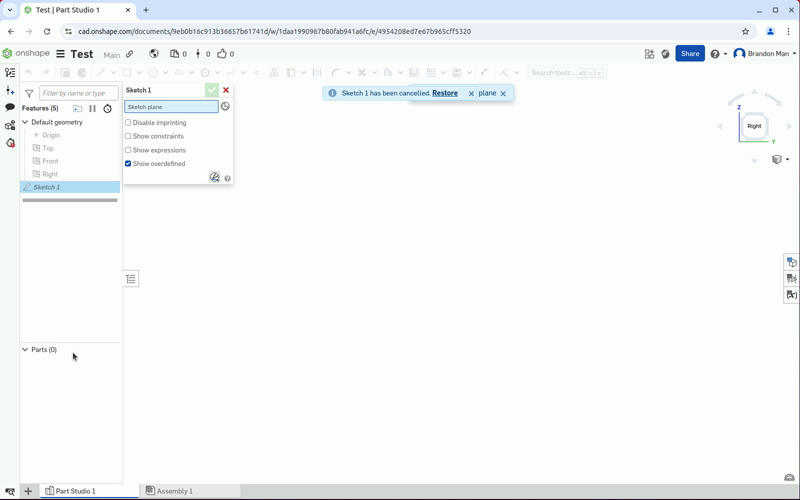
mouse_move(73, 176)
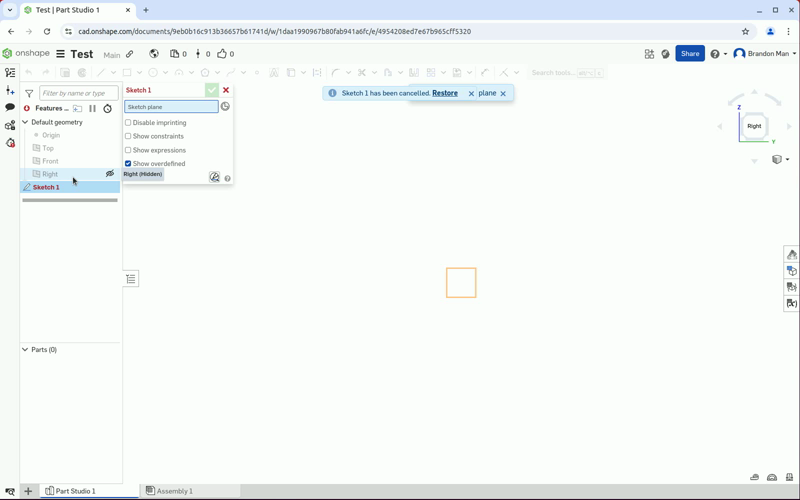
click(73, 176)
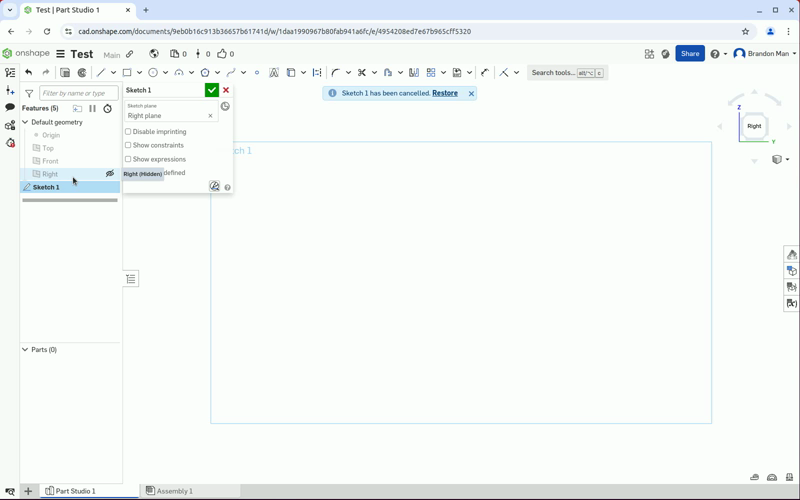
mouse_move(73, 352)
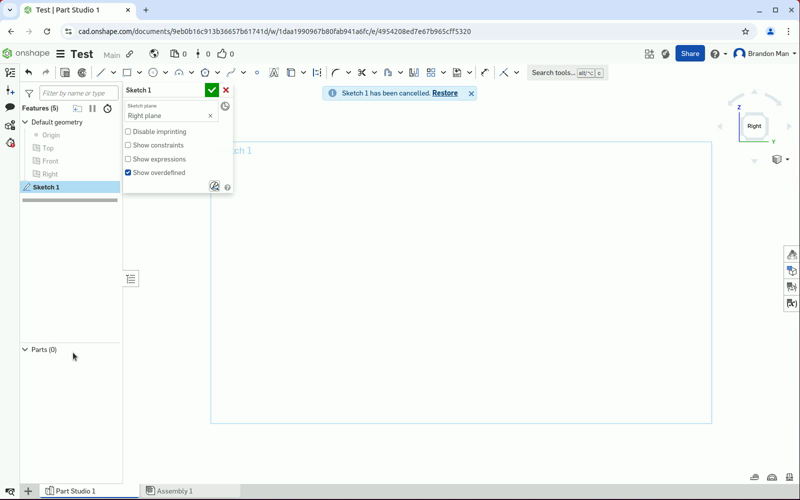
key(y)
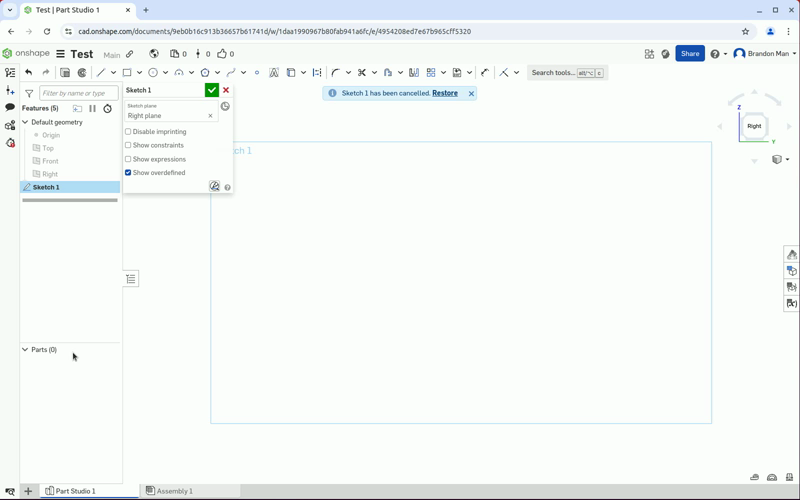
key(l)
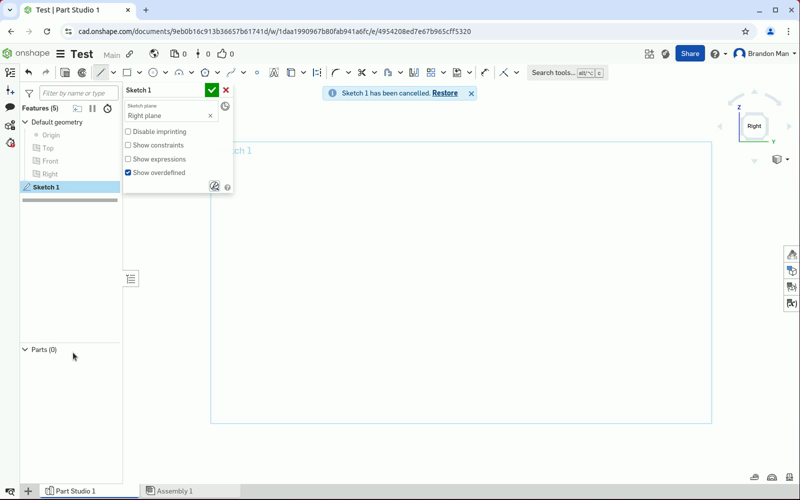
key_down(shift)
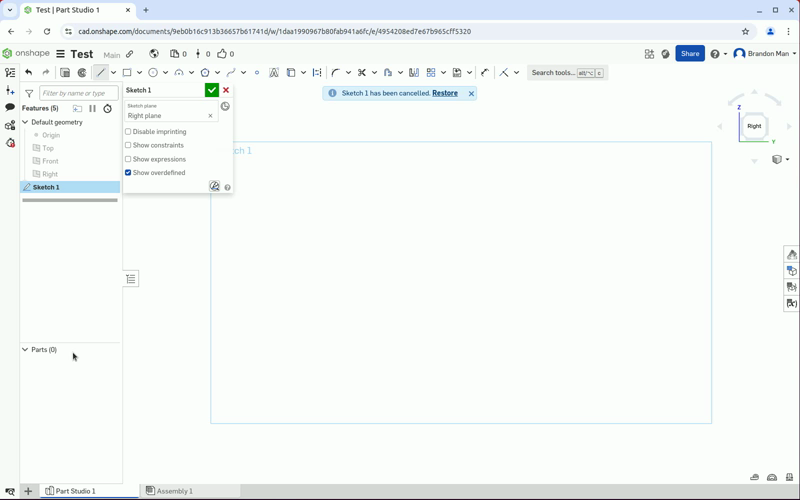
mouse_move(457, 286)
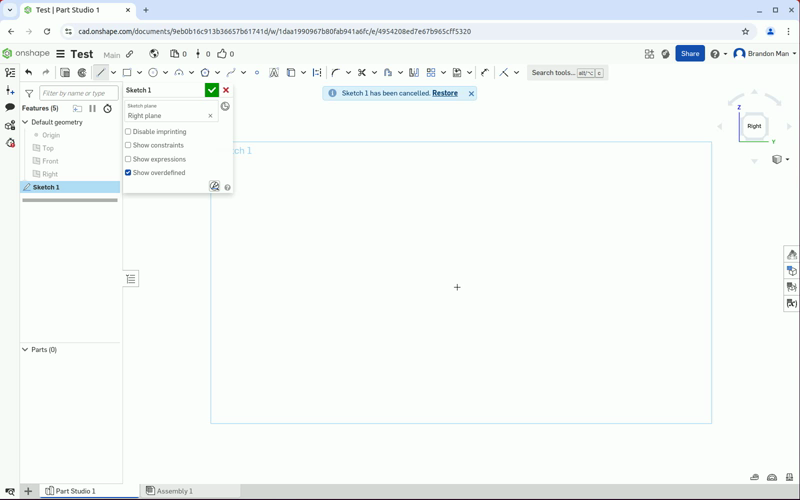
click(457, 286)
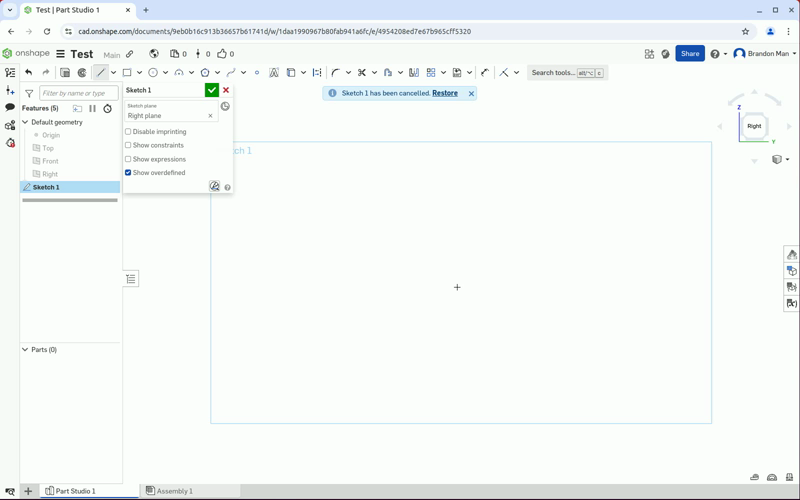
key_up(shift)
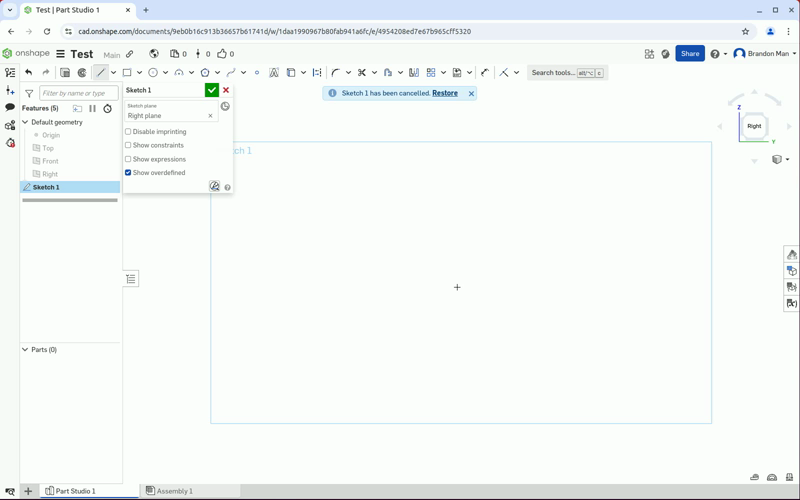
key_down(shift)
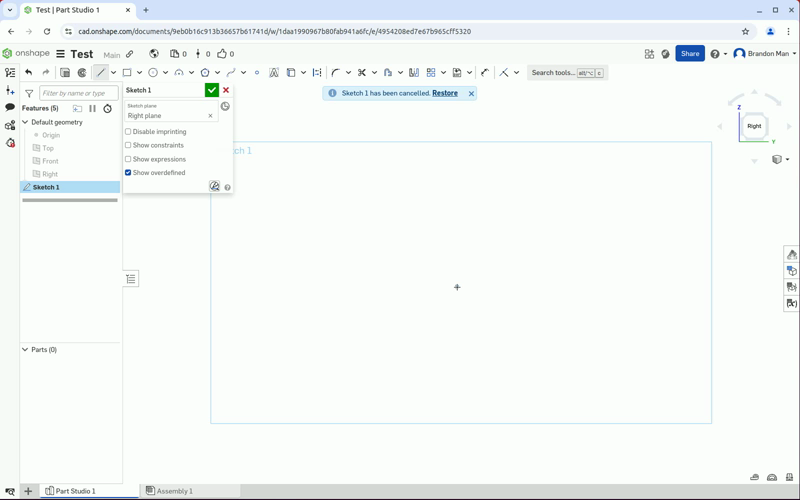
mouse_move(487, 286)
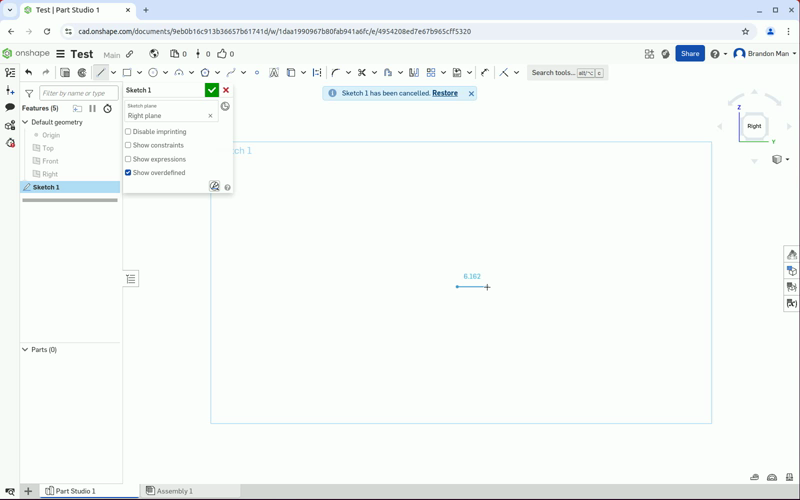
mouse_move(516, 286)
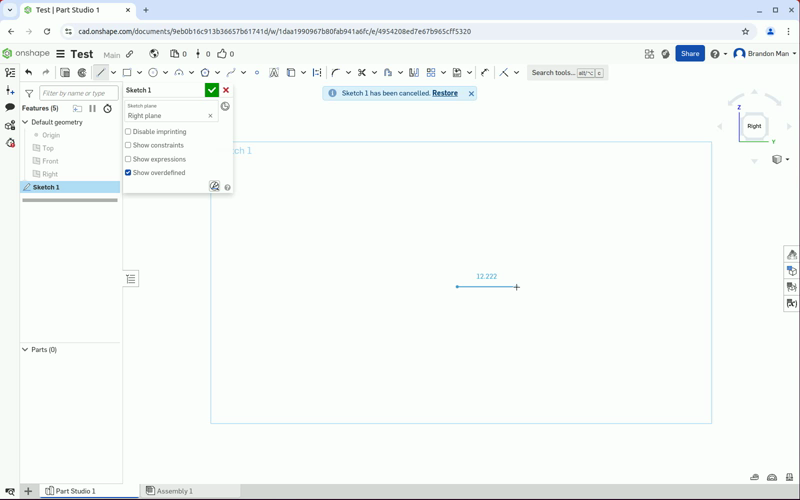
click(516, 286)
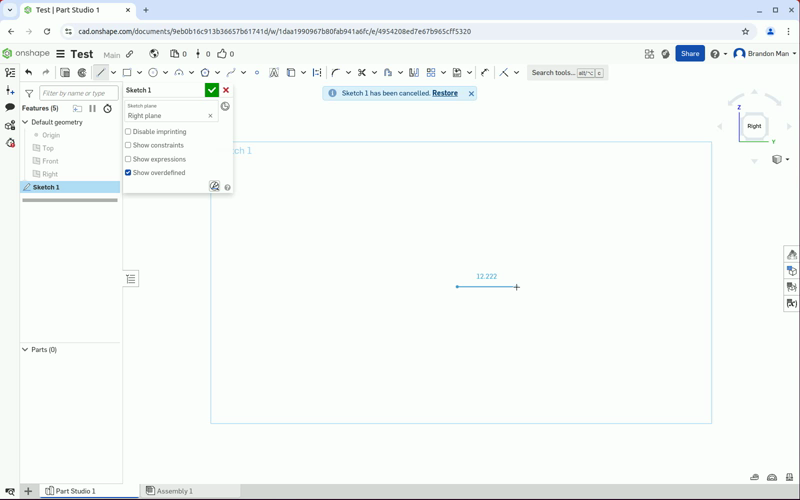
key_up(shift)
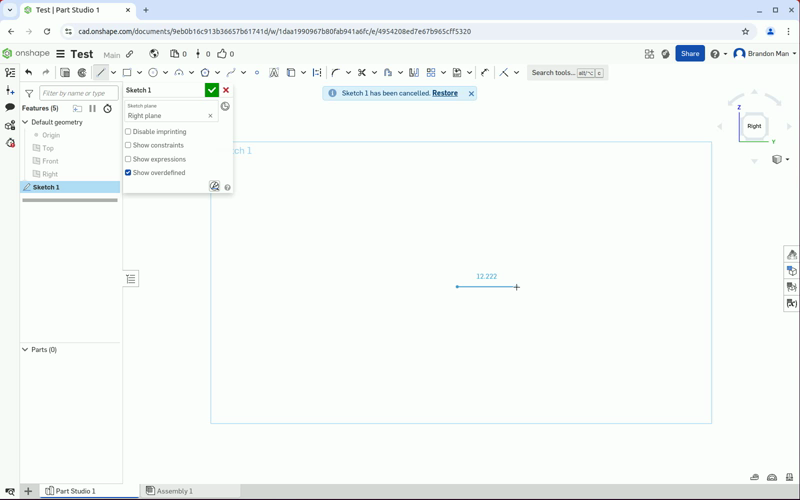
key_down(shift)
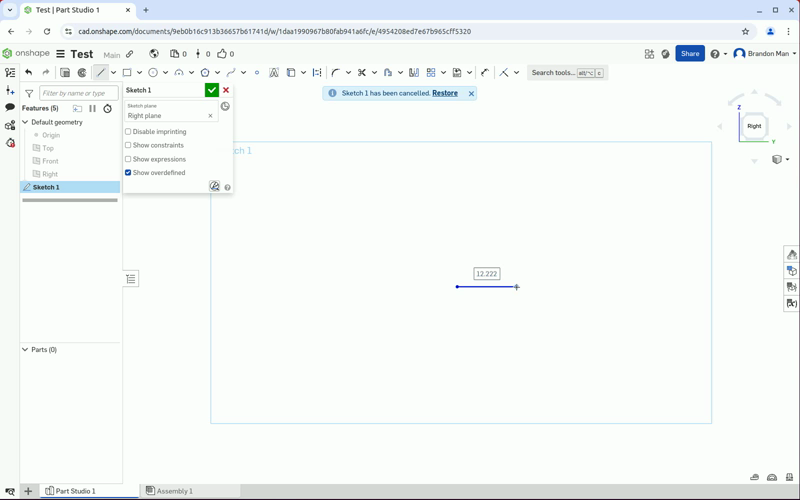
mouse_move(546, 286)
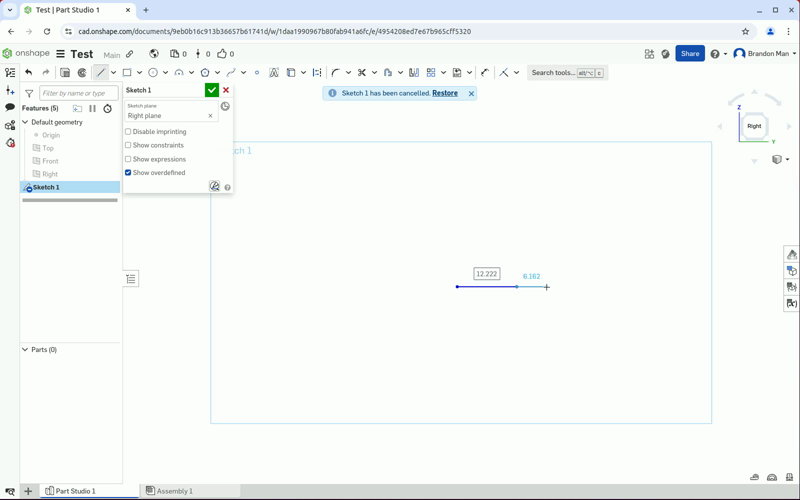
mouse_move(516, 278)
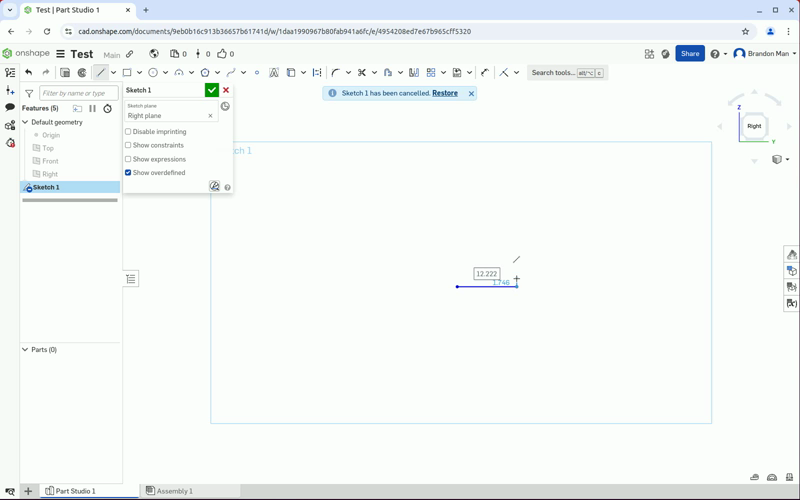
click(516, 278)
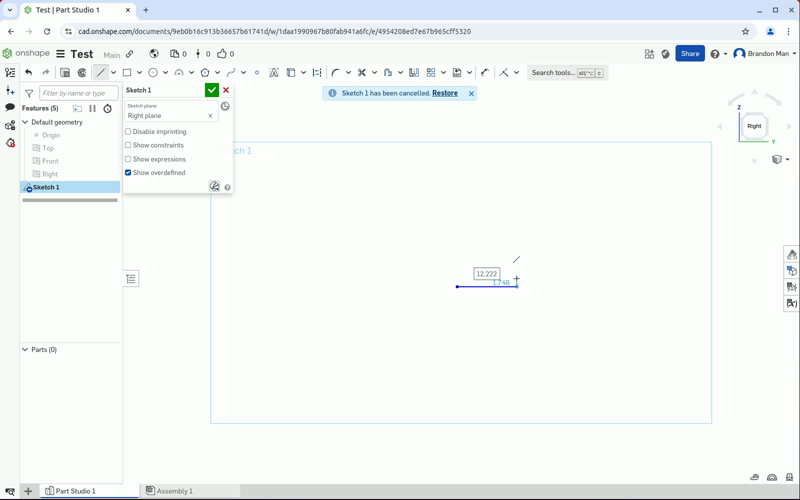
key_up(shift)
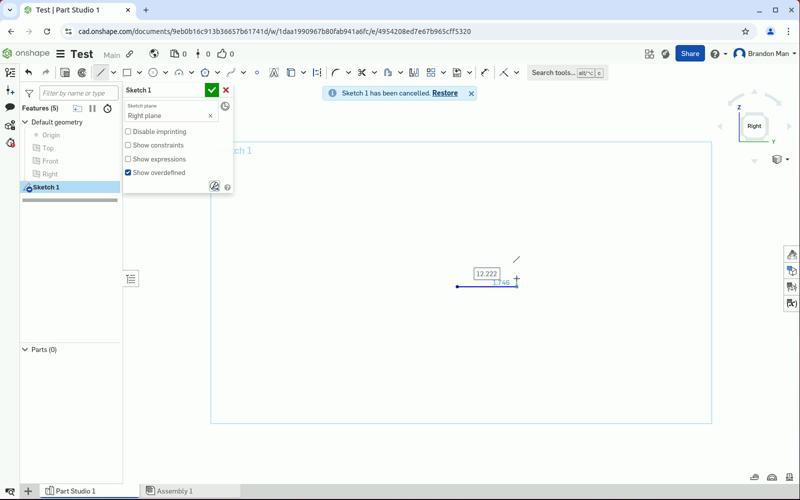
key_down(shift)
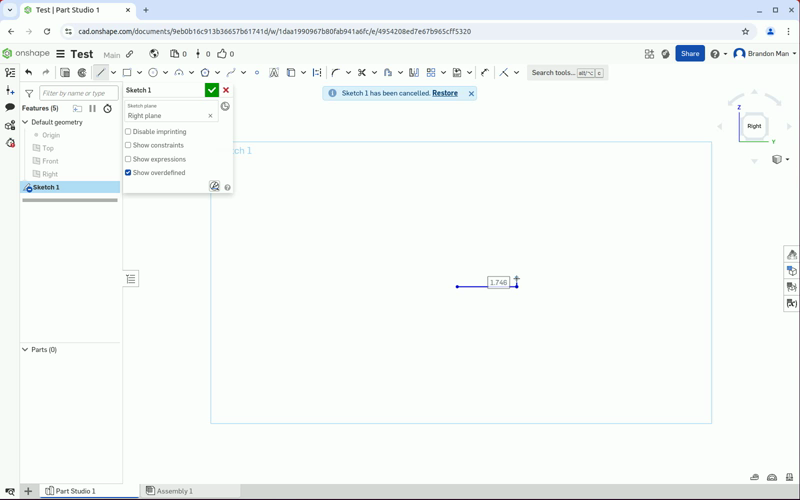
mouse_move(546, 278)
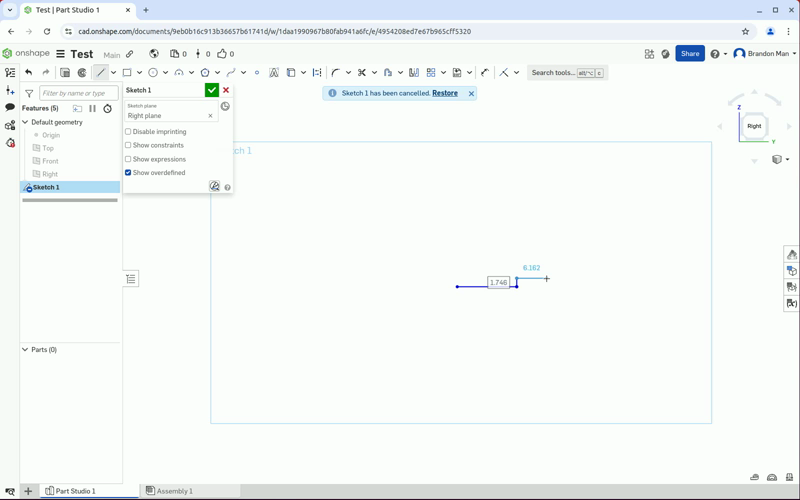
mouse_move(457, 278)
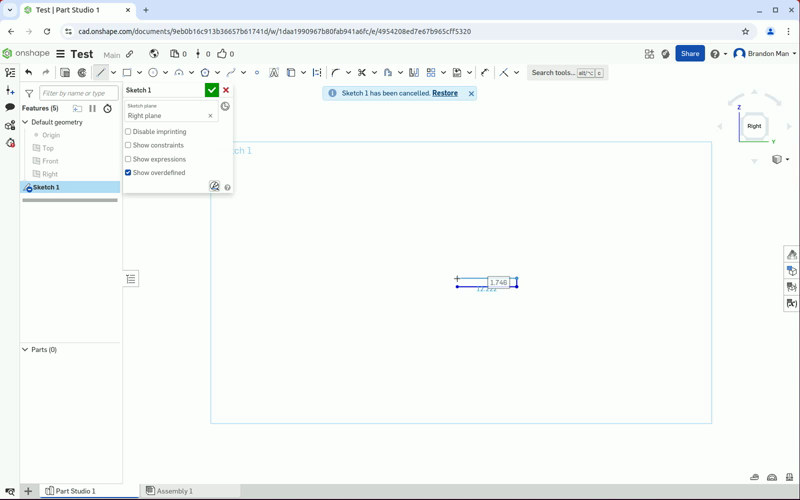
click(457, 278)
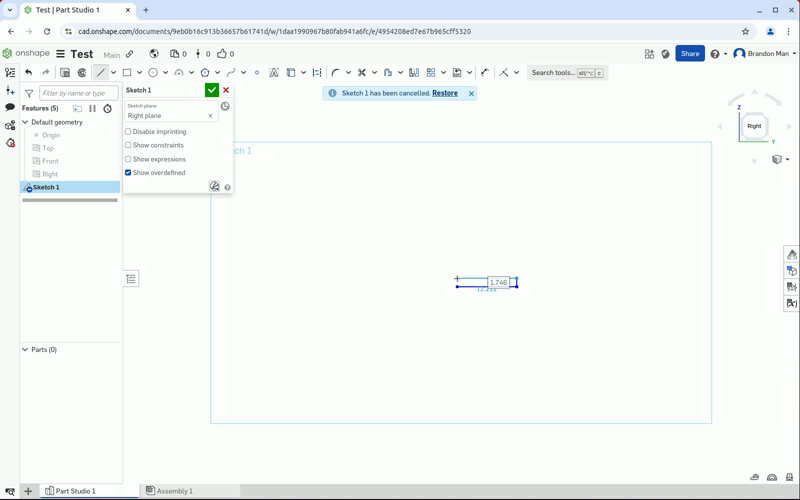
key_up(shift)
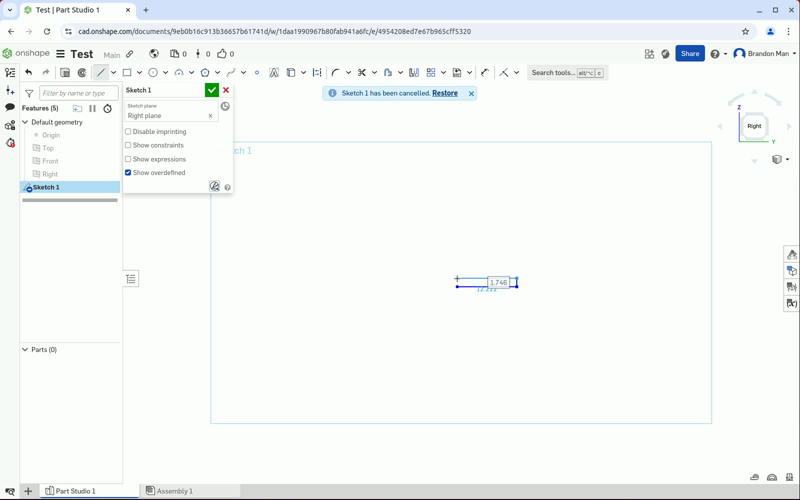
mouse_move(487, 278)
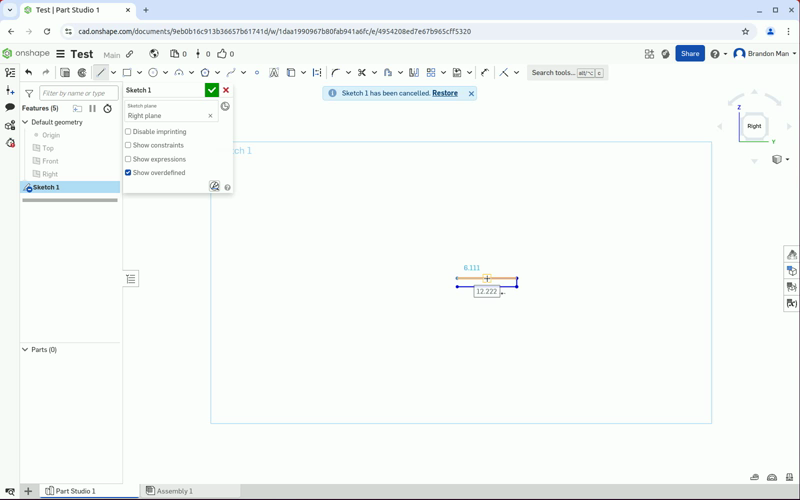
key_down(shift)
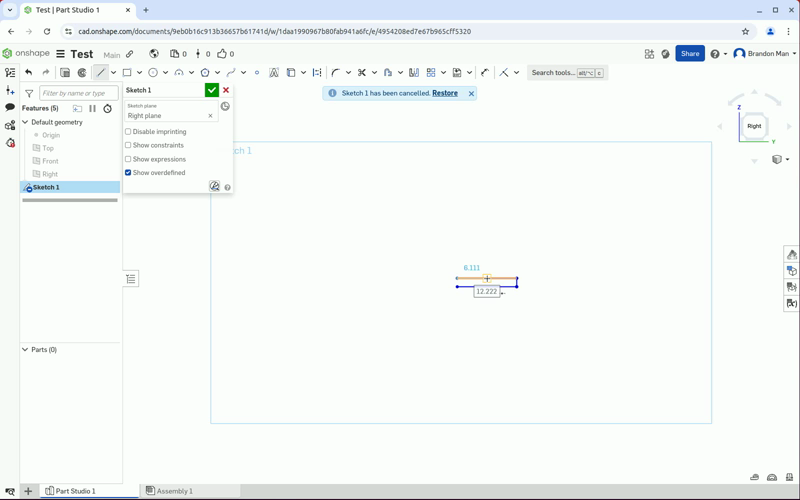
mouse_move(457, 286)
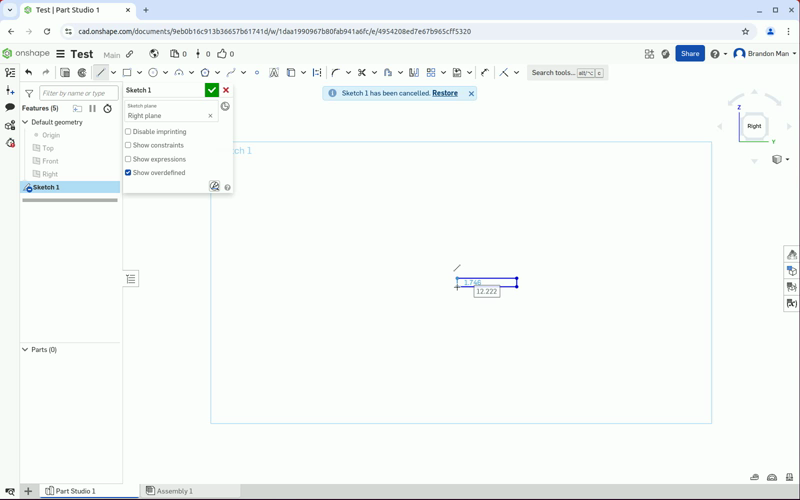
key_up(shift)
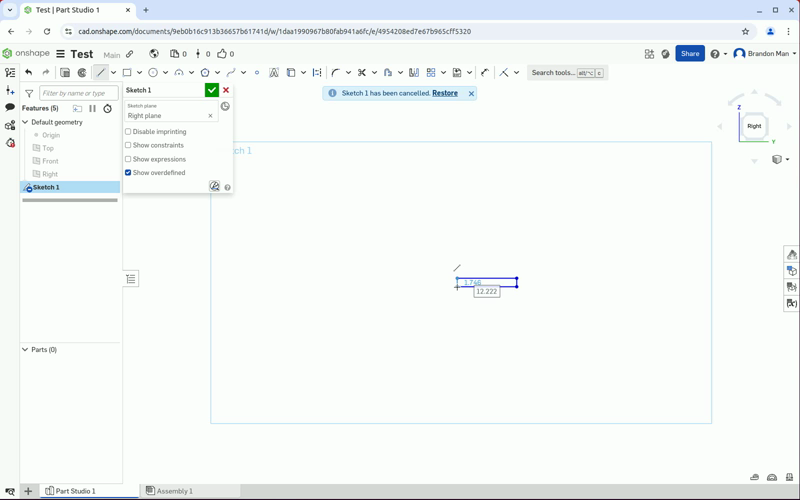
click(457, 286)
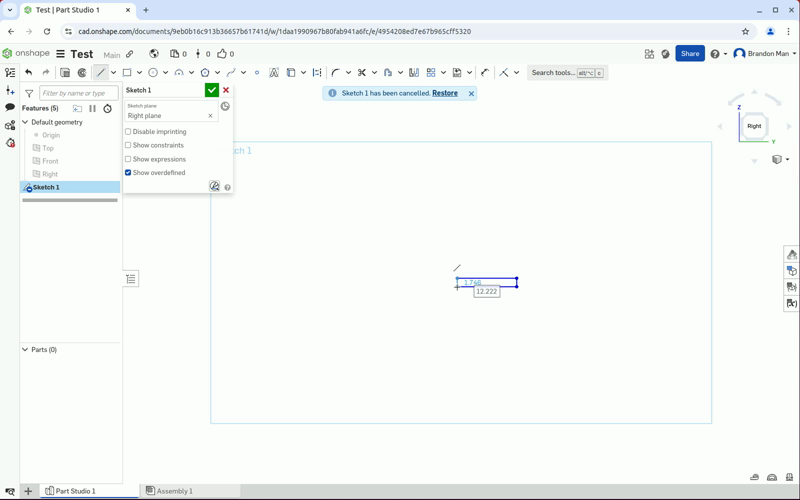
key(esc)
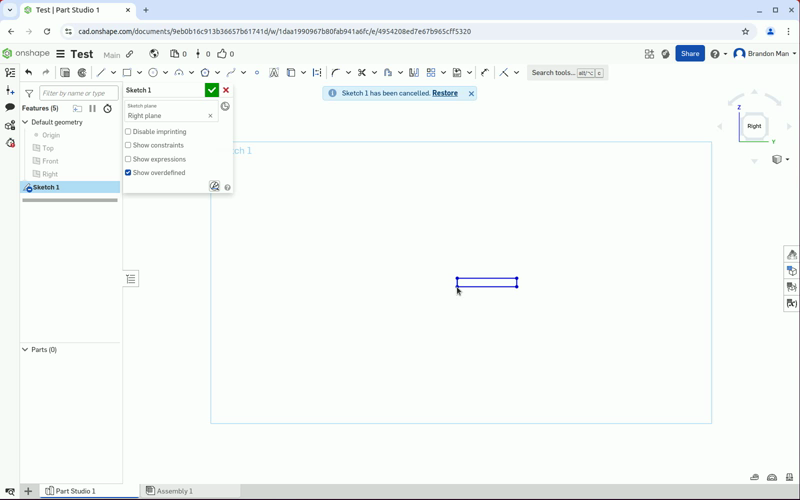
mouse_move(463, 281)
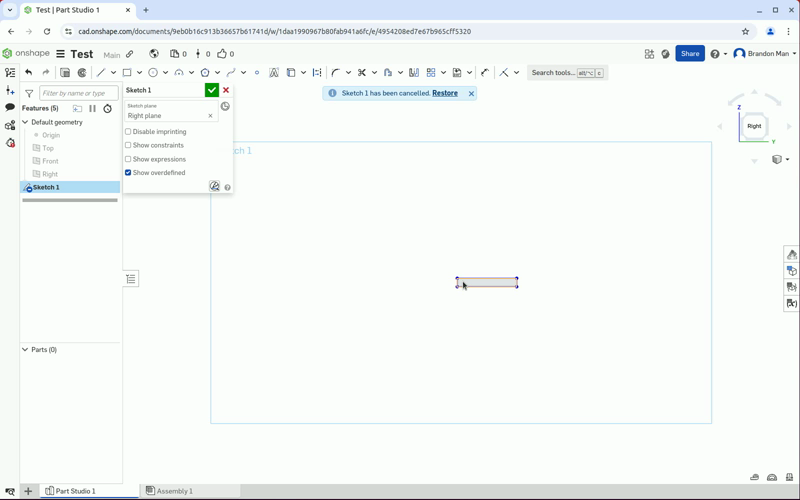
scroll(6)
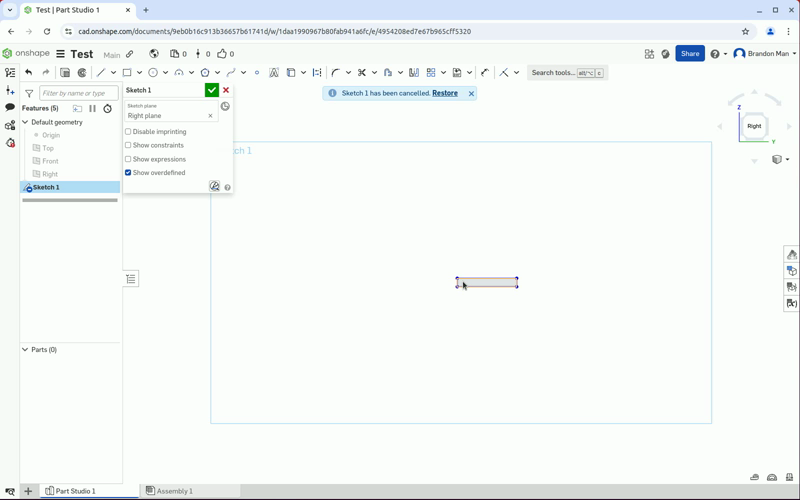
scroll(6)
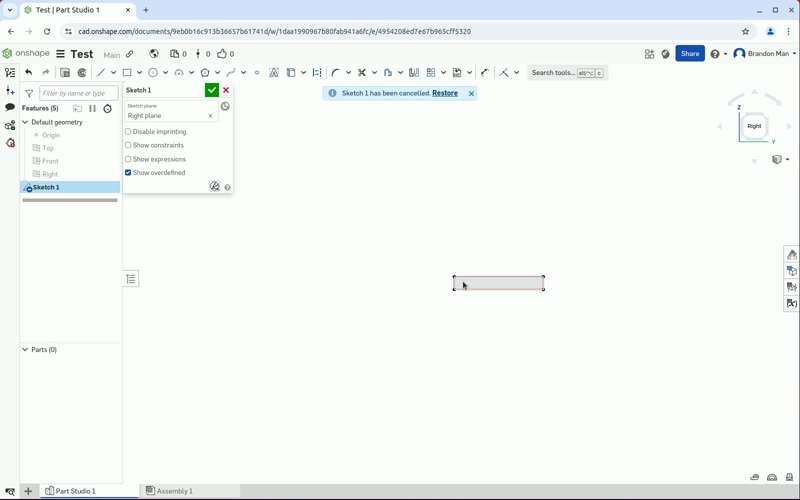
scroll(6)
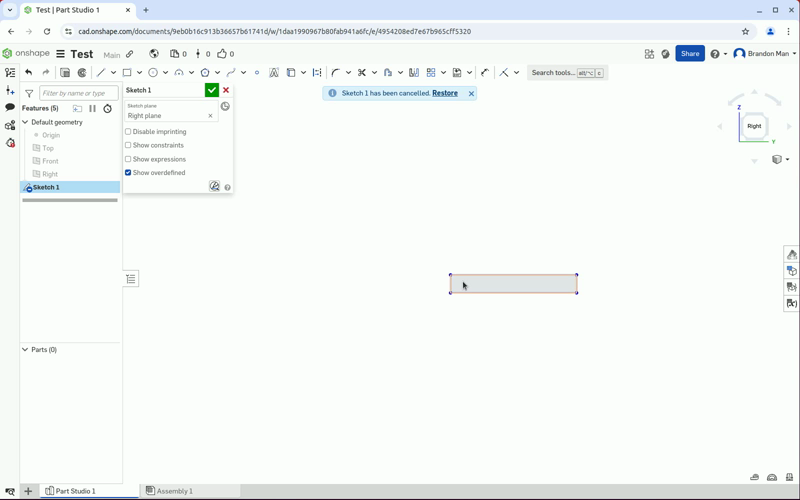
scroll(6)
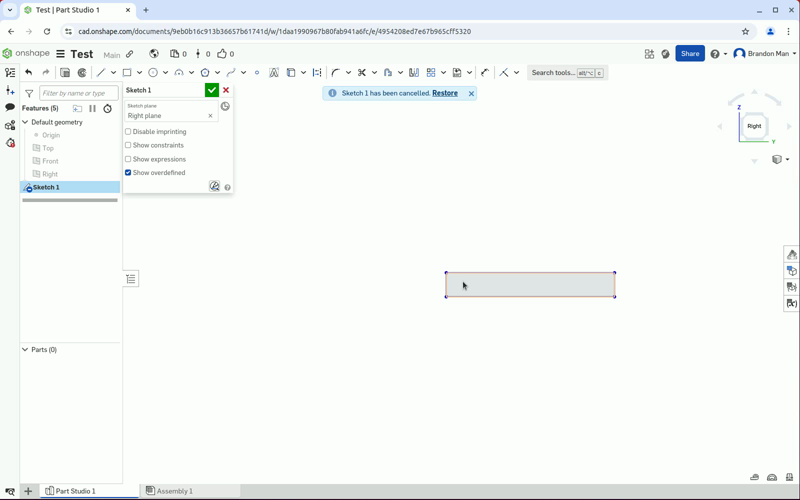
scroll(6)
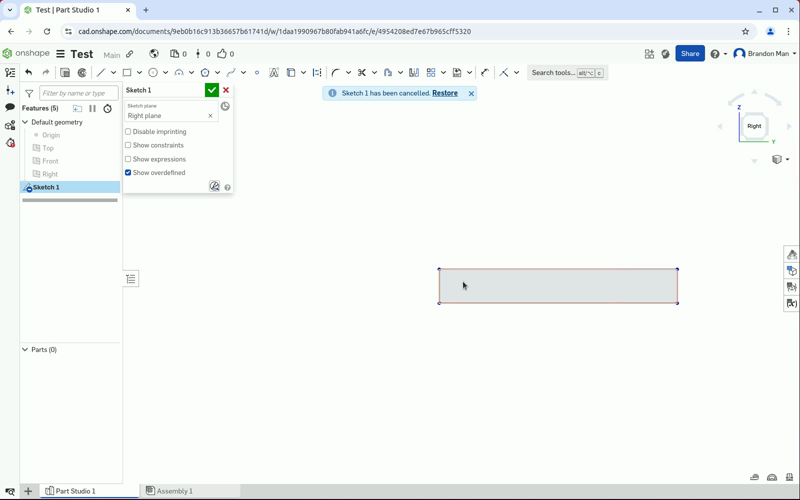
scroll(6)
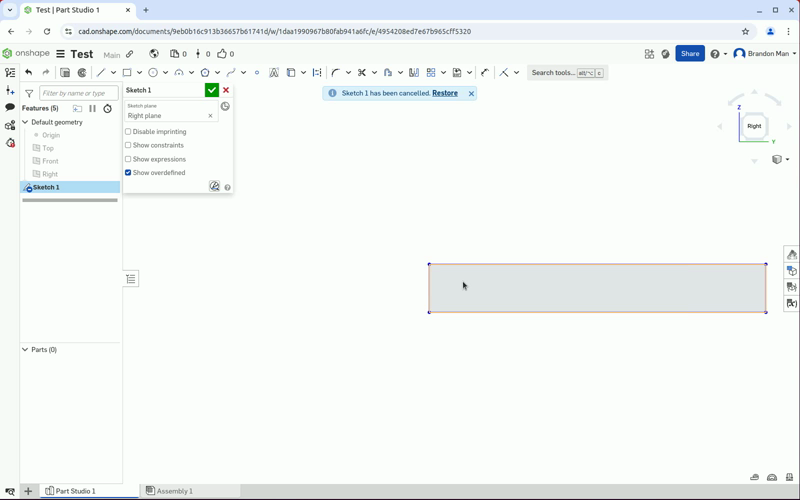
scroll(6)
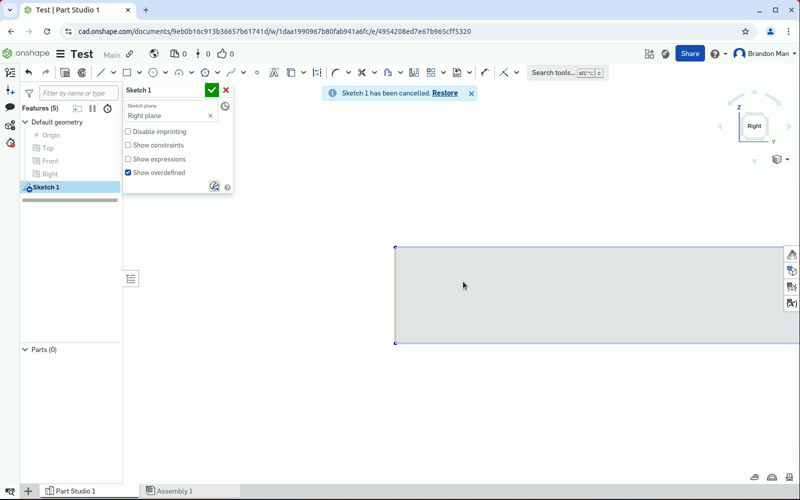
click(463, 281)
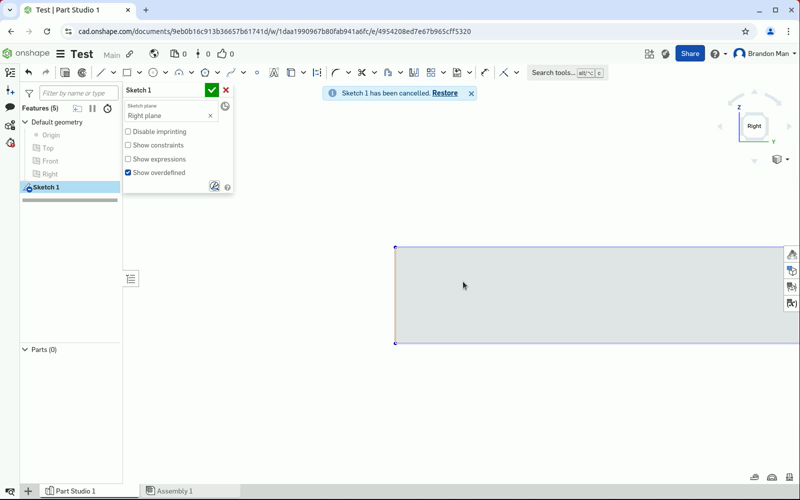
scroll(-6)
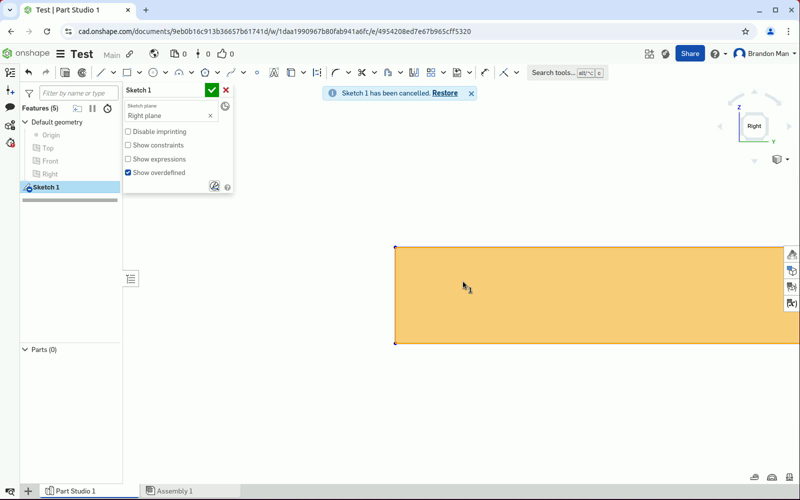
scroll(-6)
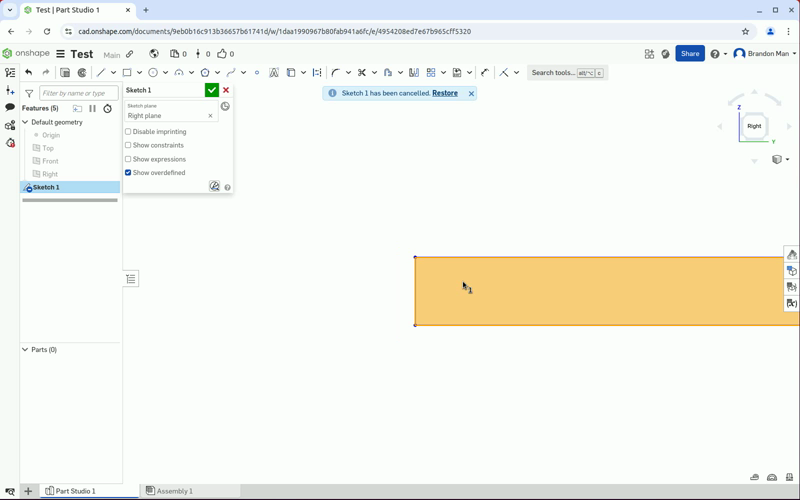
scroll(-6)
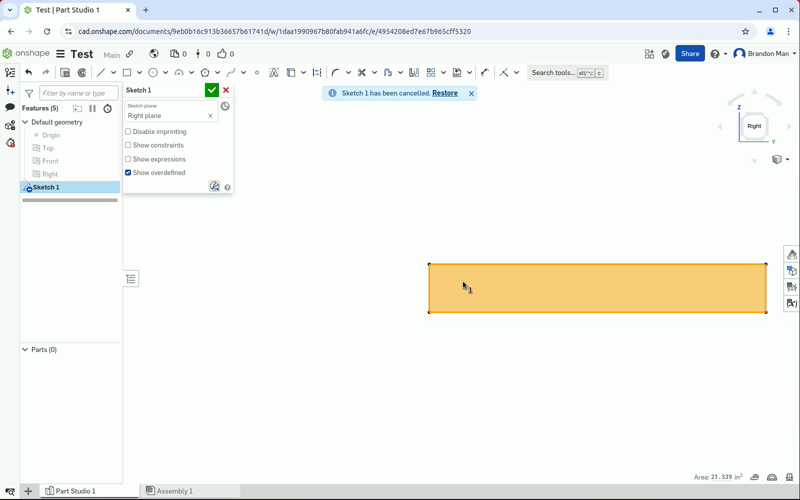
scroll(-6)
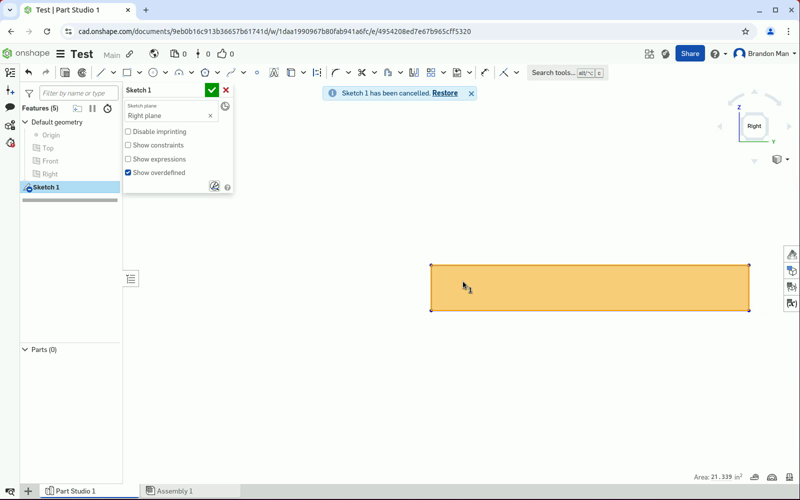
scroll(-6)
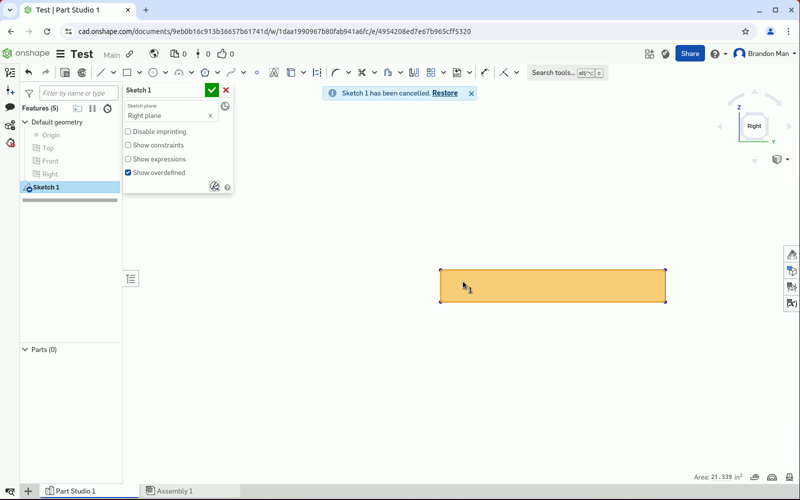
scroll(-6)
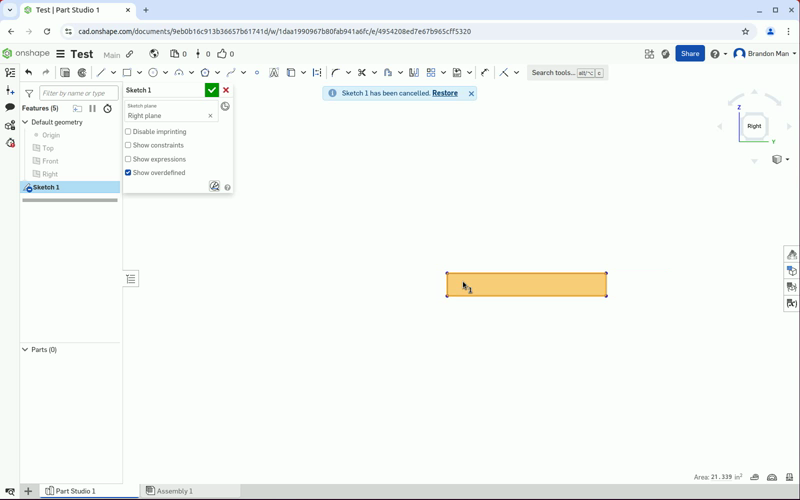
scroll(-6)
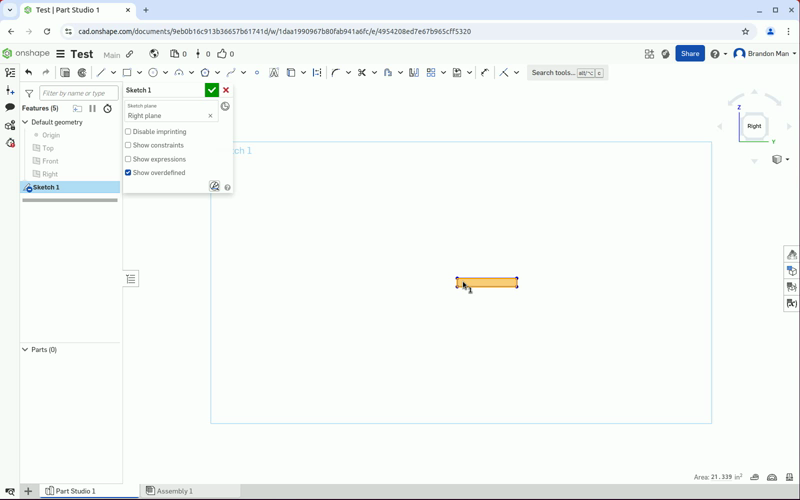
mouse_move(73, 352)
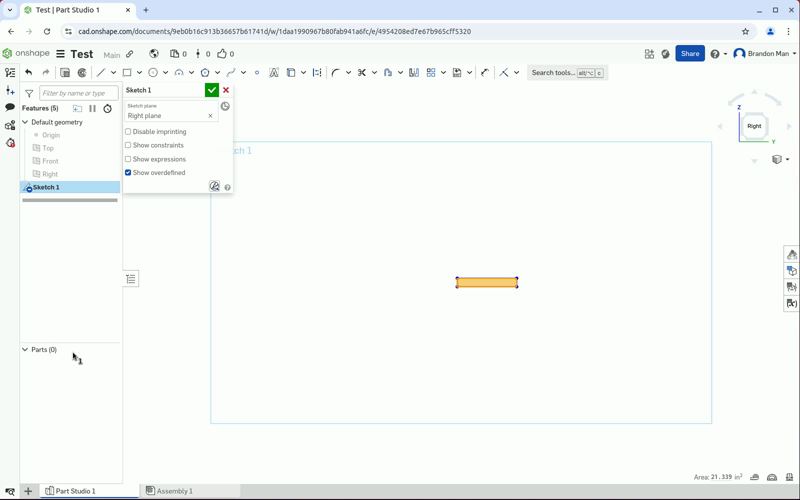
key(shift+y)
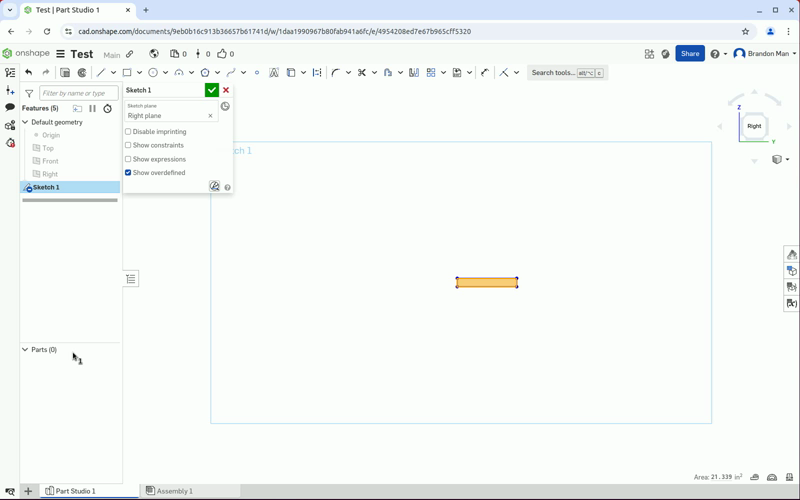
key(shift+e)
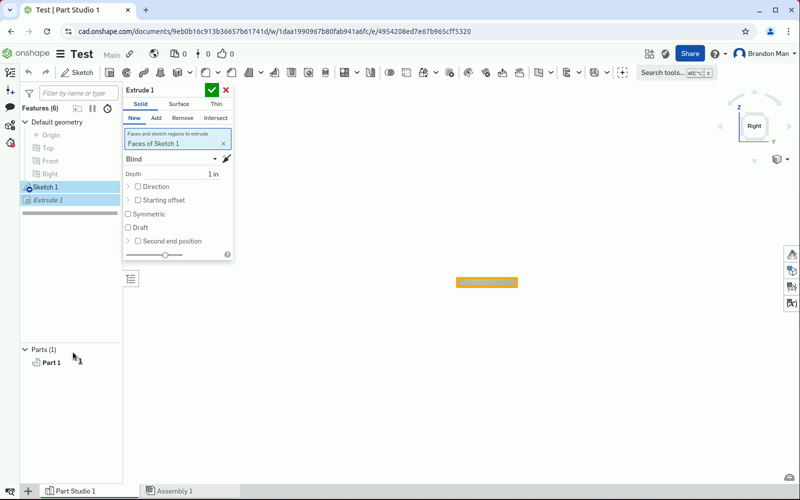
mouse_move(143, 106)
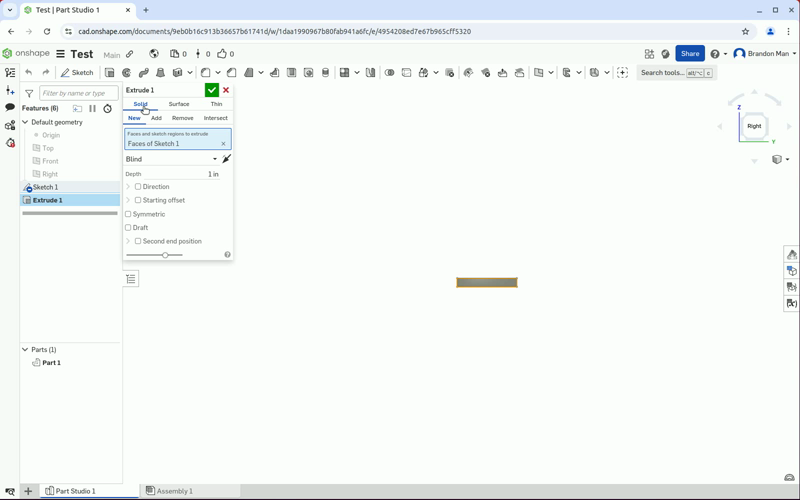
click(143, 106)
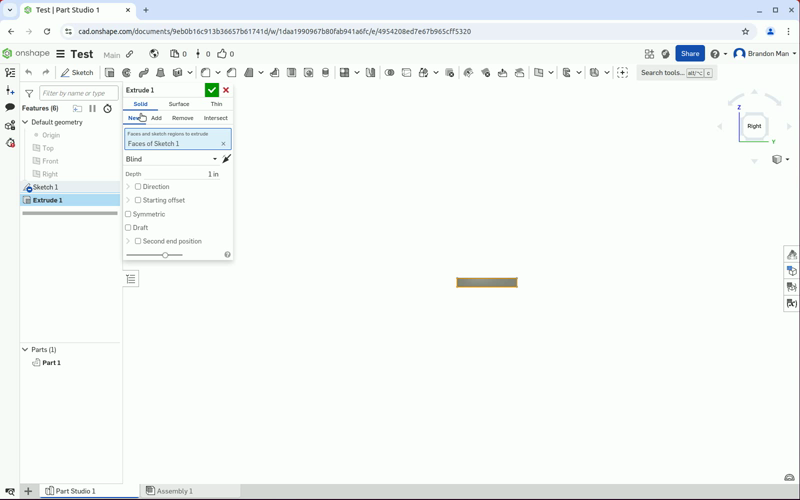
mouse_move(137, 120)
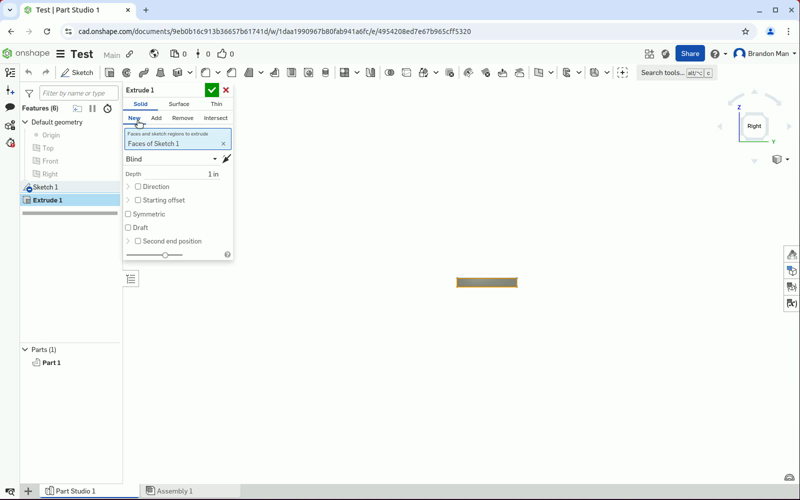
click(137, 120)
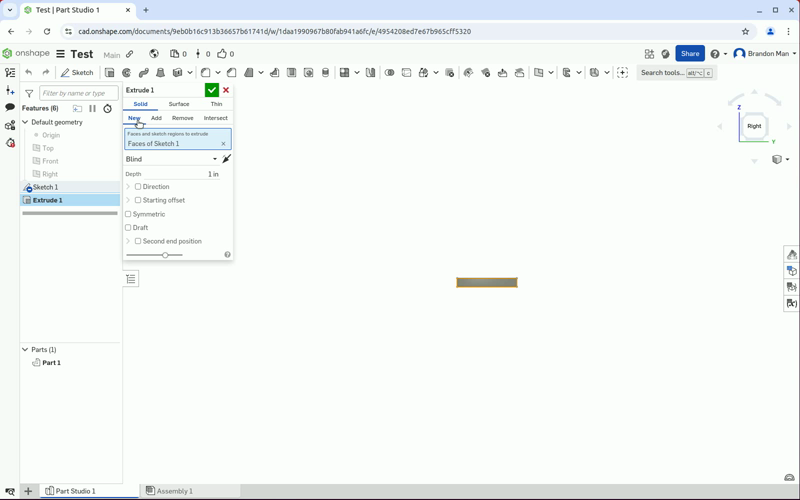
key(tab, 4)
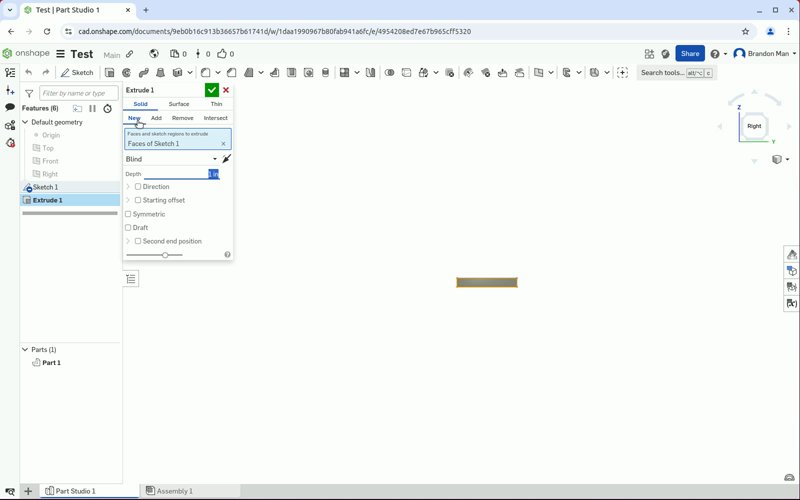
text(0.481)
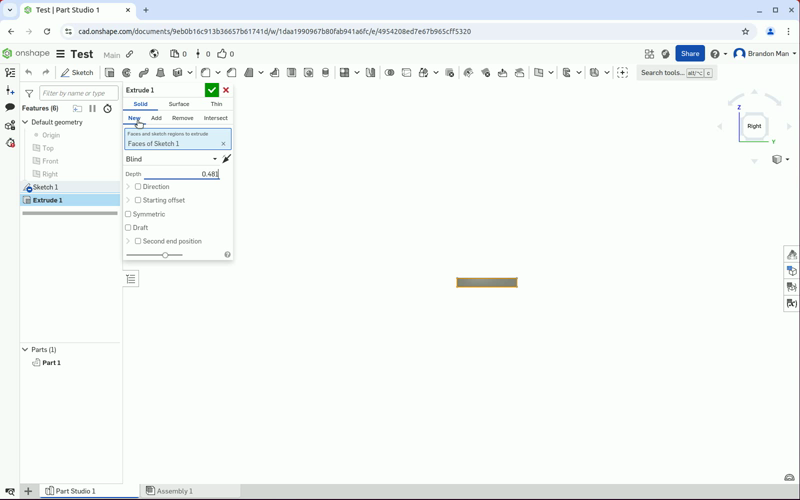
key(enter)
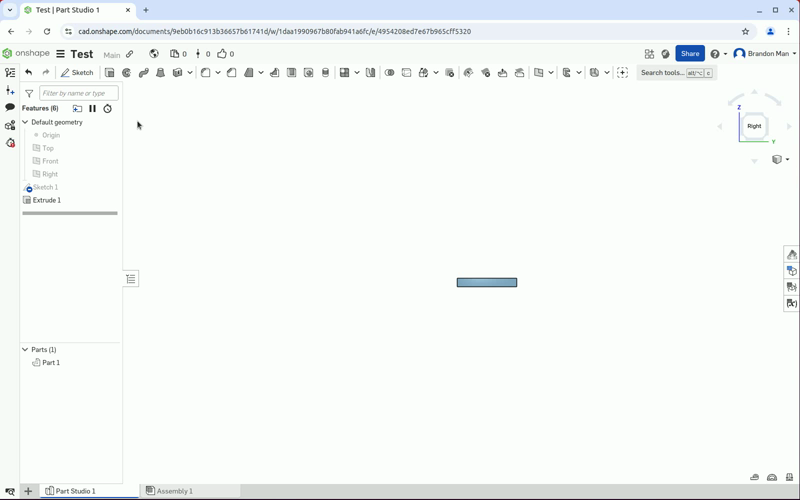
key(shift+h)
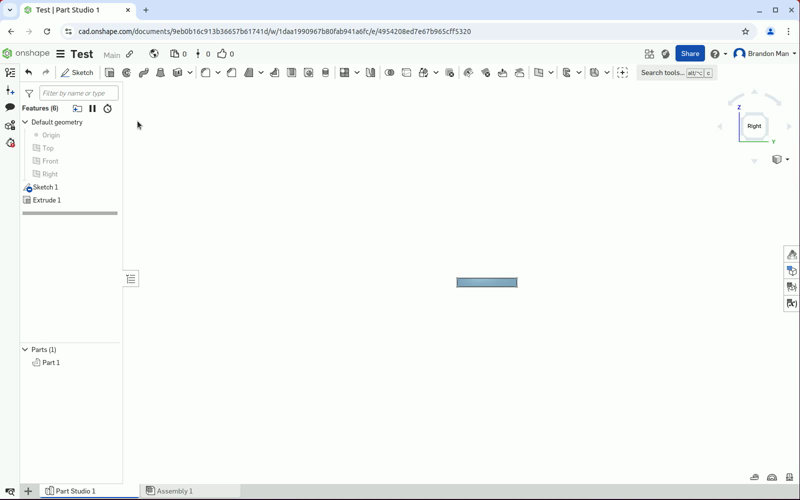
key(shift+h)
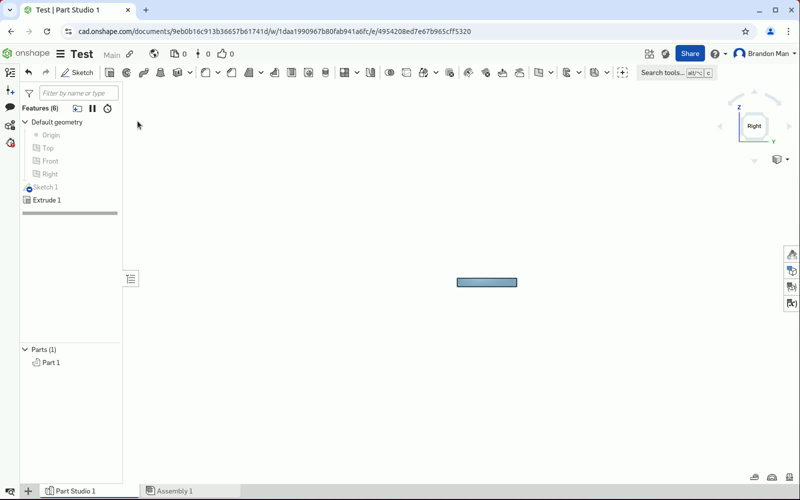
mouse_move(73, 189)
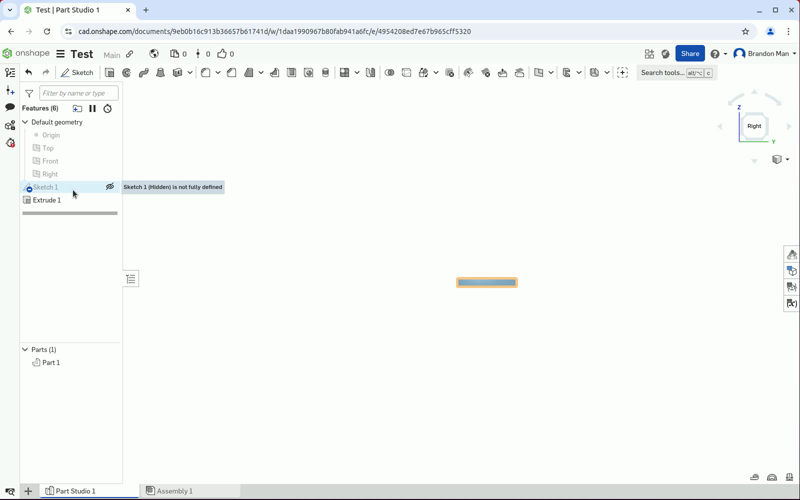
click(73, 189)
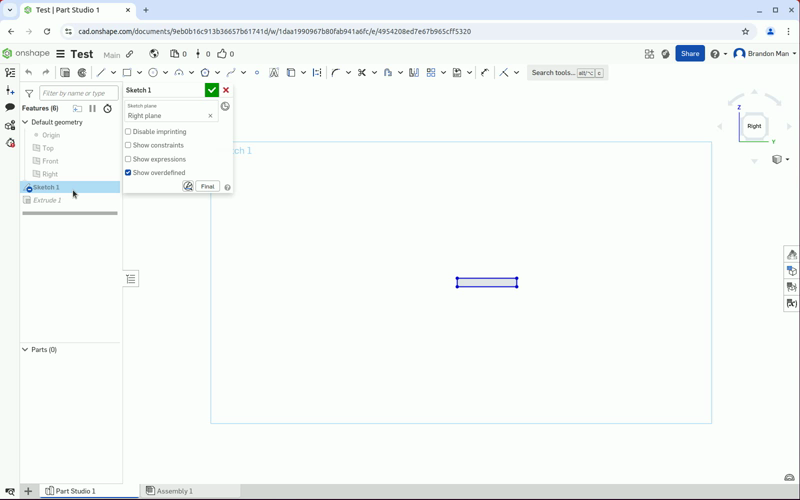
mouse_move(229, 92)
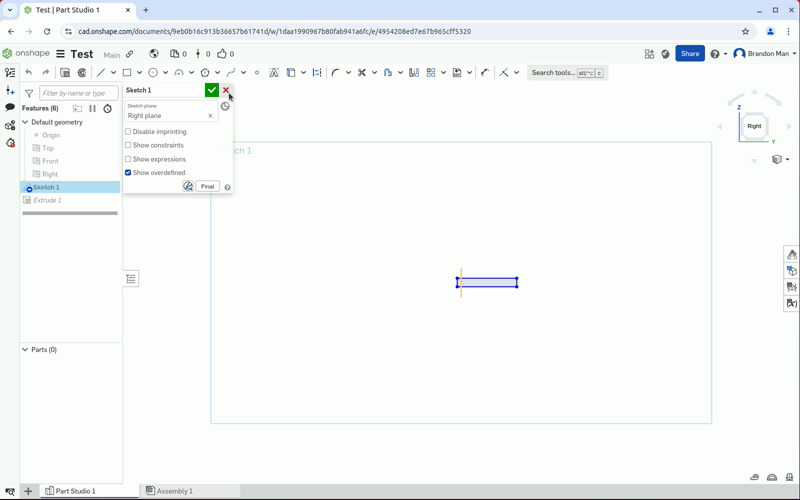
click(229, 92)
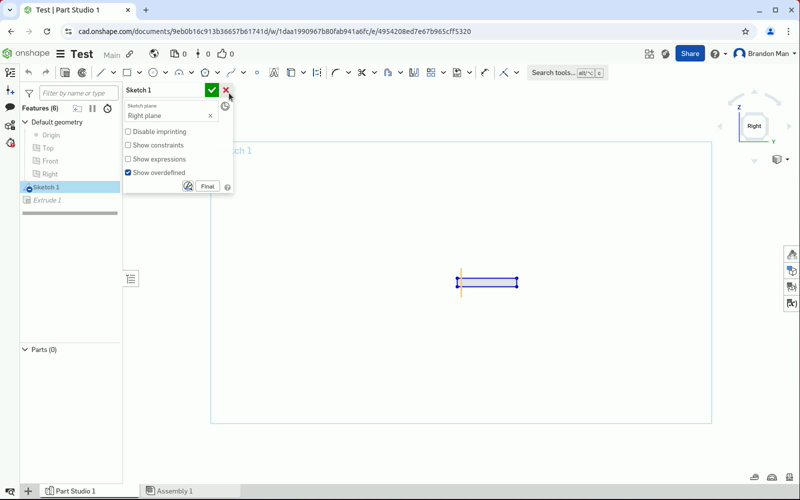
key(shift+s)
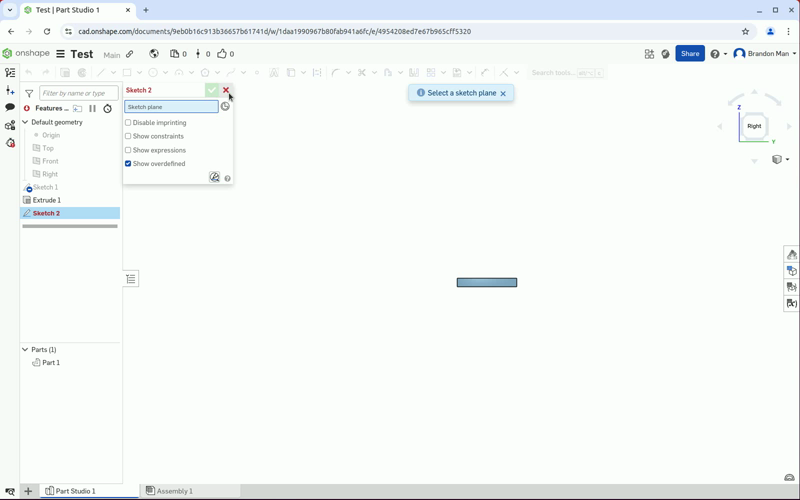
mouse_move(73, 176)
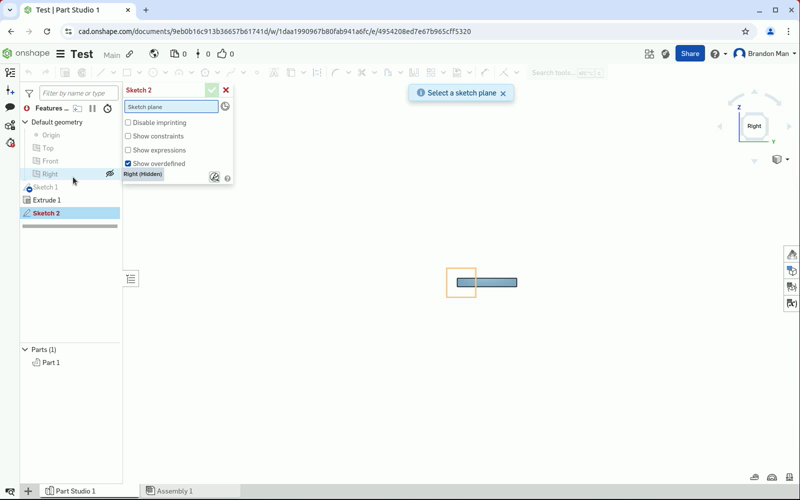
click(73, 176)
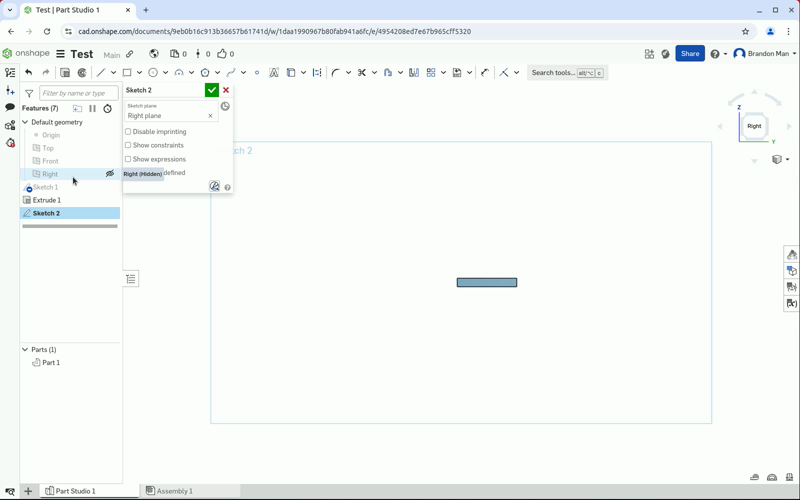
mouse_move(73, 352)
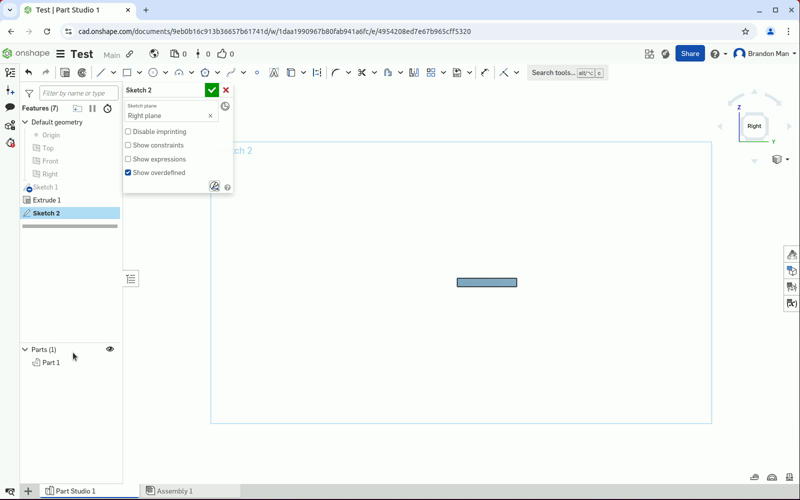
key(y)
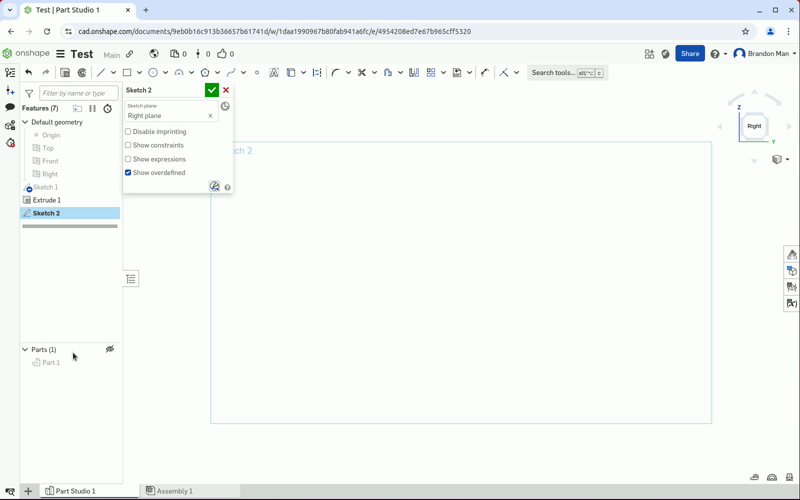
key(c)
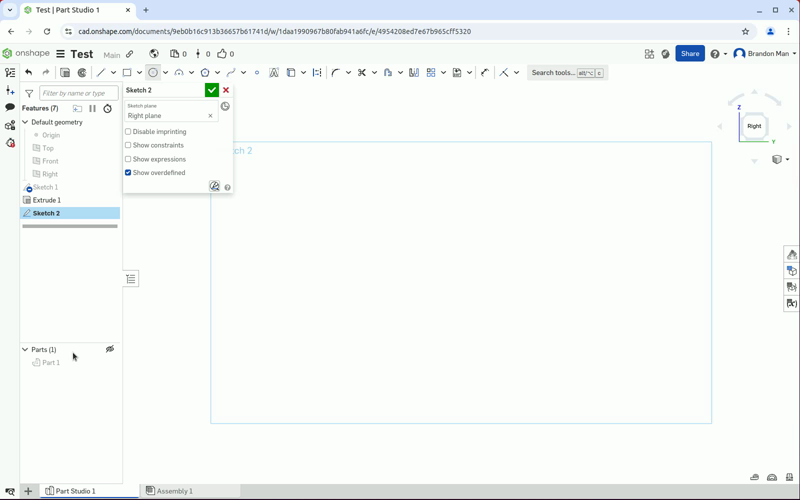
key_down(shift)
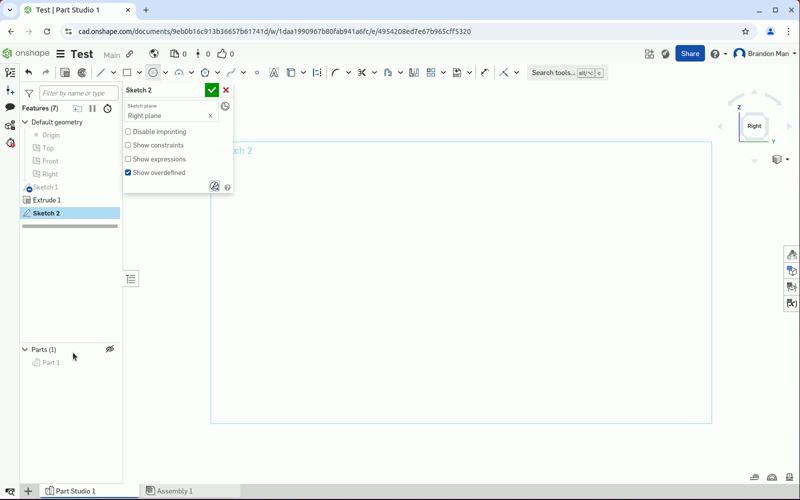
mouse_move(461, 282)
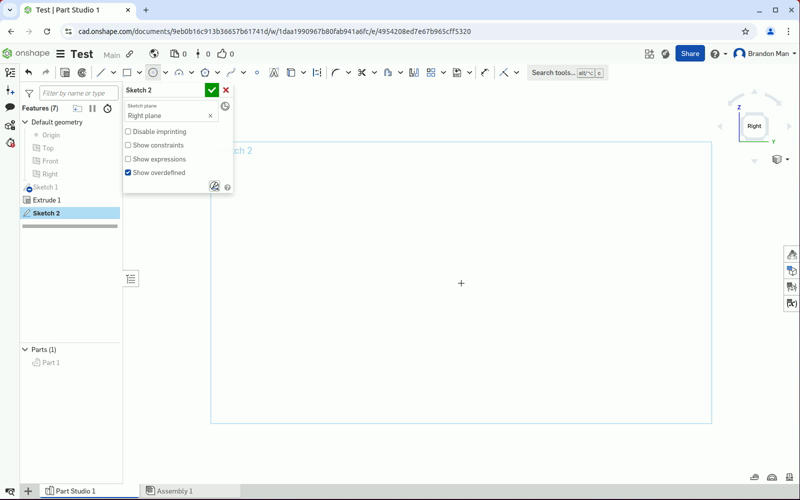
click(461, 282)
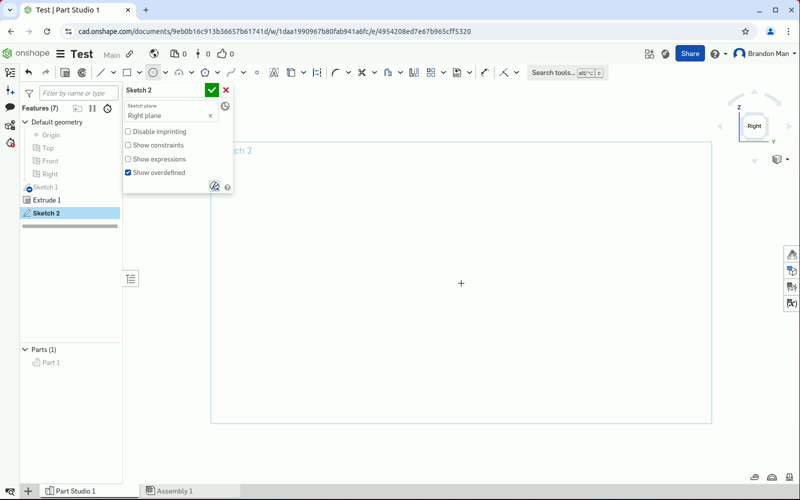
key_up(shift)
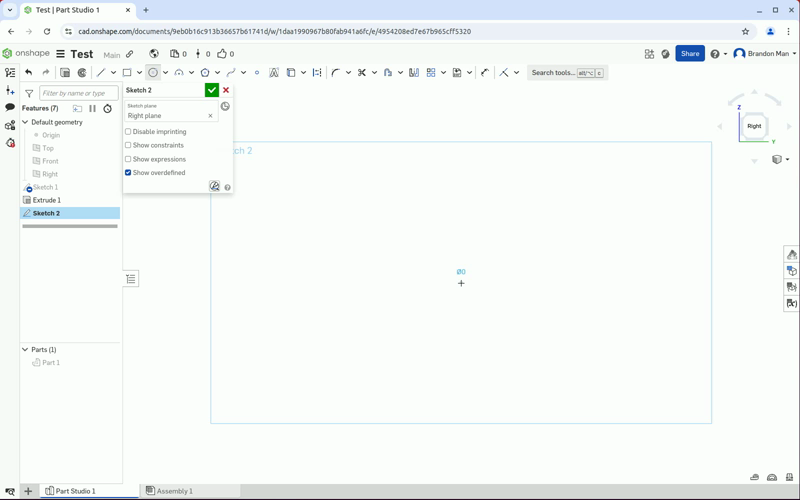
mouse_move(468, 282)
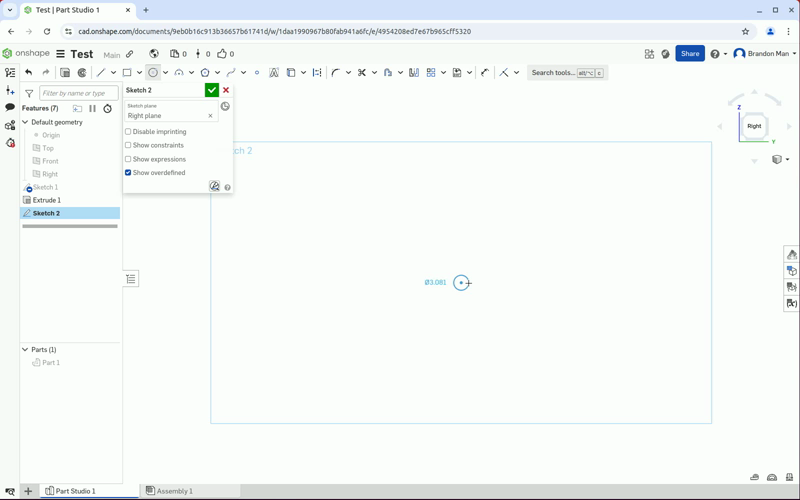
click(468, 282)
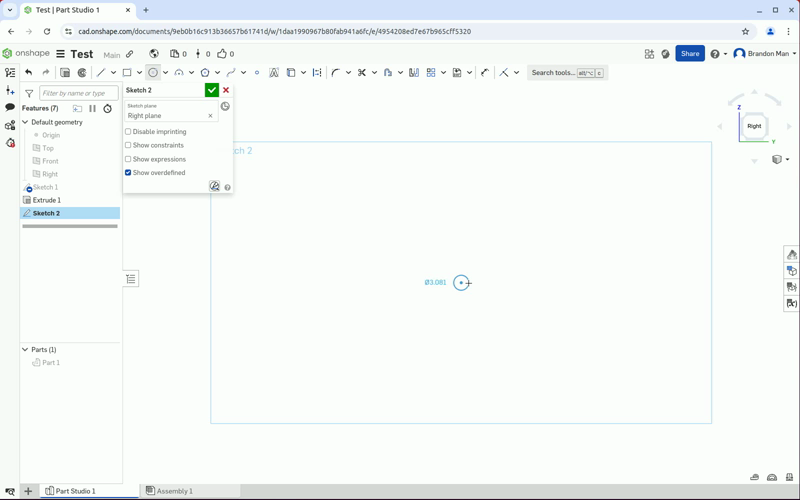
key(esc)
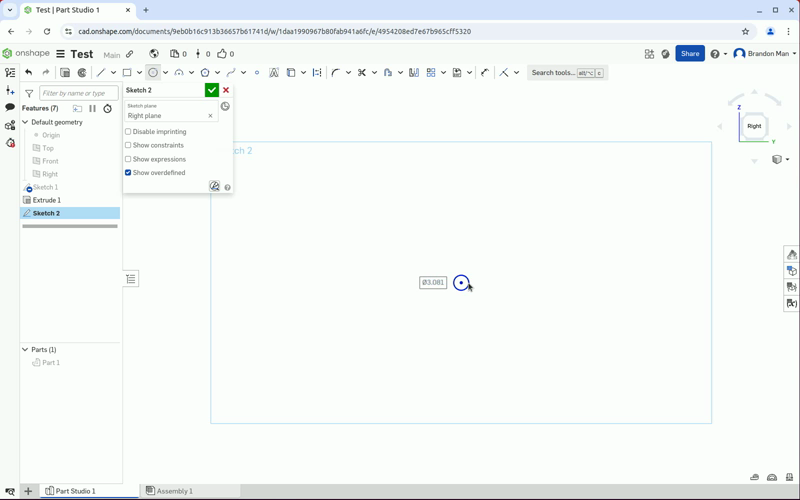
mouse_move(459, 281)
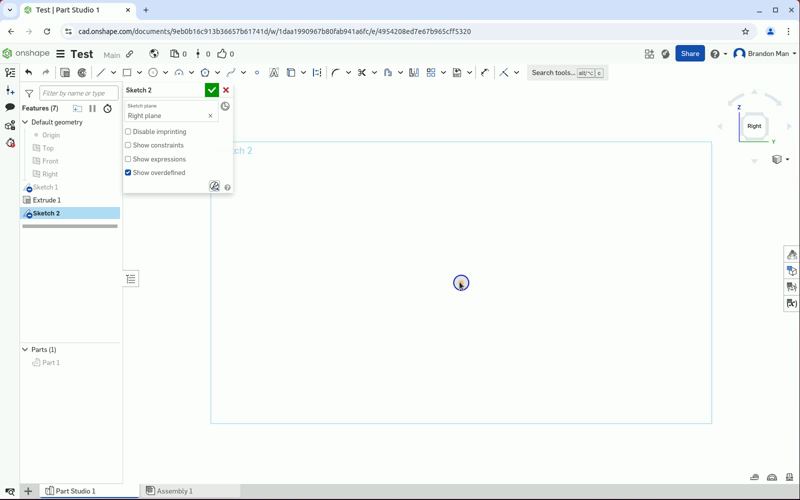
scroll(6)
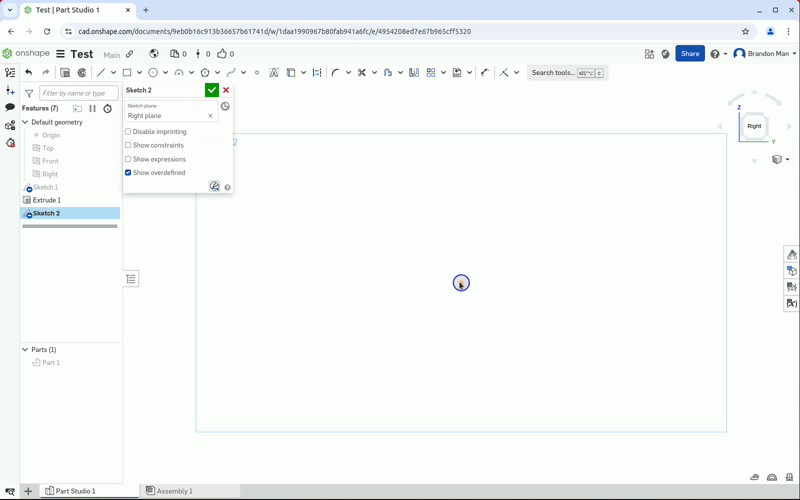
scroll(6)
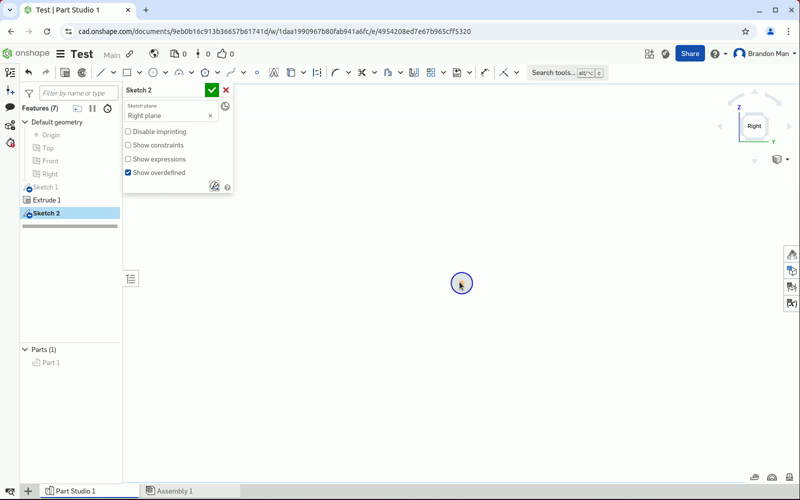
scroll(6)
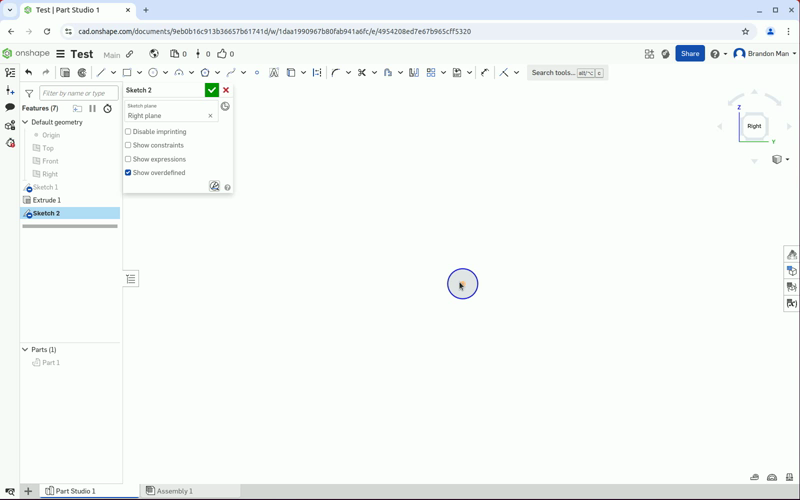
scroll(6)
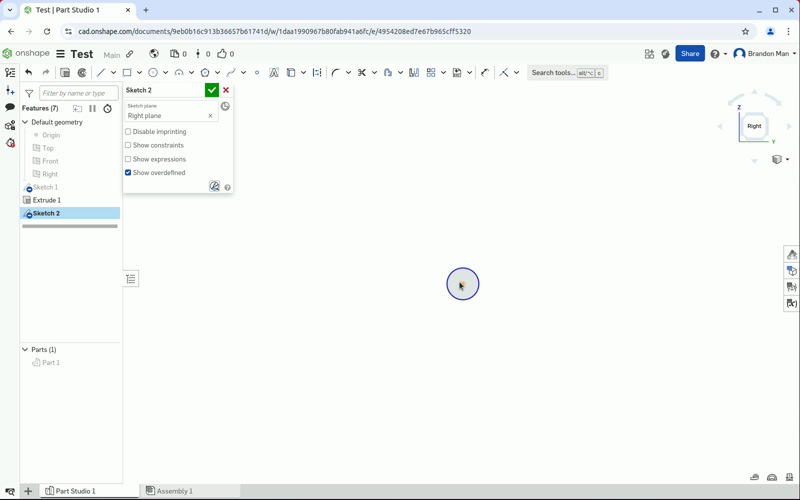
scroll(6)
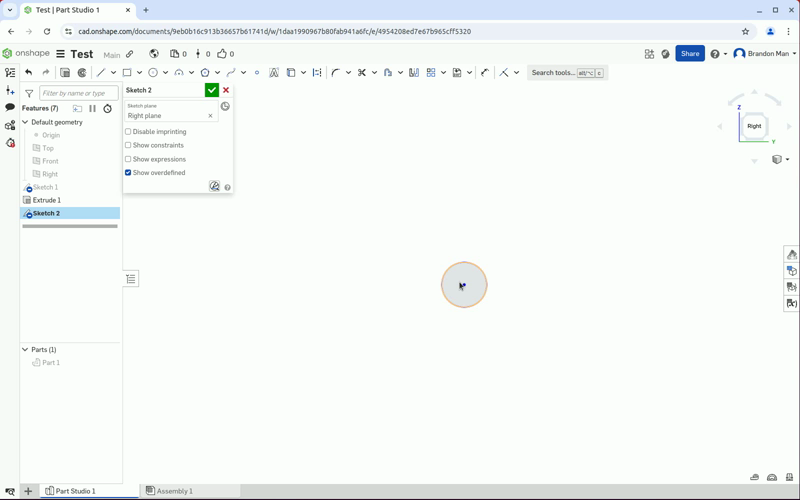
scroll(6)
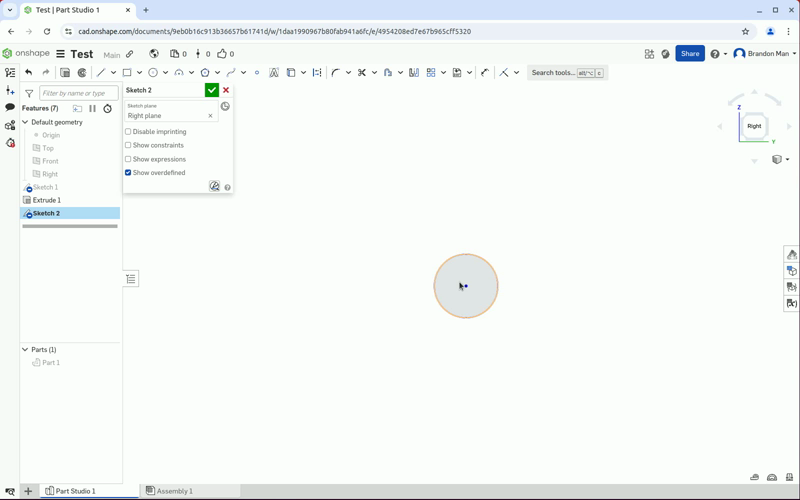
scroll(6)
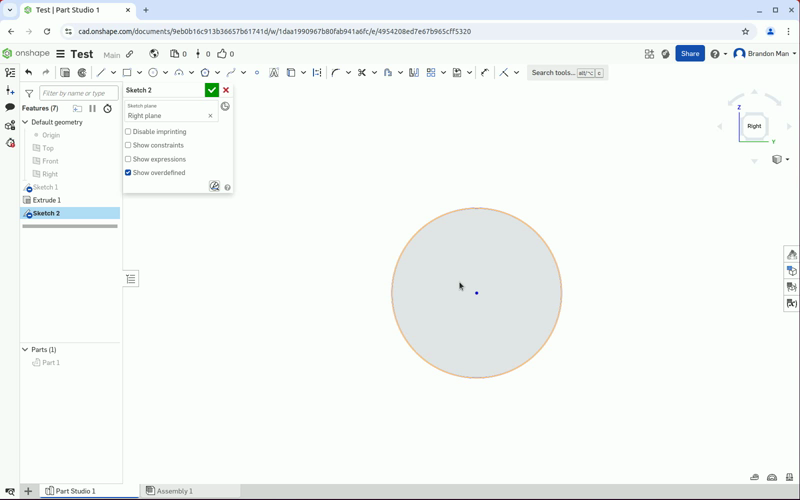
click(459, 281)
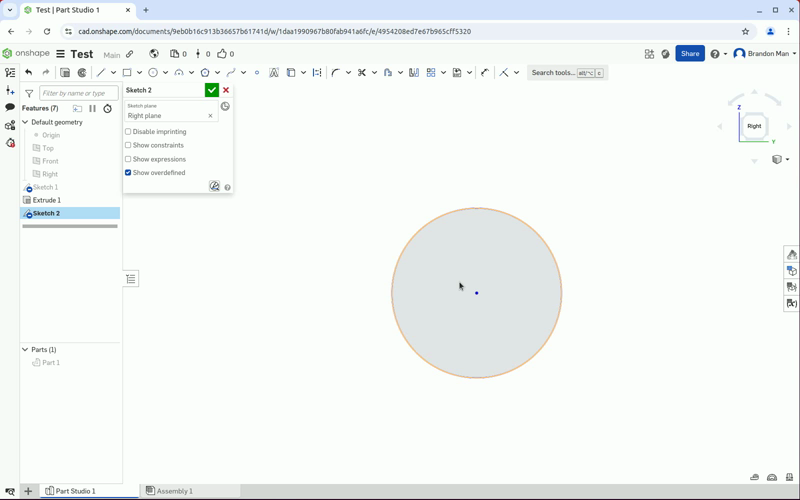
scroll(-6)
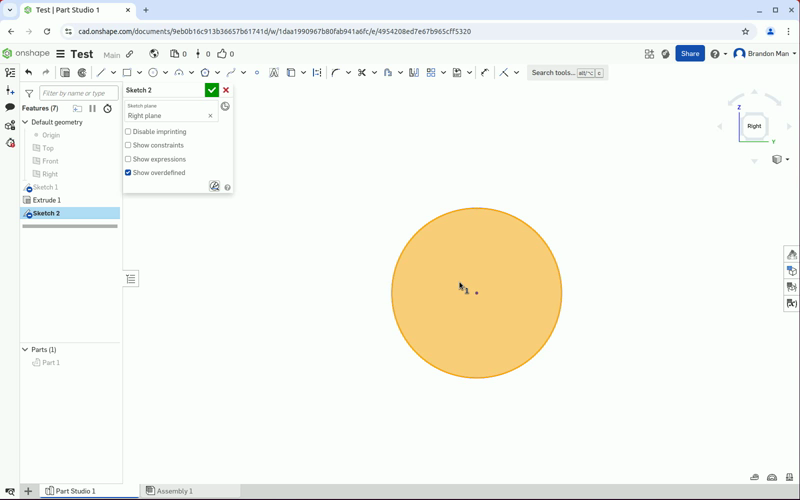
scroll(-6)
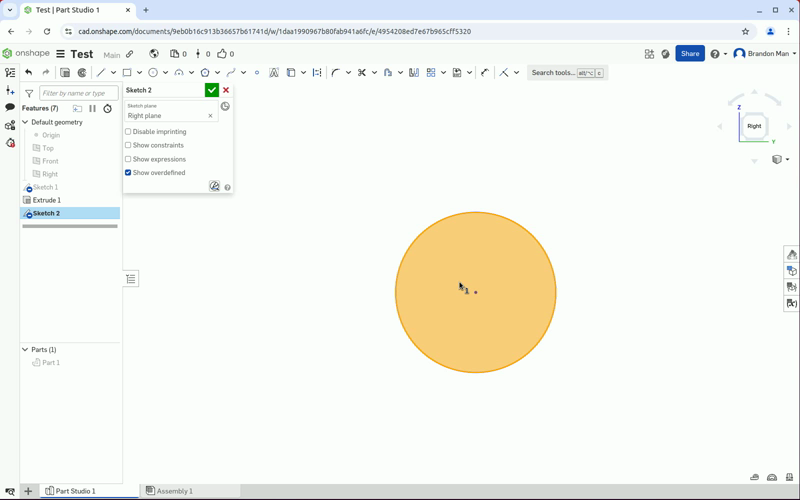
scroll(-6)
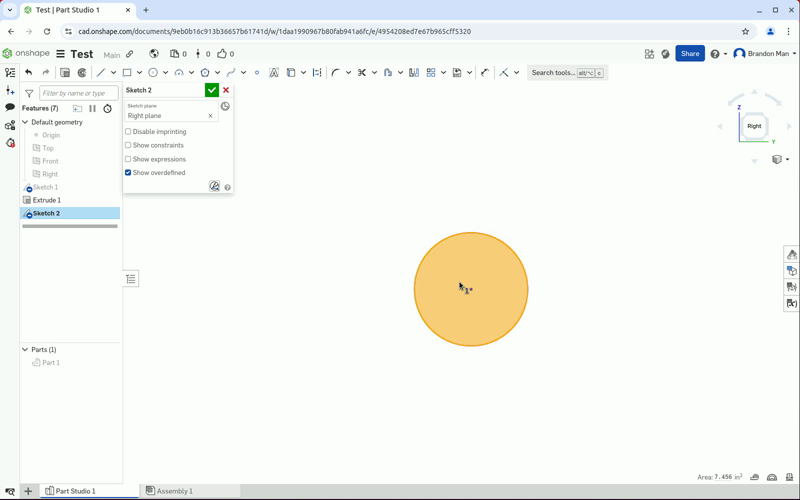
scroll(-6)
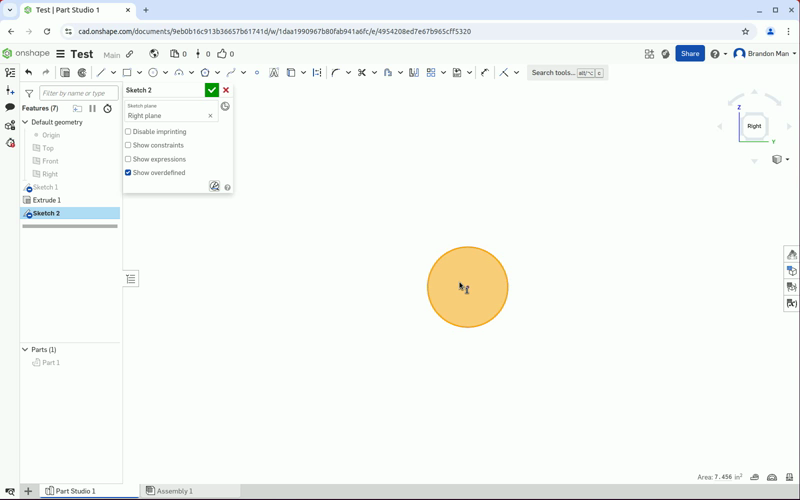
scroll(-6)
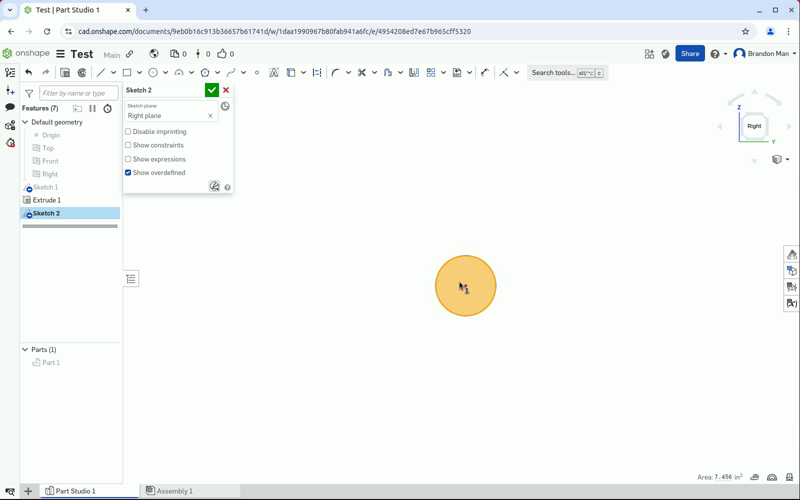
scroll(-6)
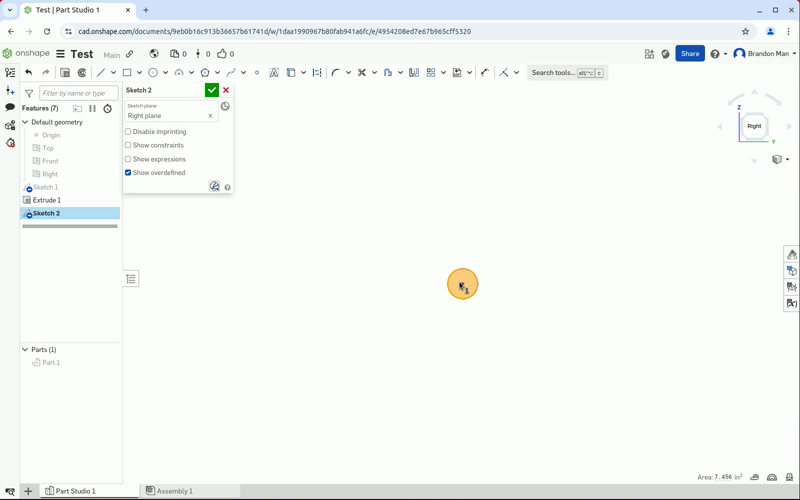
scroll(-6)
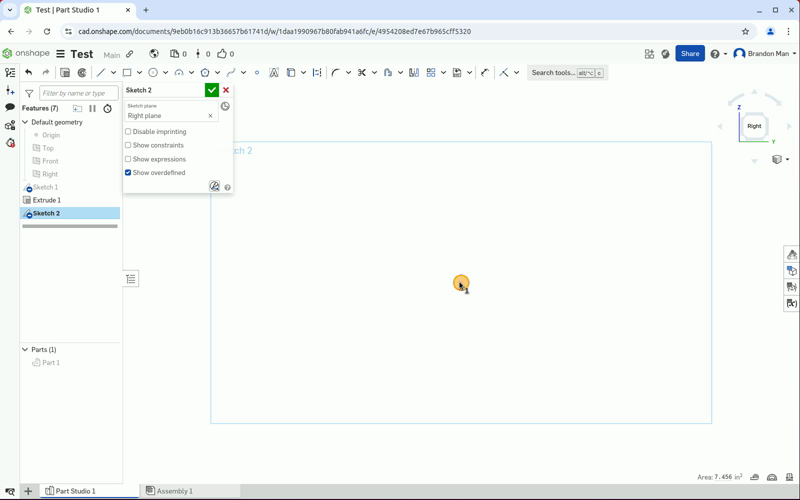
mouse_move(73, 352)
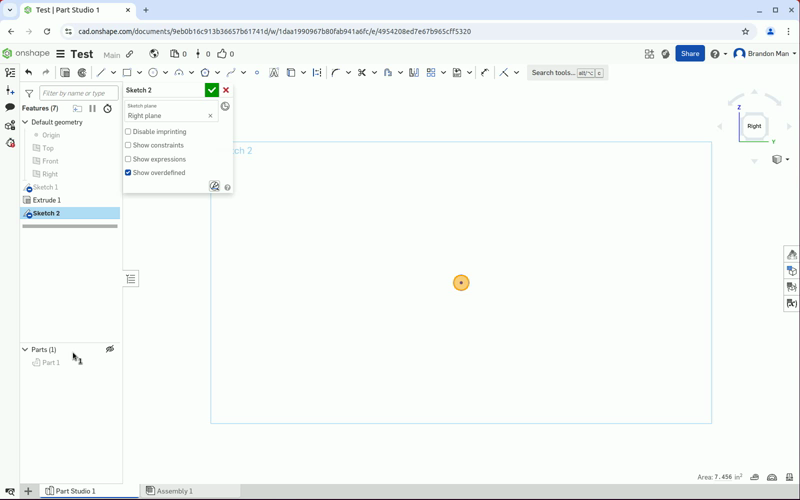
key(shift+y)
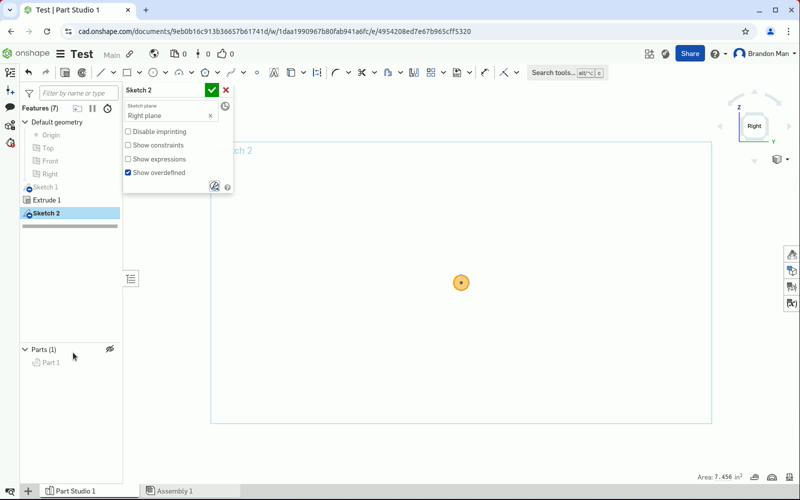
key(shift+e)
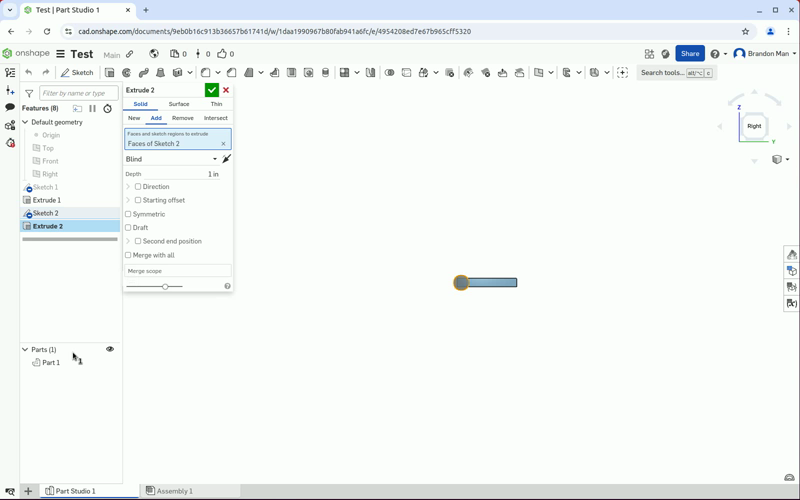
mouse_move(143, 106)
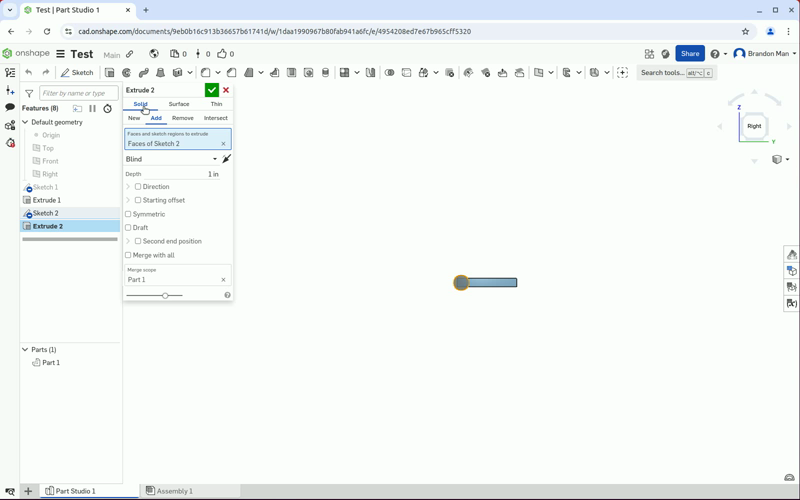
click(143, 106)
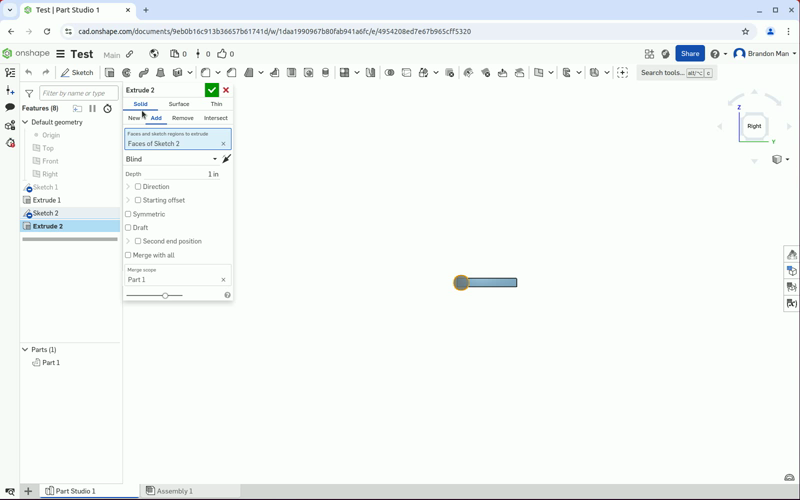
mouse_move(137, 120)
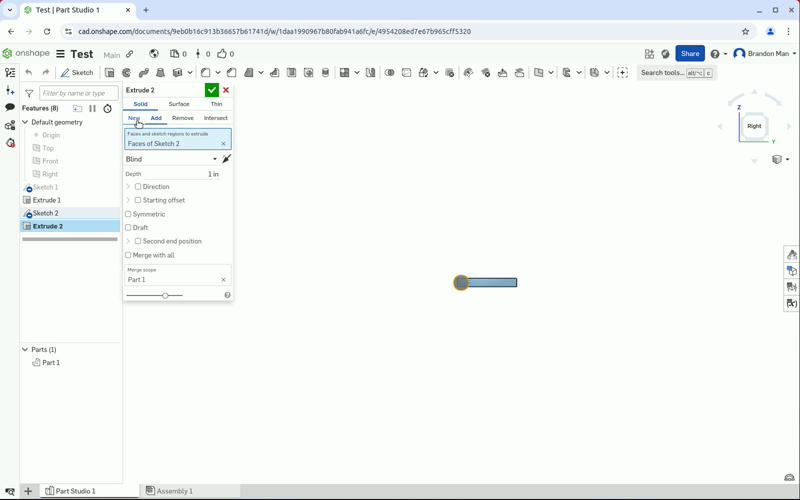
click(137, 120)
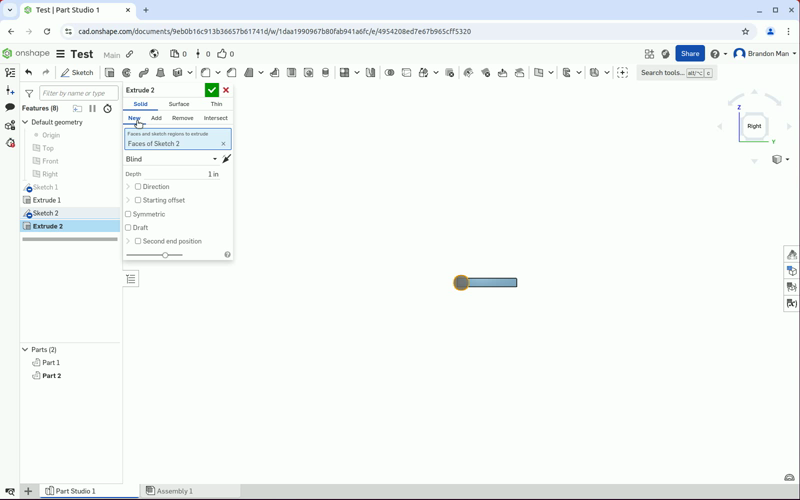
key(tab, 4)
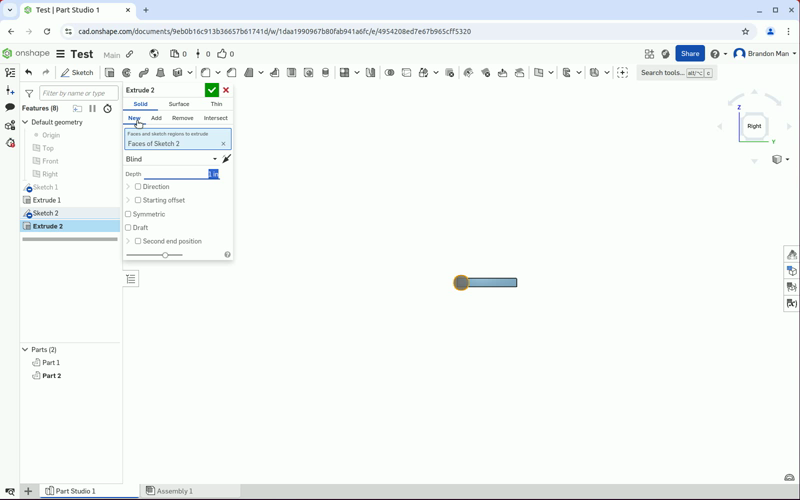
text(-0.722)
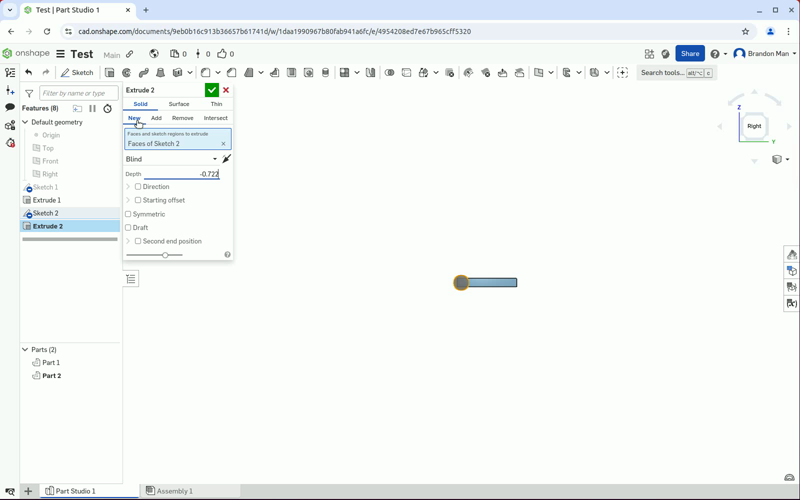
key(enter)
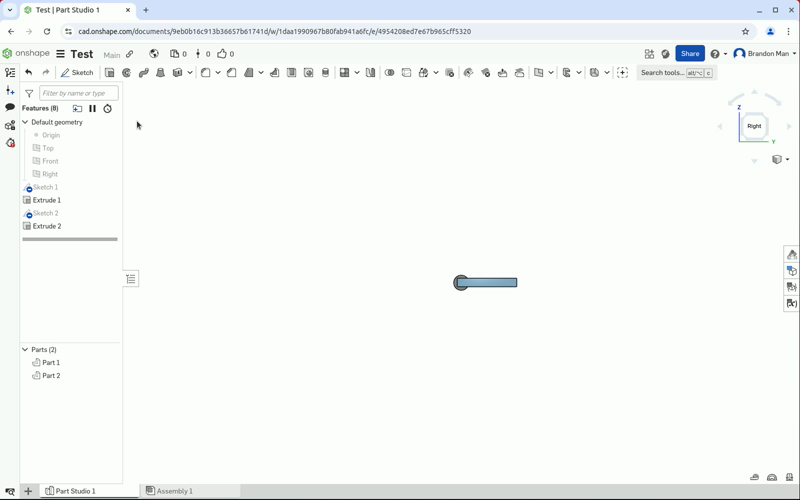
key(shift+h)
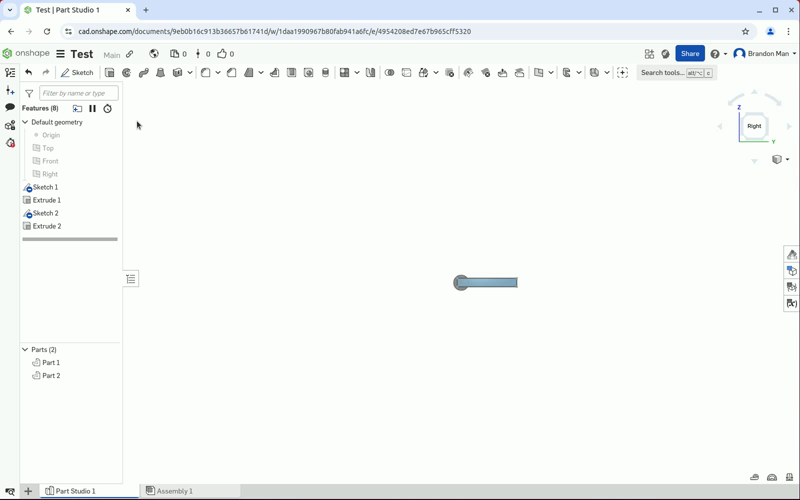
key(shift+h)
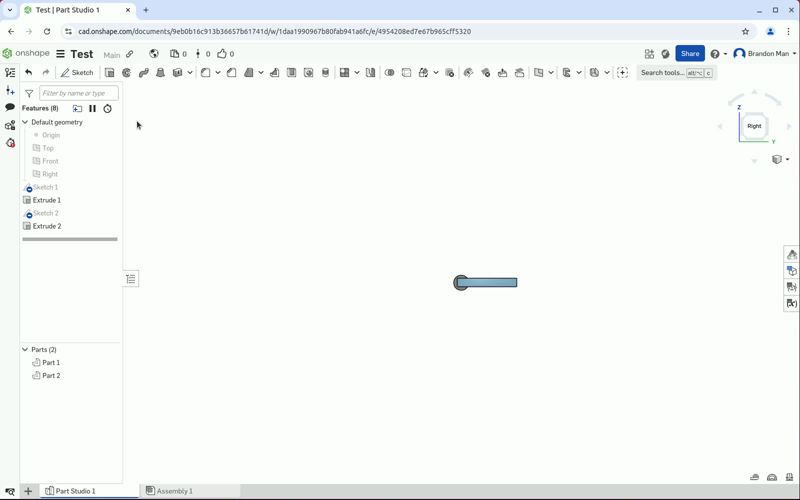
mouse_move(73, 189)
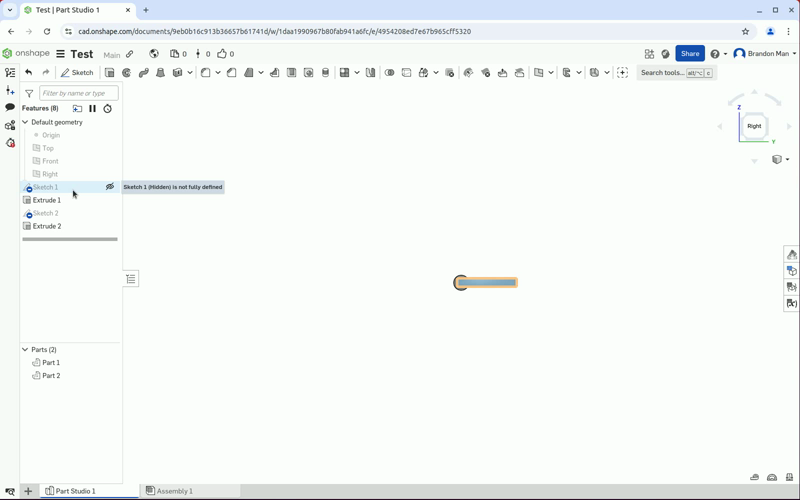
click(73, 189)
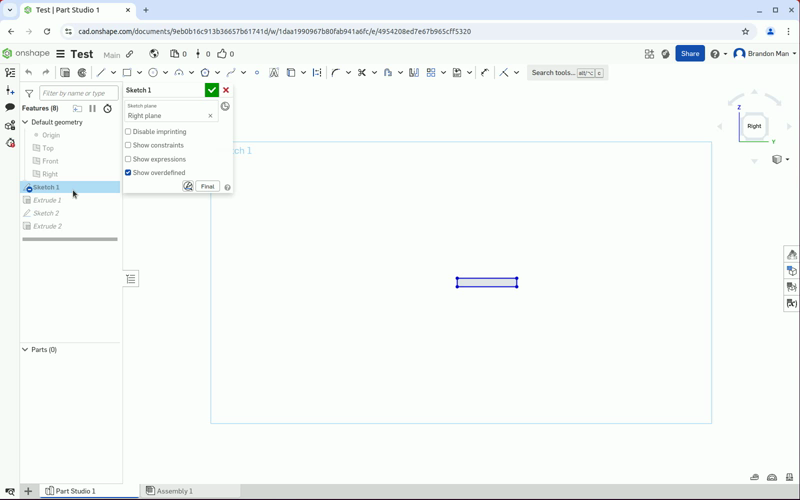
mouse_move(229, 92)
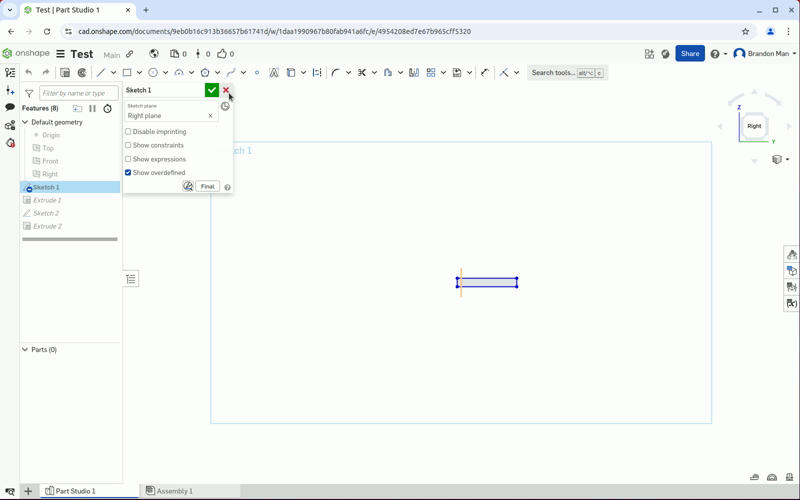
click(229, 92)
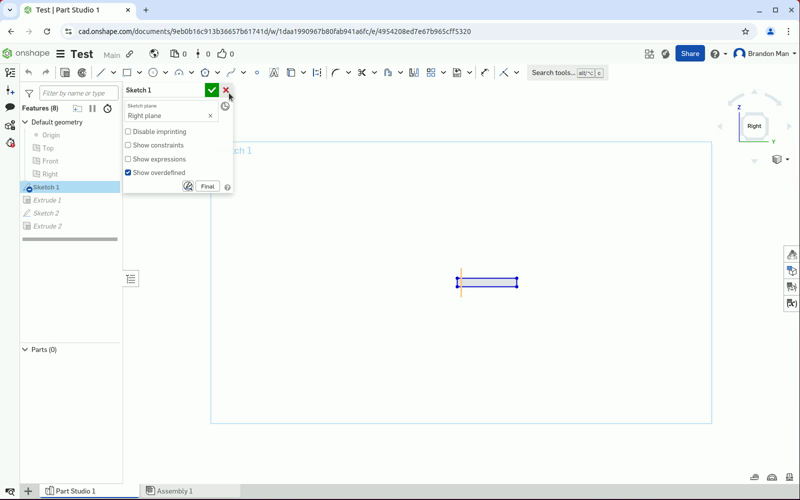
key(shift+s)
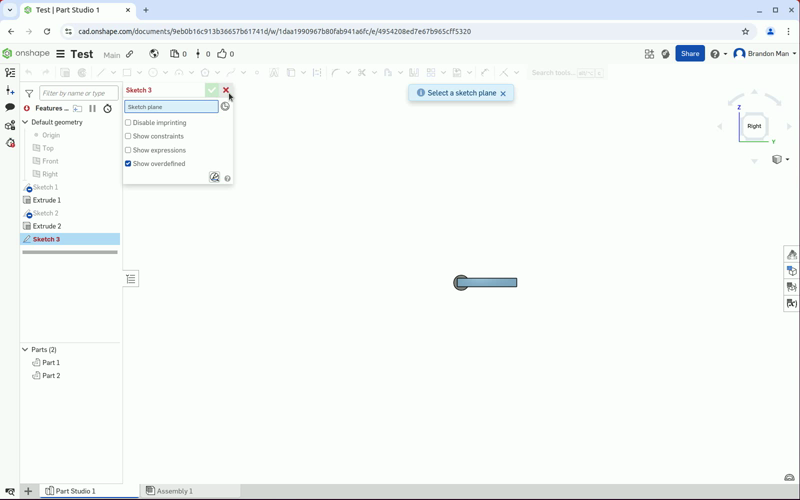
mouse_move(73, 176)
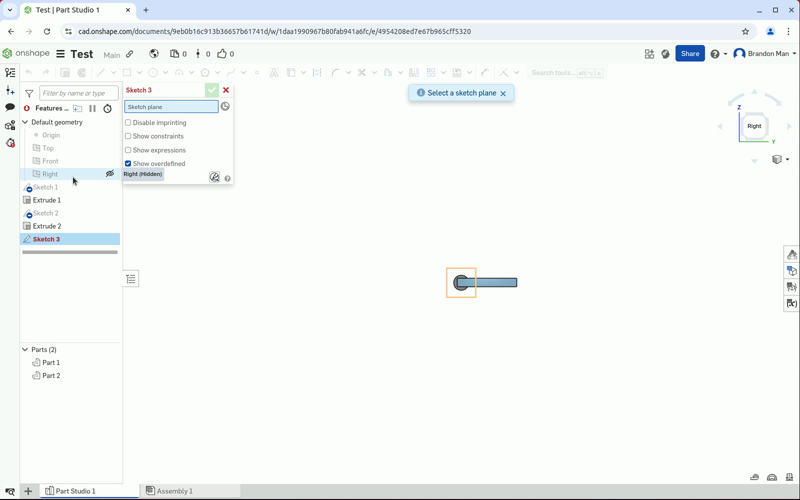
click(73, 176)
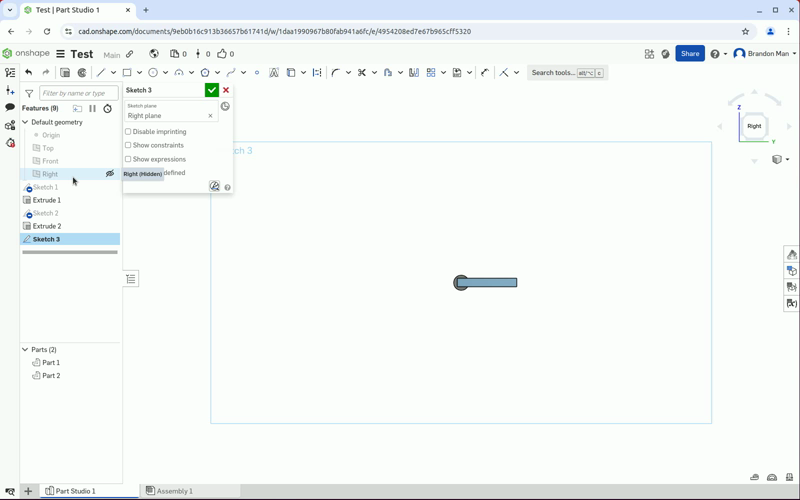
mouse_move(73, 352)
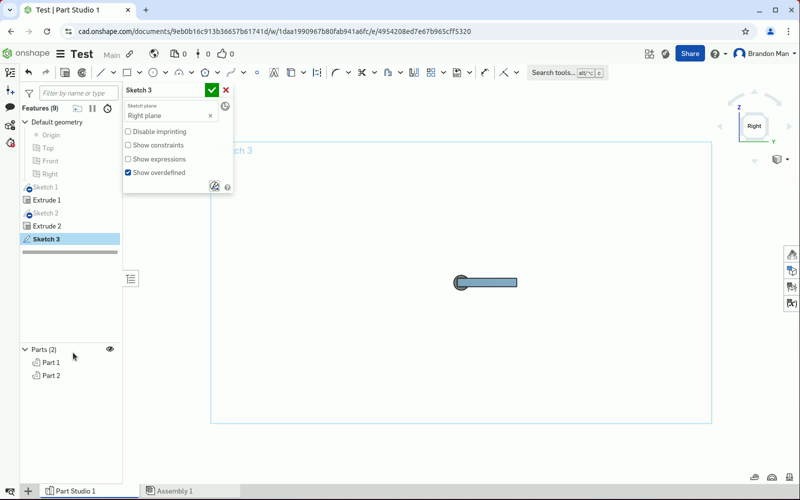
key(y)
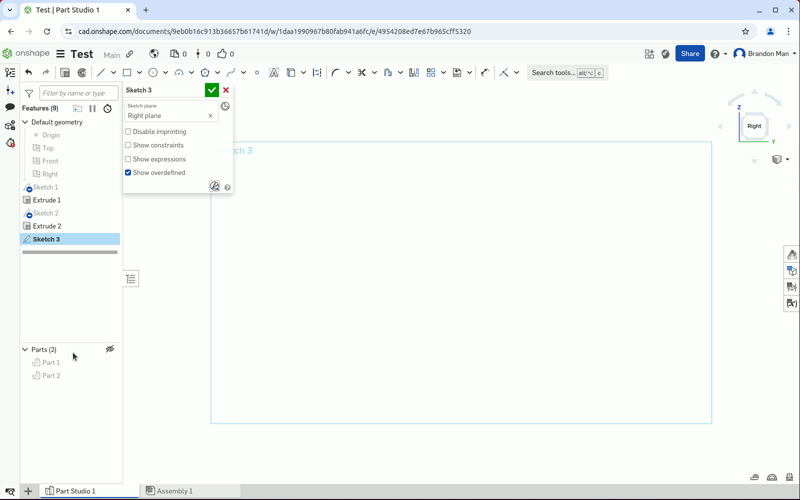
key(c)
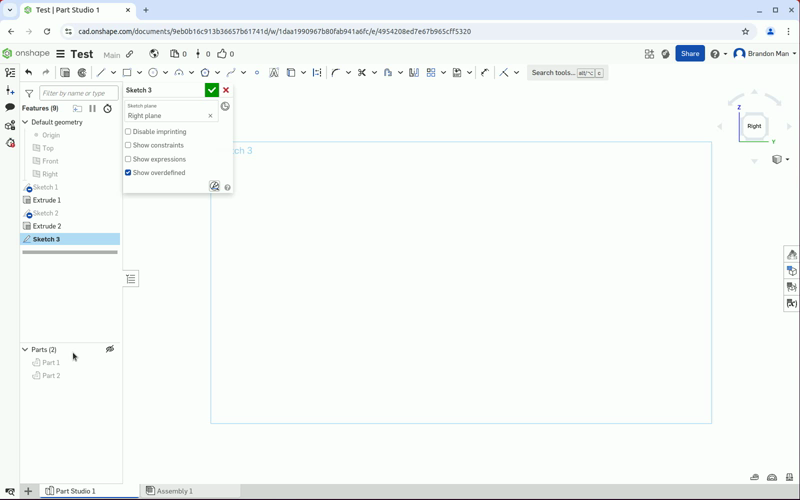
key_down(shift)
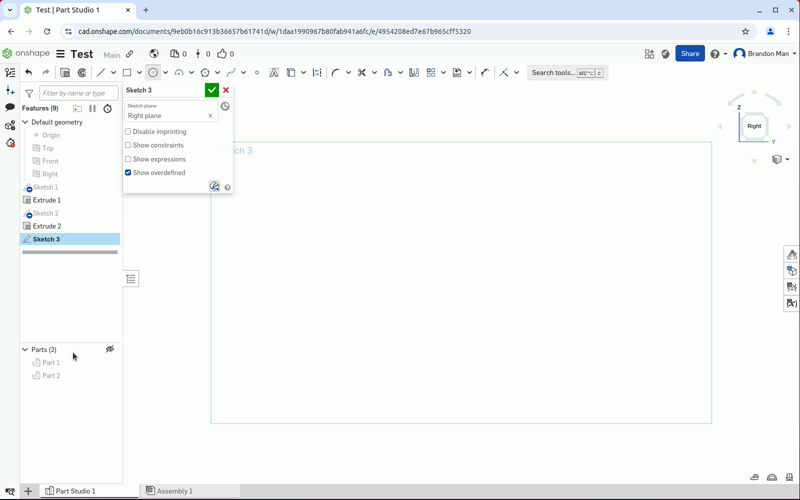
mouse_move(511, 282)
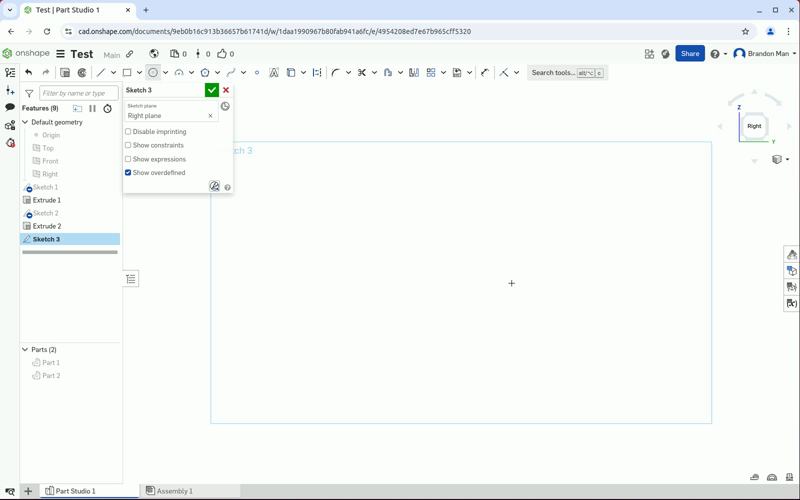
click(511, 282)
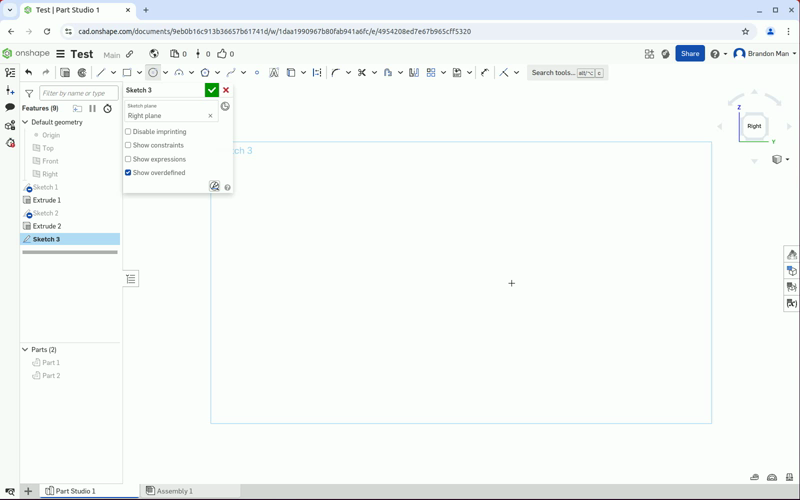
key_up(shift)
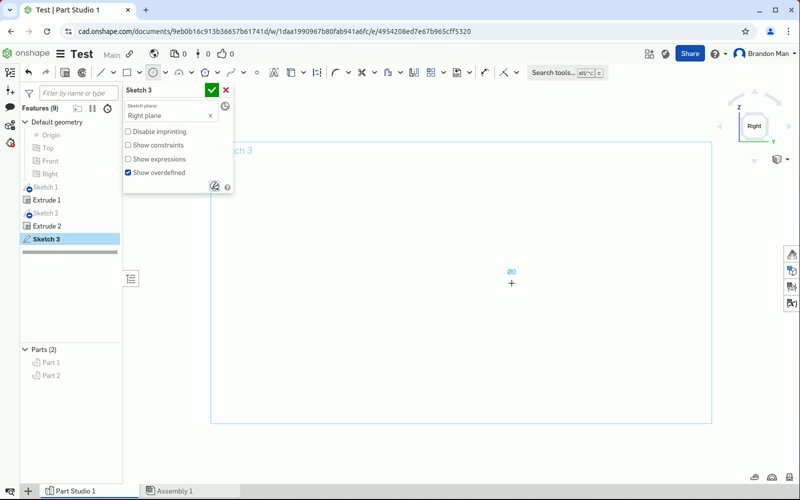
mouse_move(515, 282)
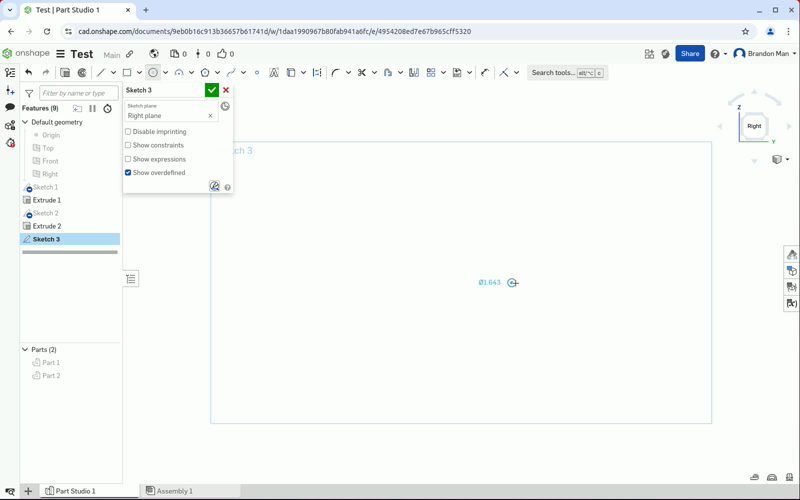
click(515, 282)
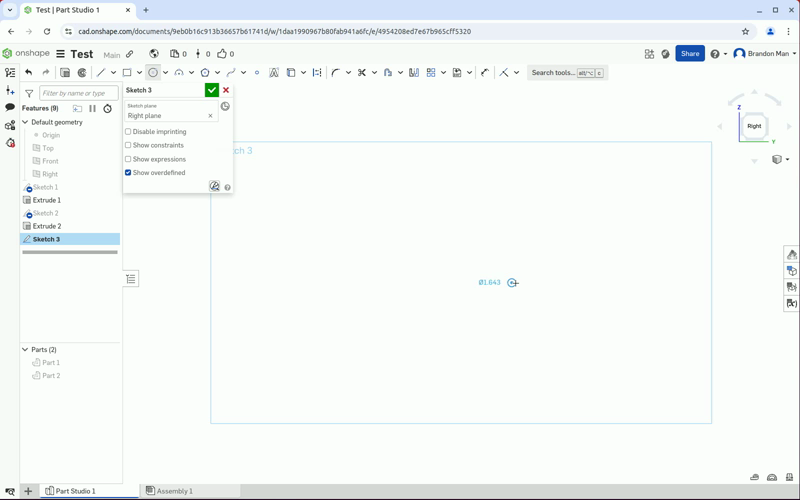
key(esc)
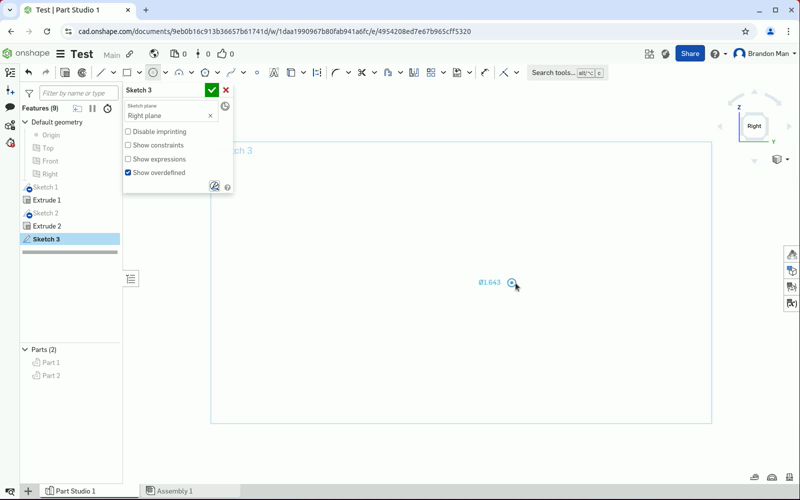
mouse_move(510, 281)
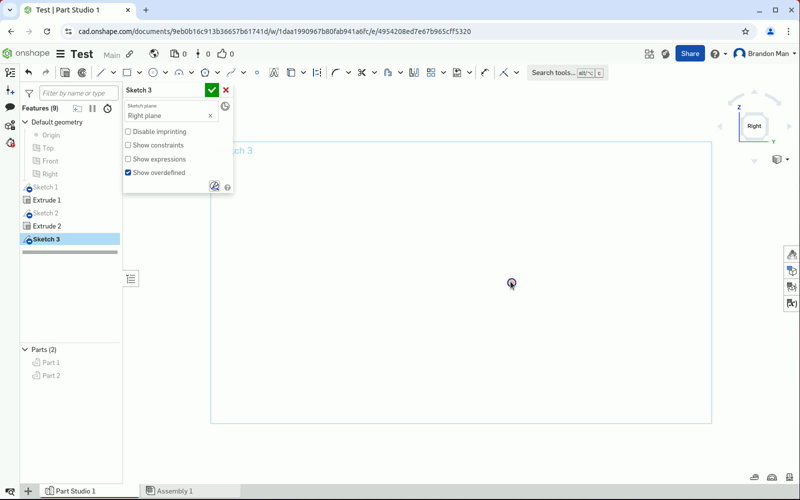
scroll(6)
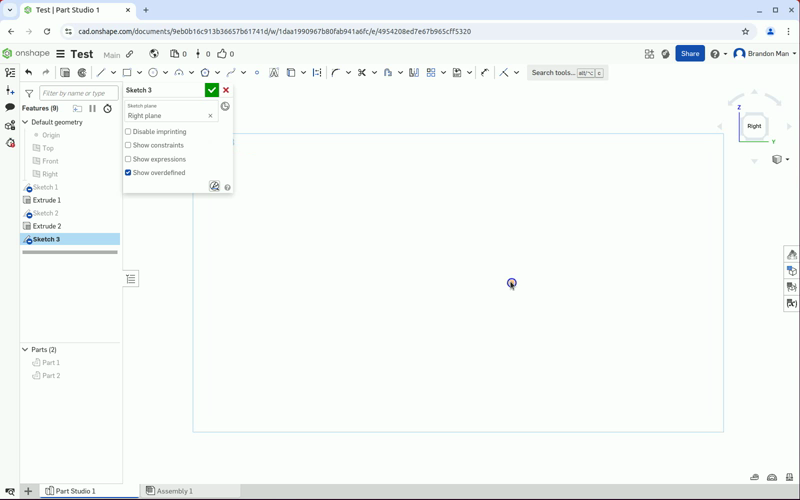
scroll(6)
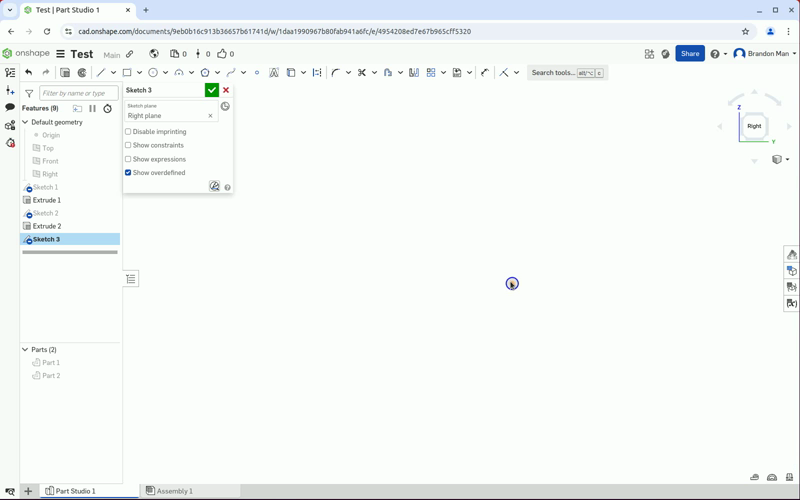
scroll(6)
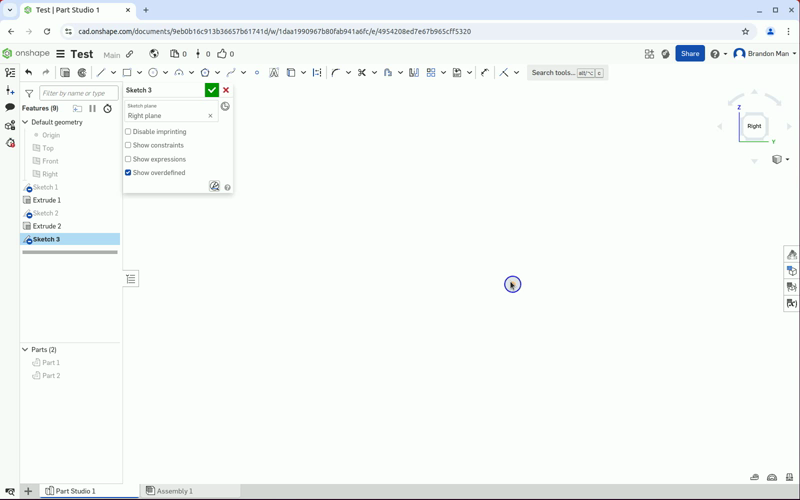
scroll(6)
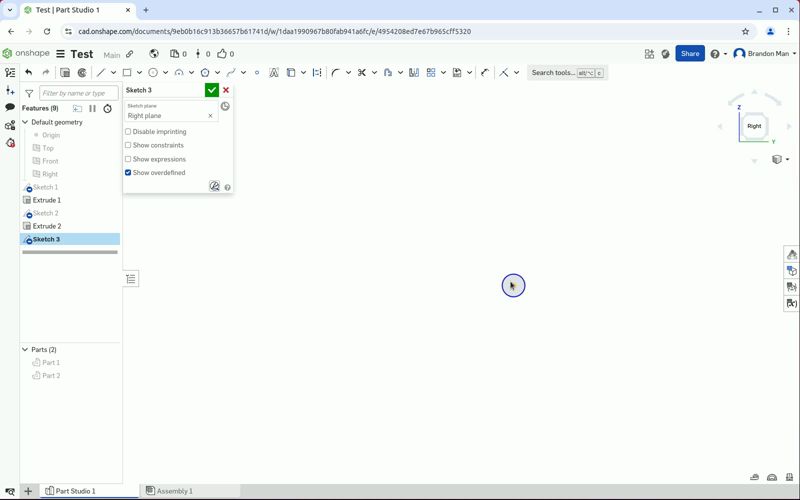
scroll(6)
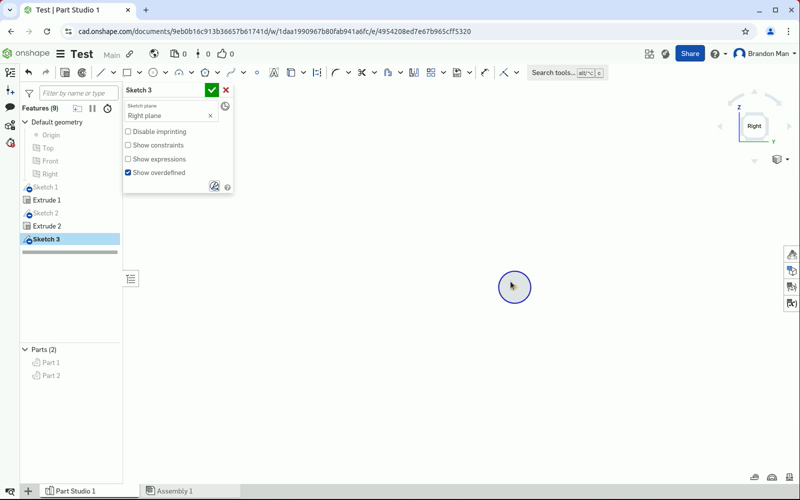
scroll(6)
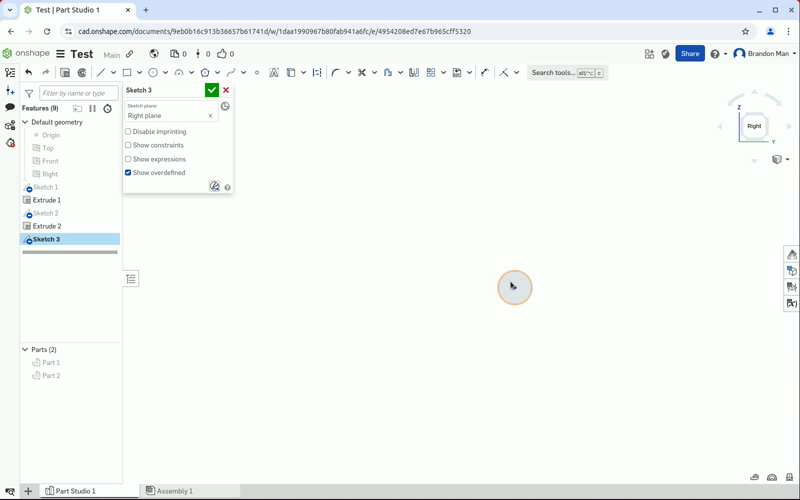
scroll(6)
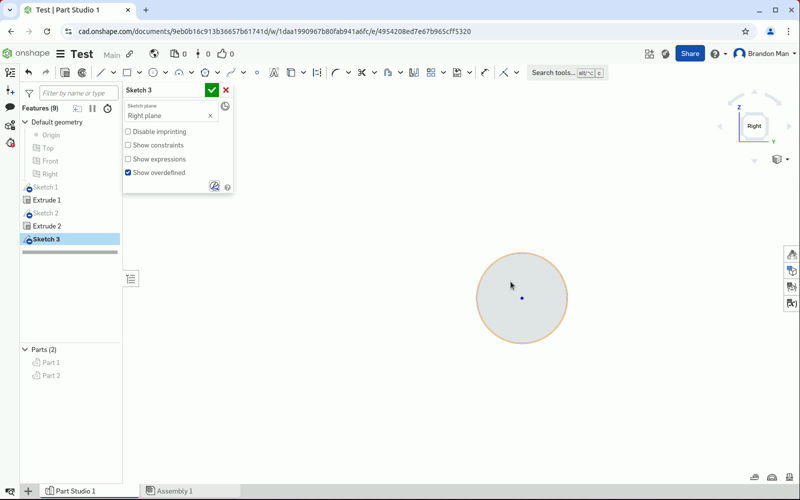
click(510, 281)
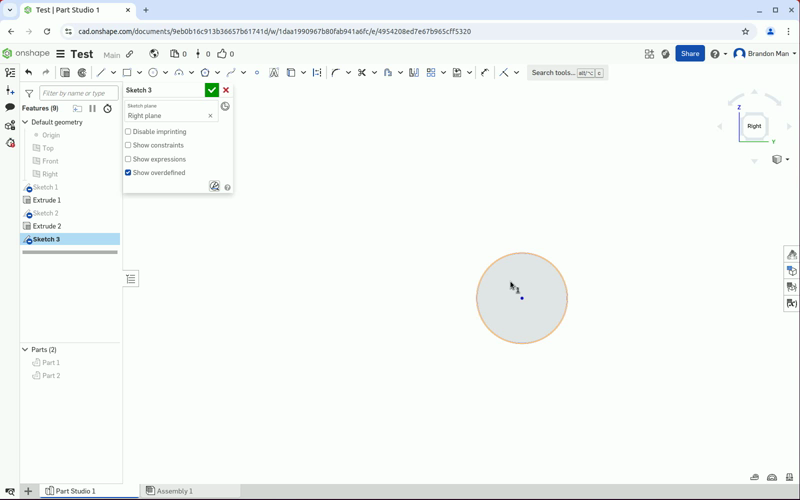
scroll(-6)
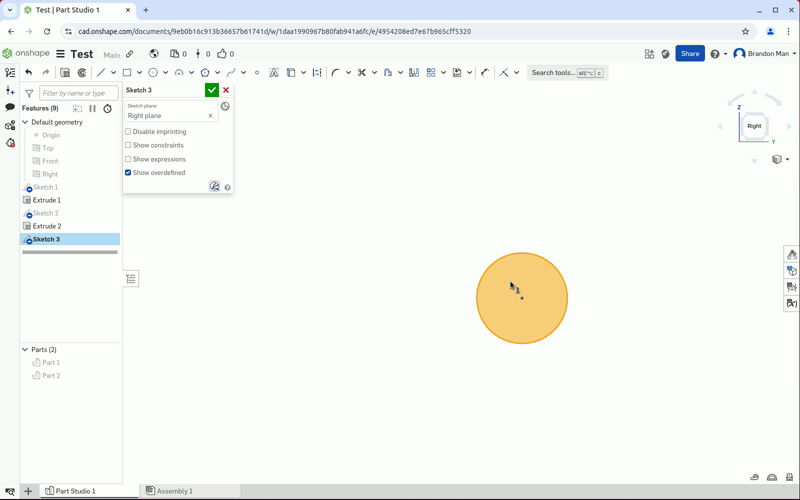
scroll(-6)
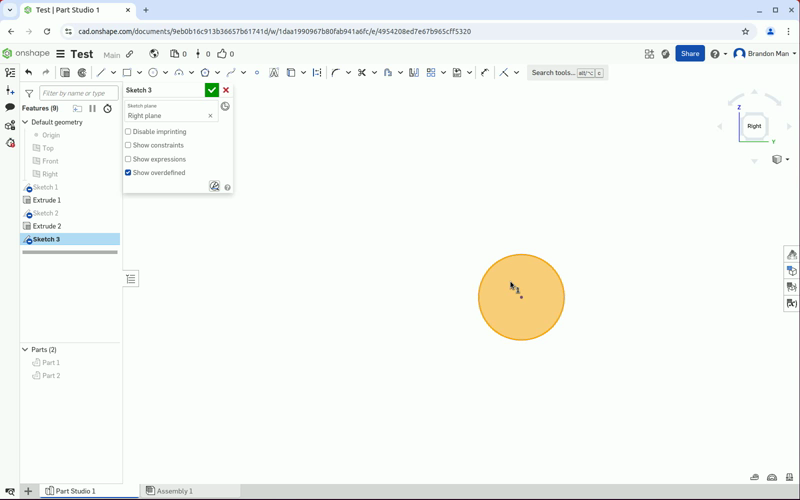
scroll(-6)
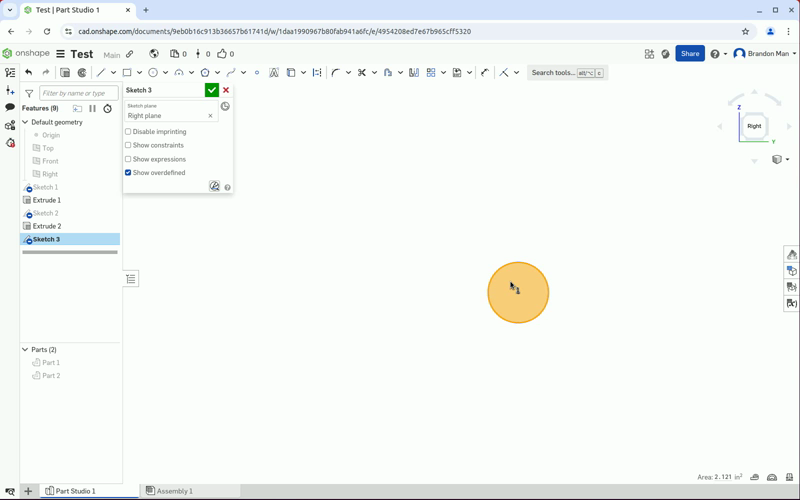
scroll(-6)
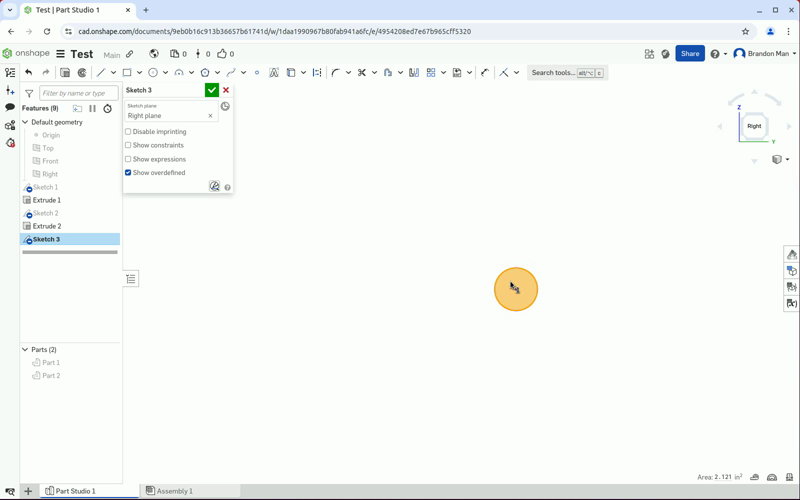
scroll(-6)
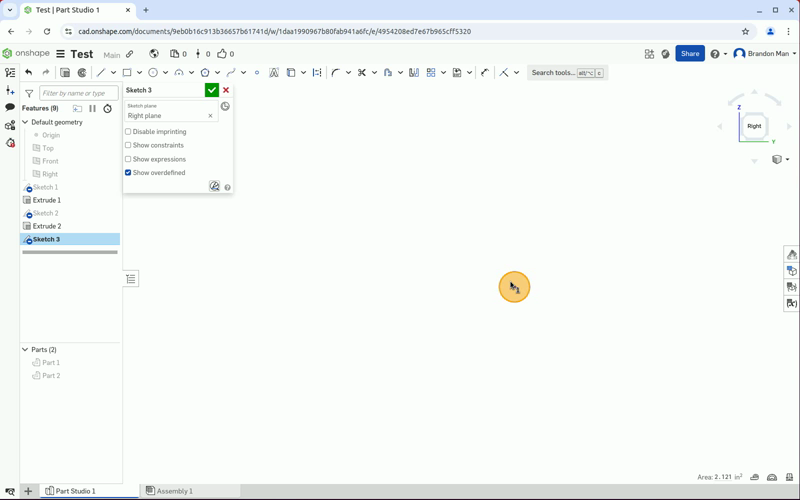
scroll(-6)
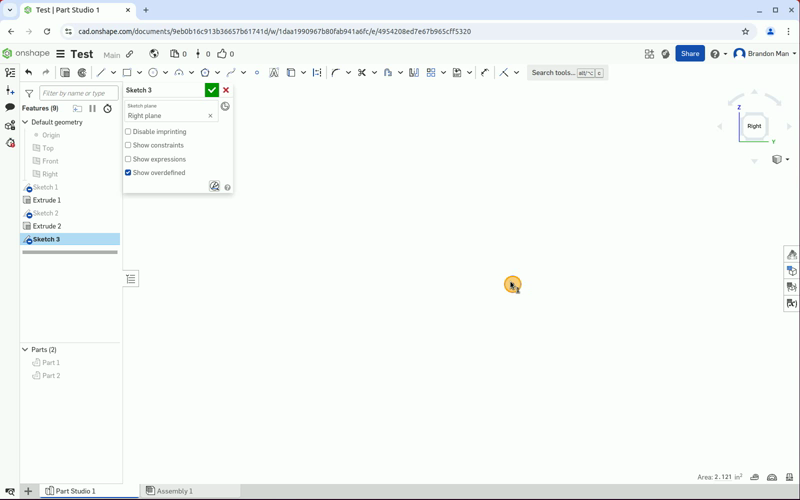
scroll(-6)
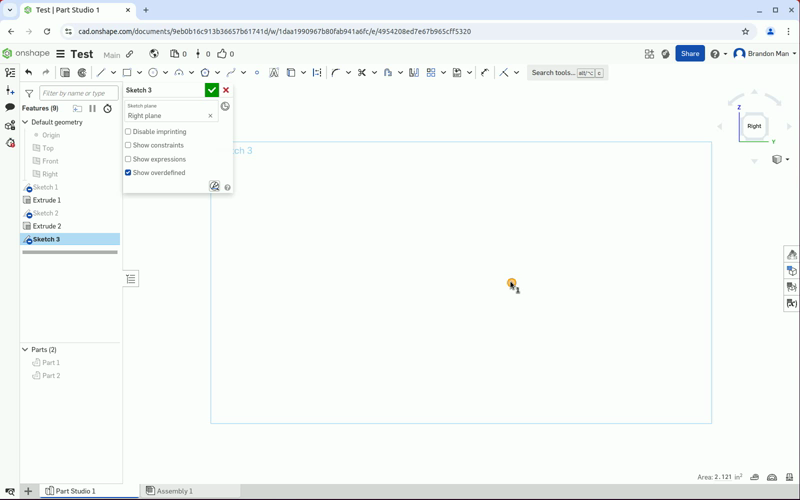
mouse_move(73, 352)
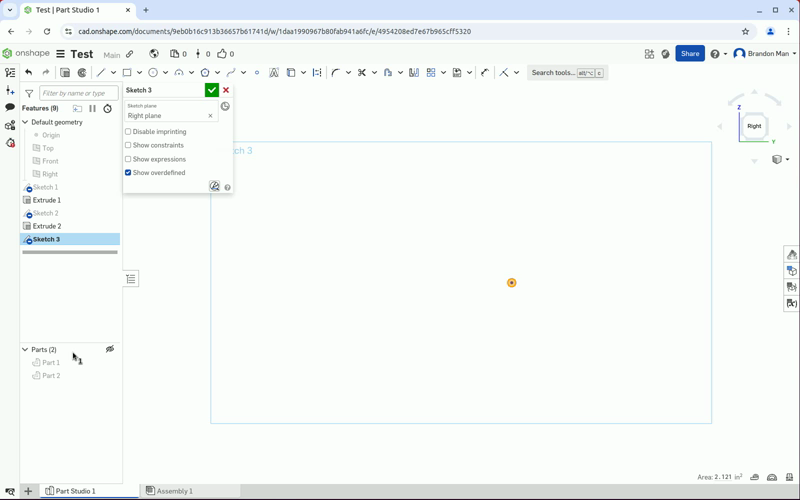
key(shift+y)
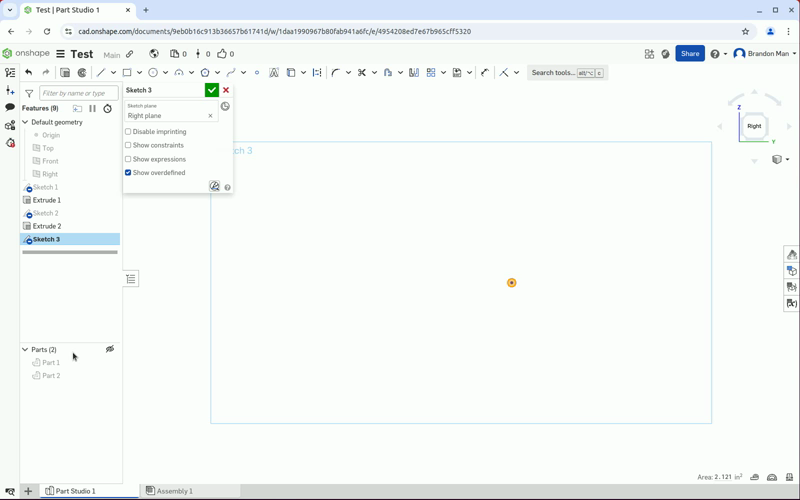
key(shift+e)
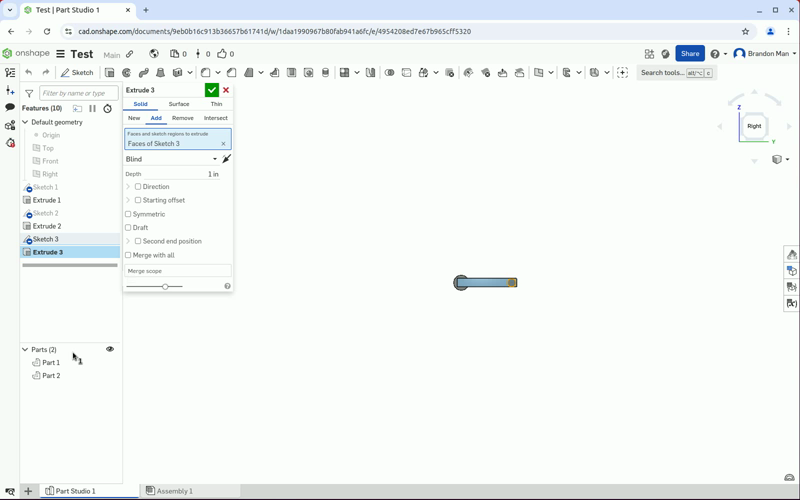
mouse_move(143, 106)
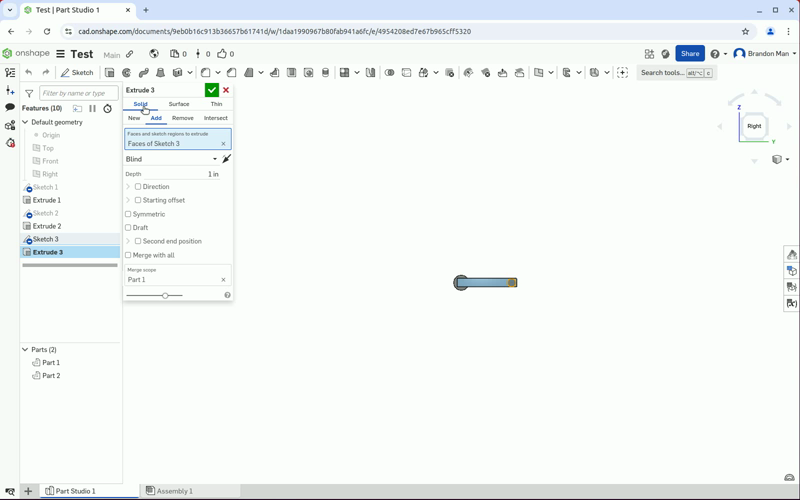
click(143, 106)
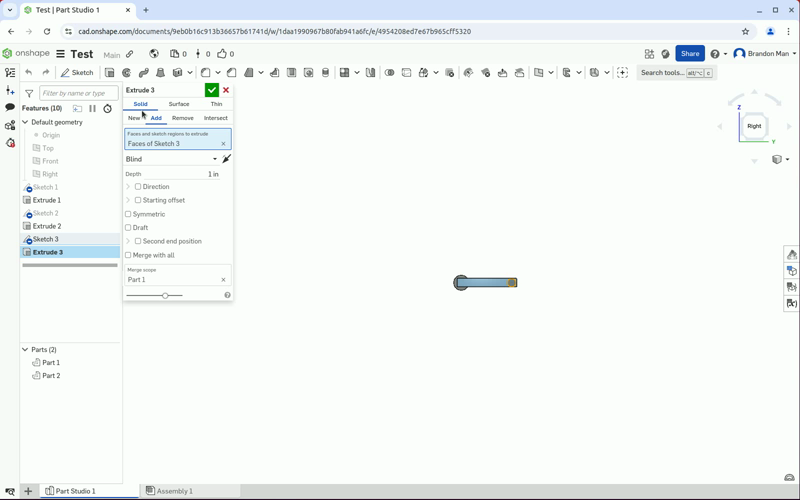
mouse_move(137, 120)
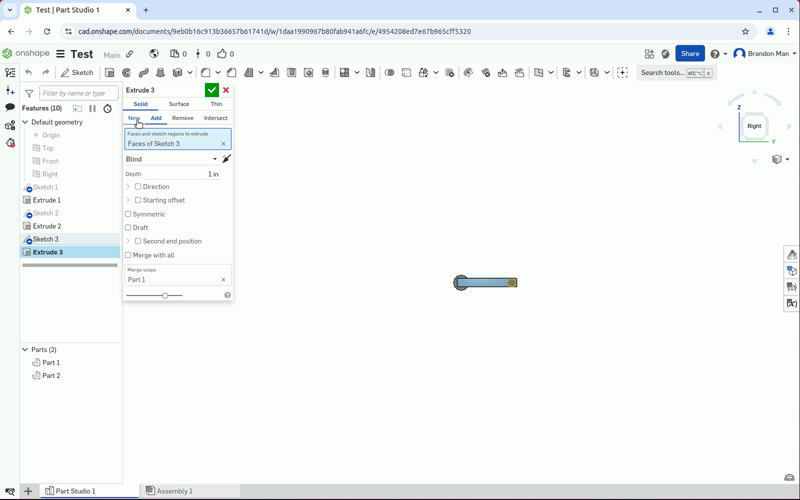
click(137, 120)
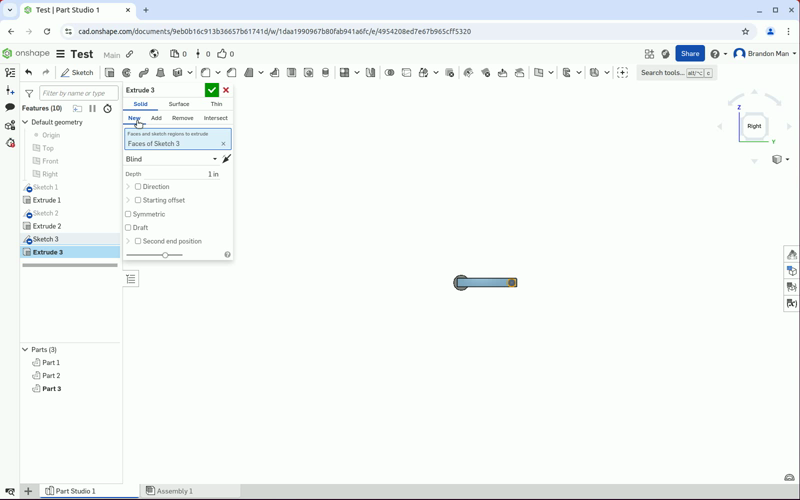
key(tab, 4)
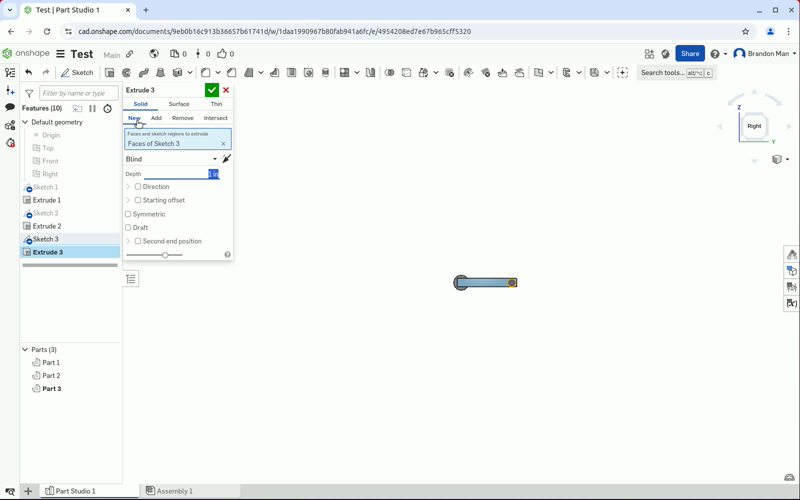
text(-0.722)
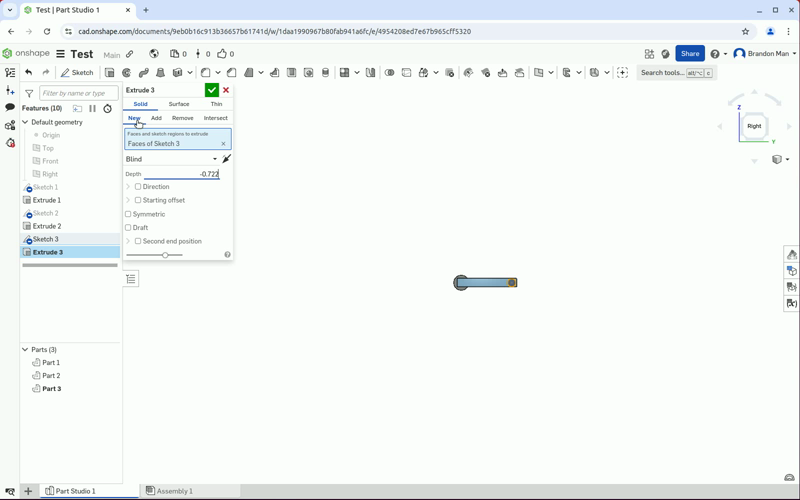
key(enter)
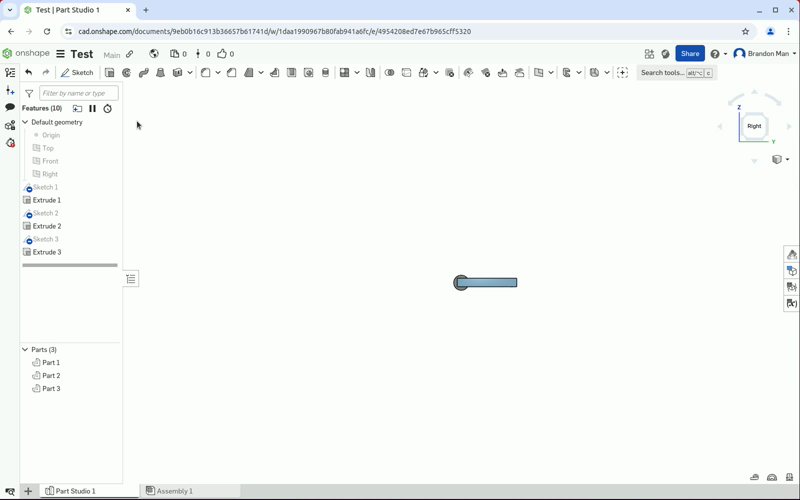
key(shift+h)
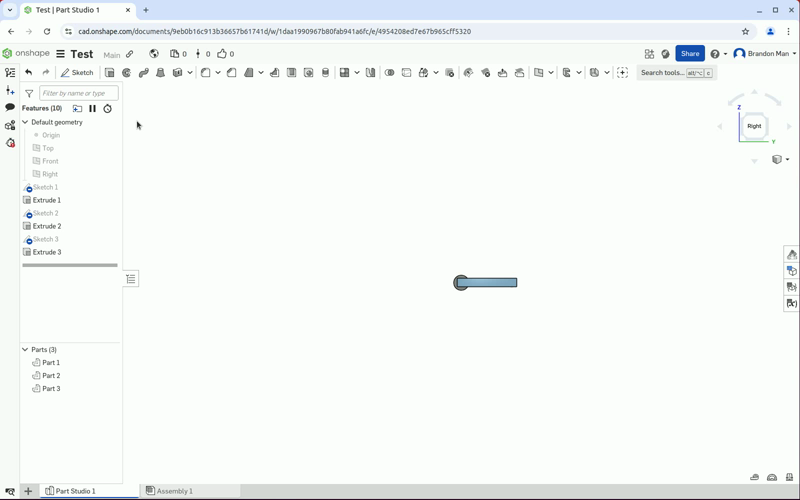
key(shift+h)
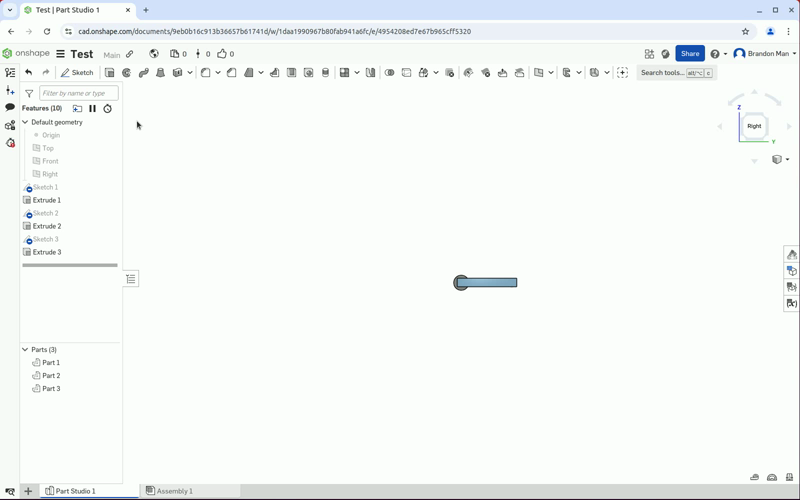
mouse_move(73, 189)
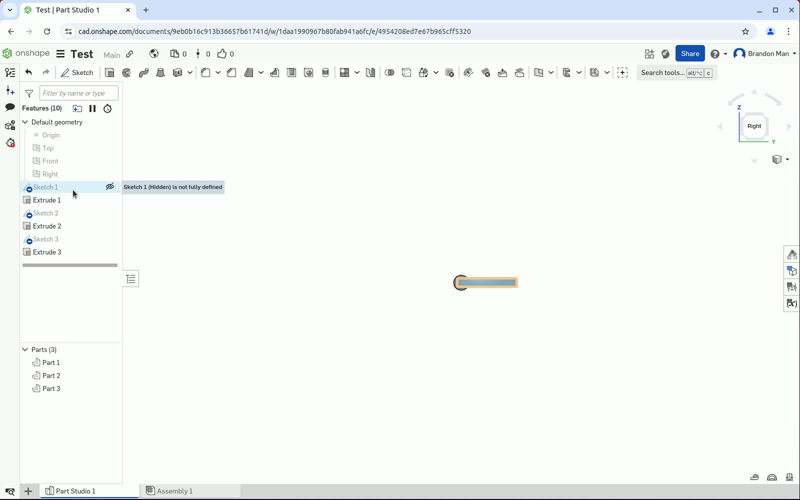
click(73, 189)
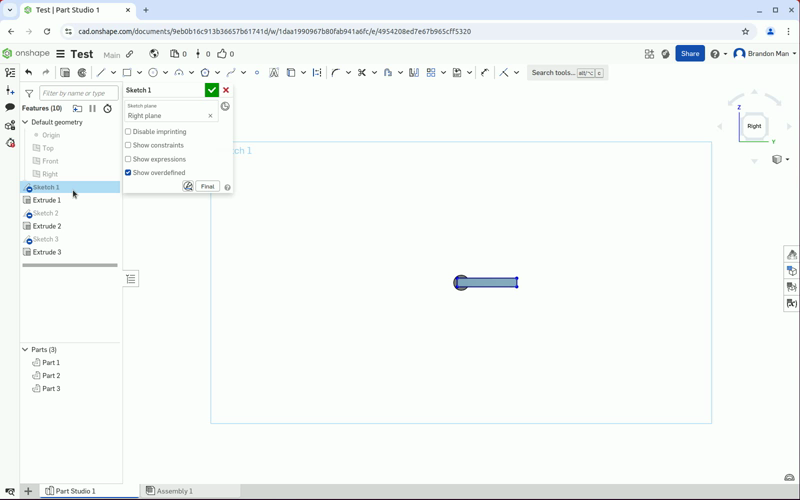
mouse_move(229, 92)
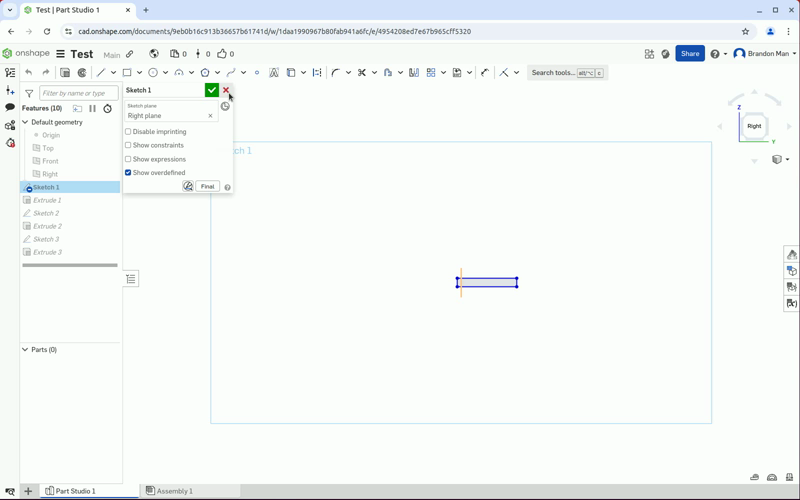
click(229, 92)
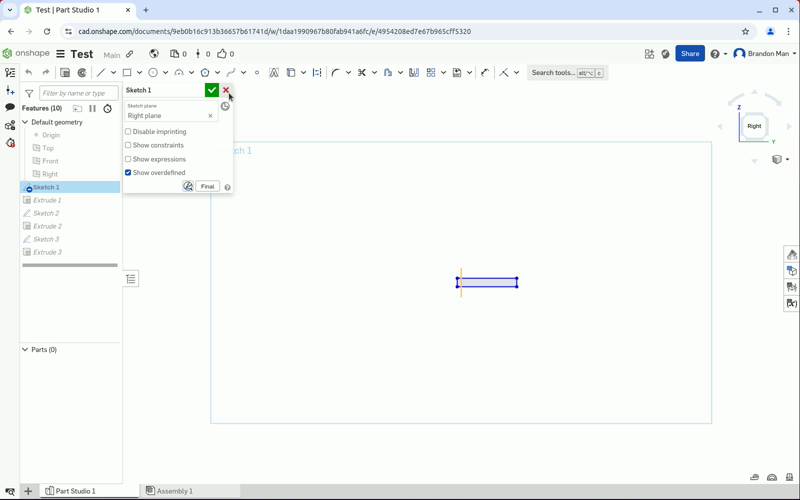
key(shift+s)
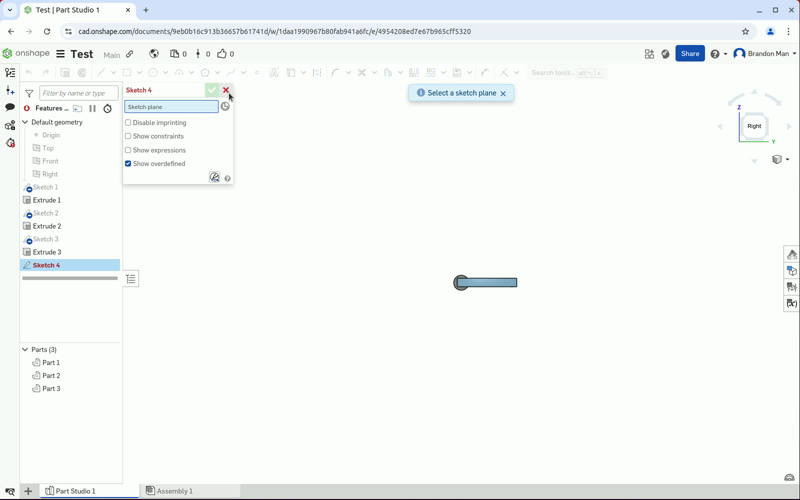
mouse_move(73, 176)
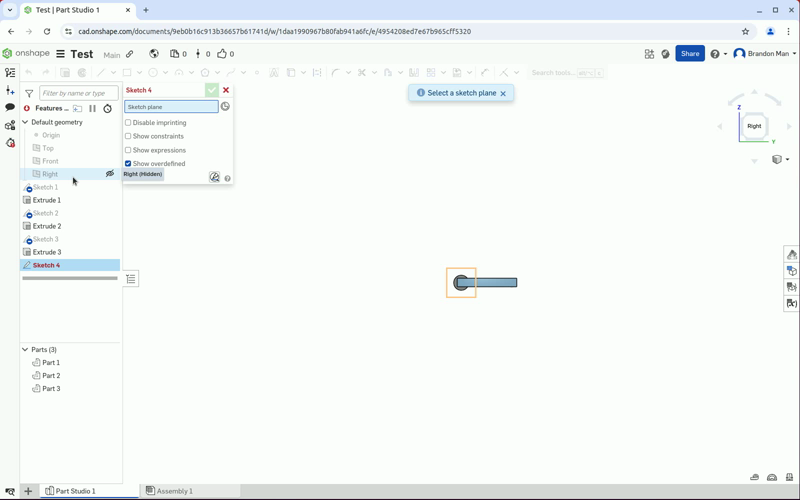
click(73, 176)
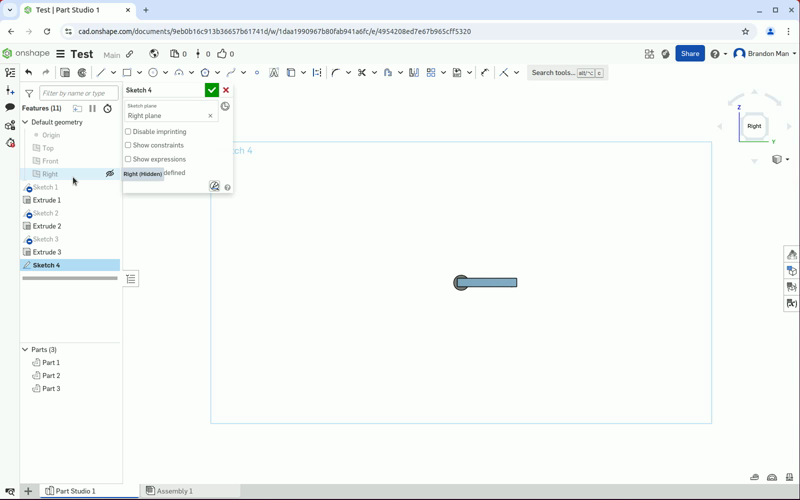
mouse_move(73, 352)
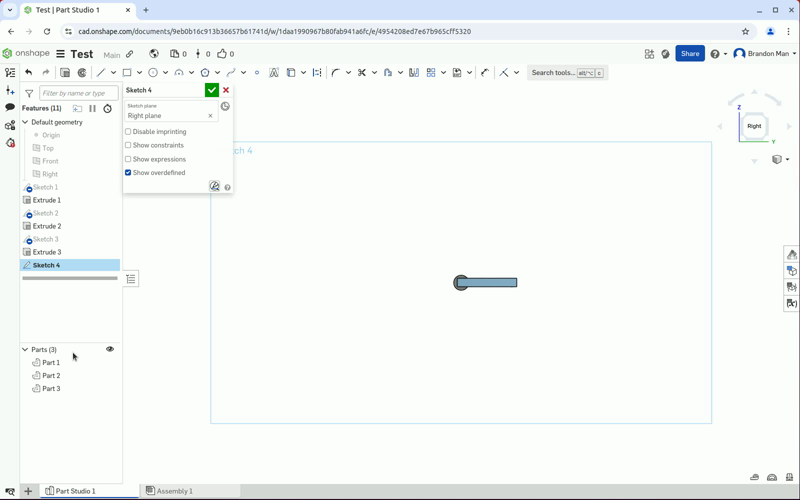
key(y)
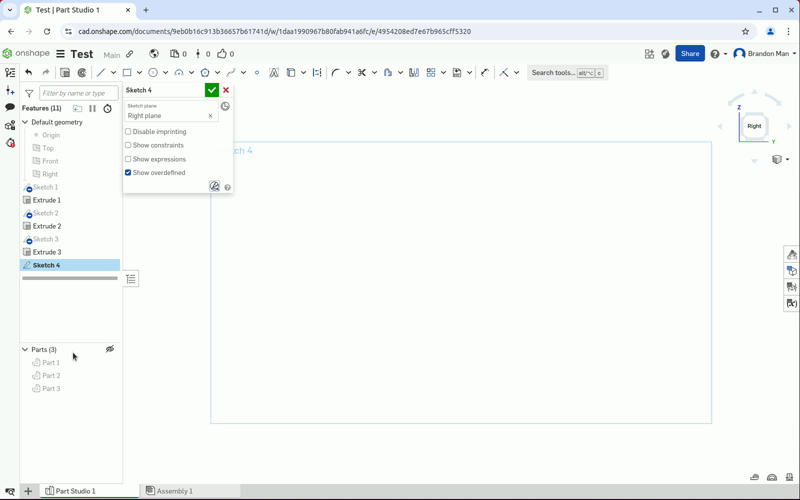
key(l)
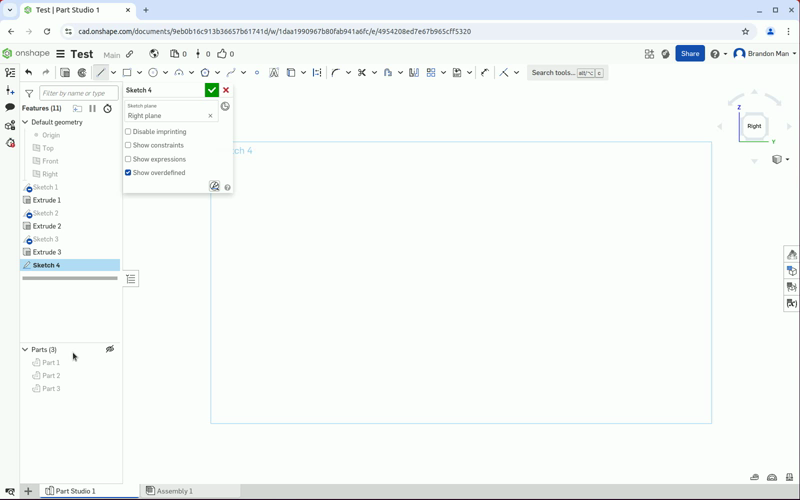
key_down(shift)
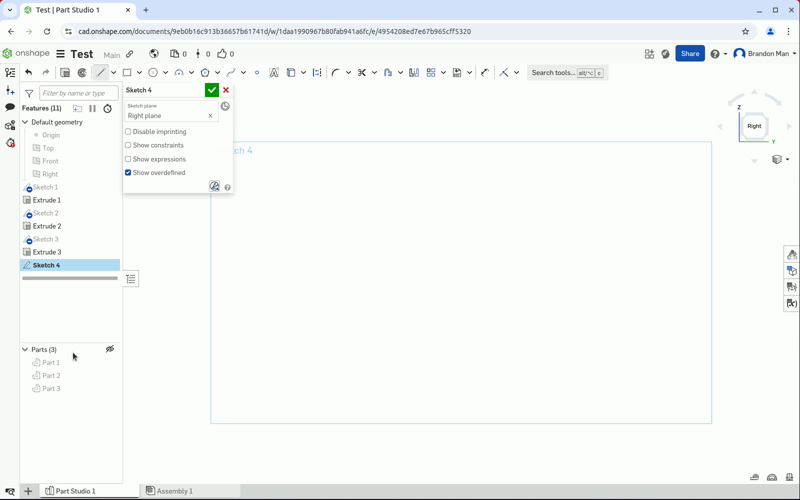
mouse_move(507, 395)
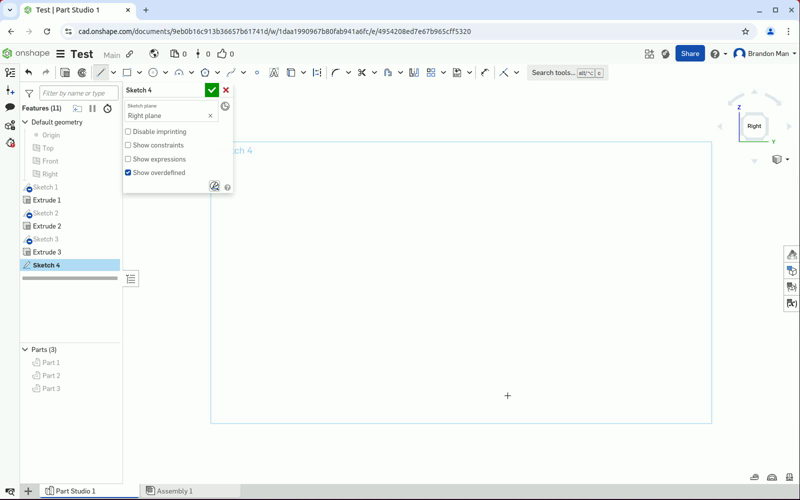
click(507, 395)
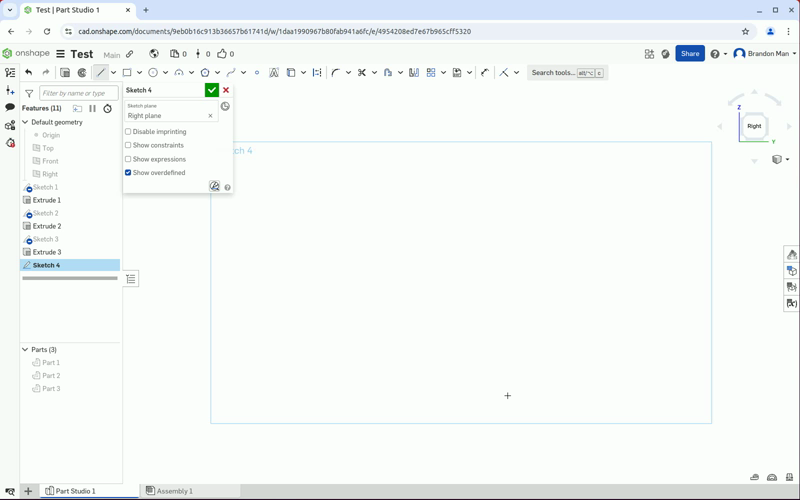
key_up(shift)
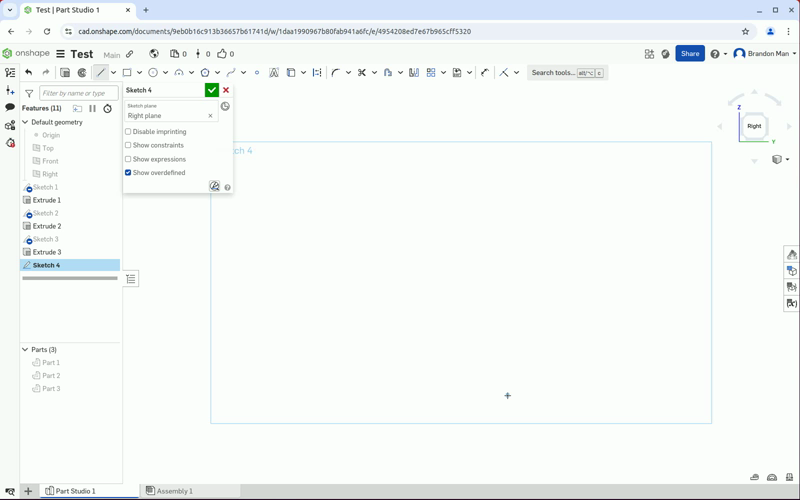
key_down(shift)
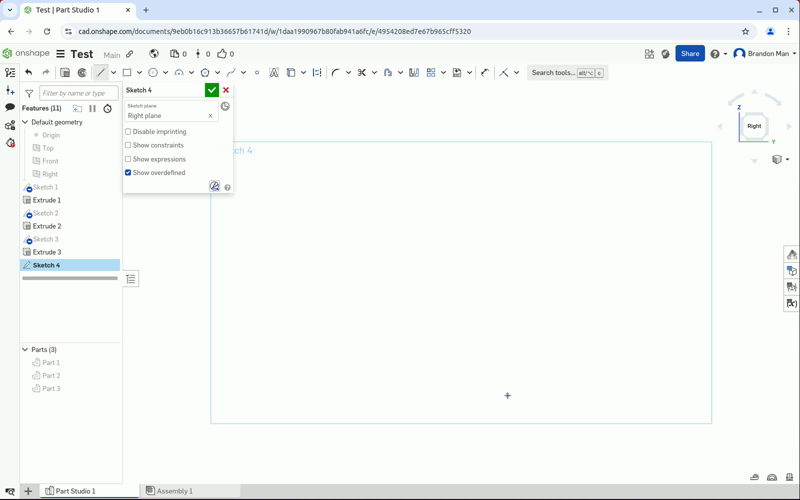
mouse_move(537, 395)
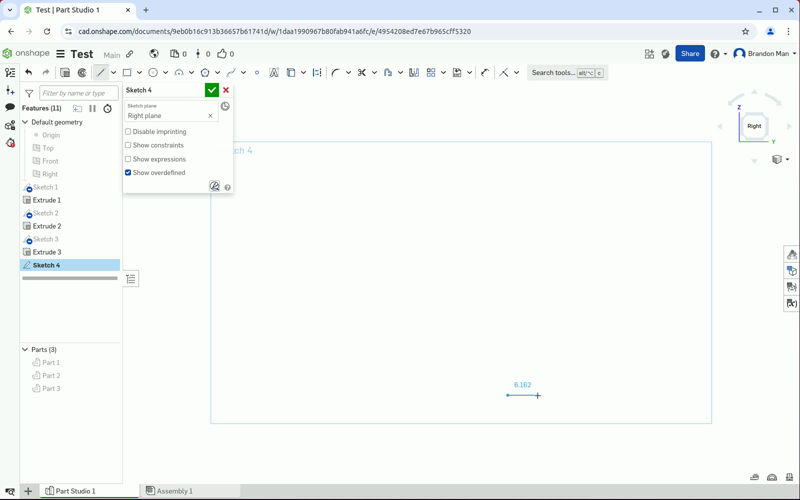
mouse_move(514, 395)
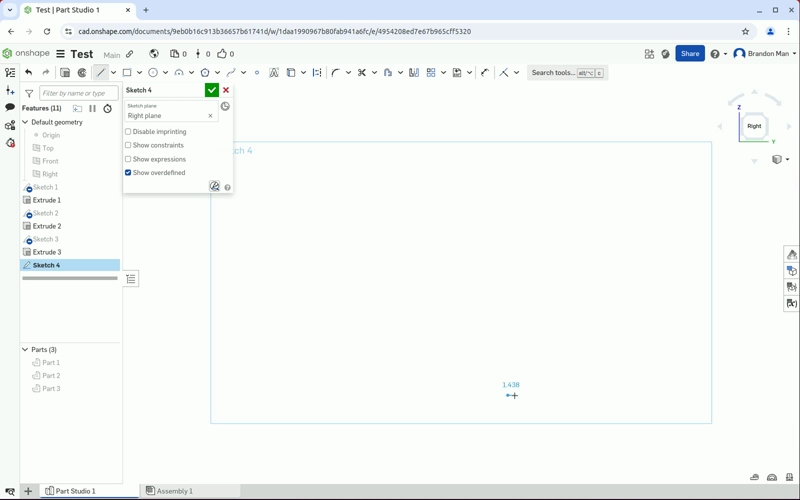
scroll(6)
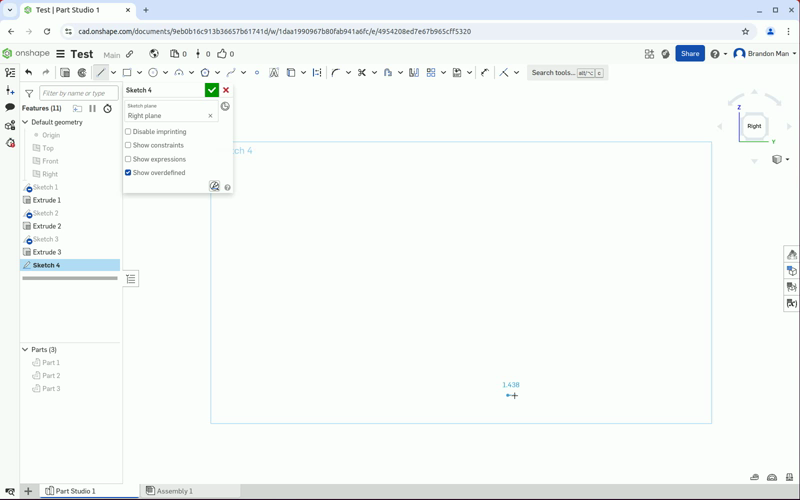
scroll(6)
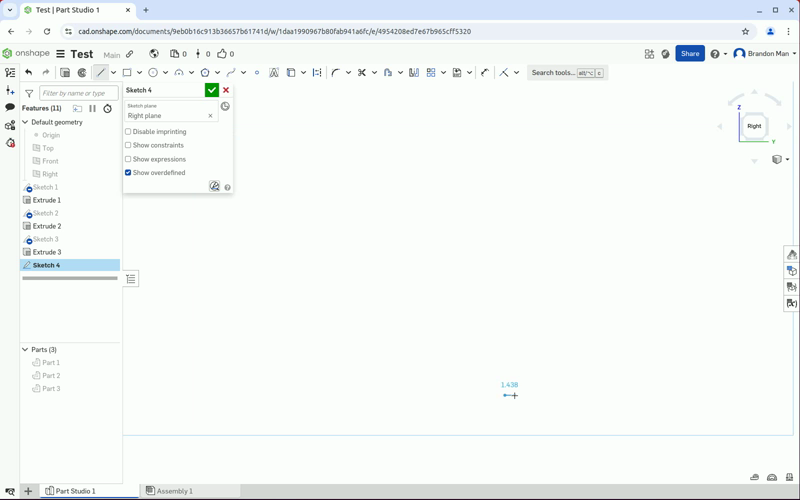
scroll(6)
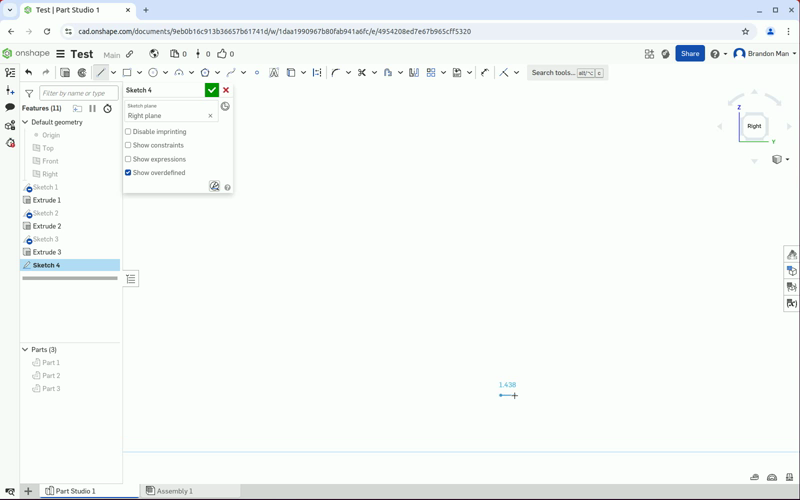
scroll(6)
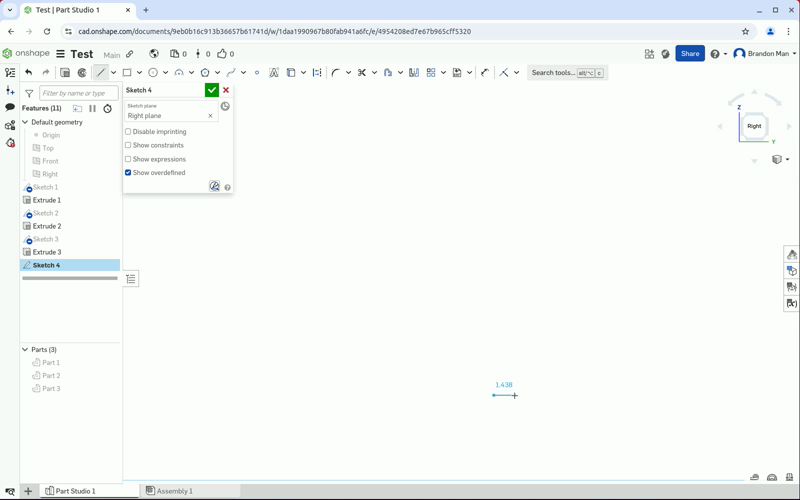
scroll(6)
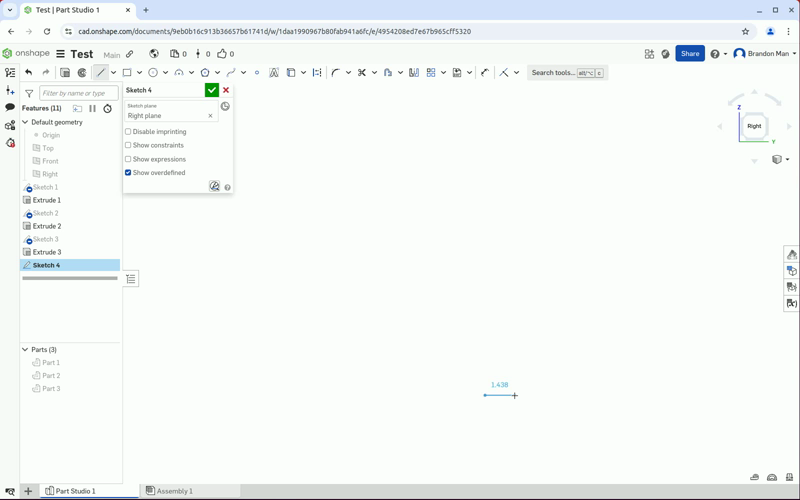
scroll(6)
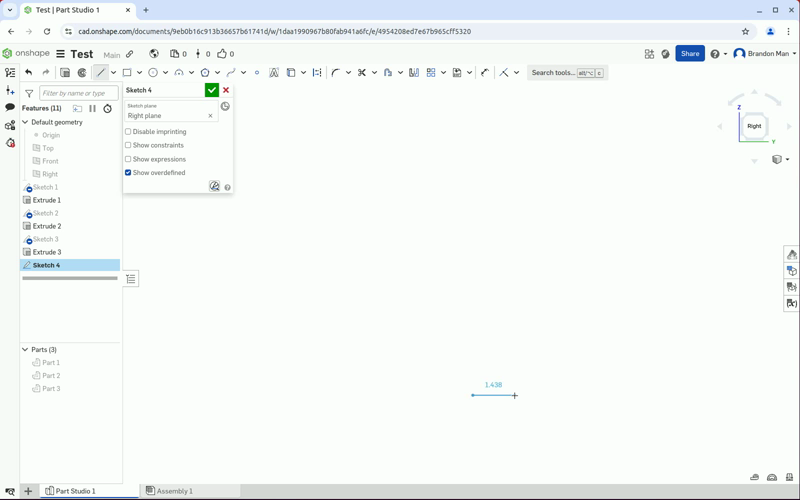
scroll(6)
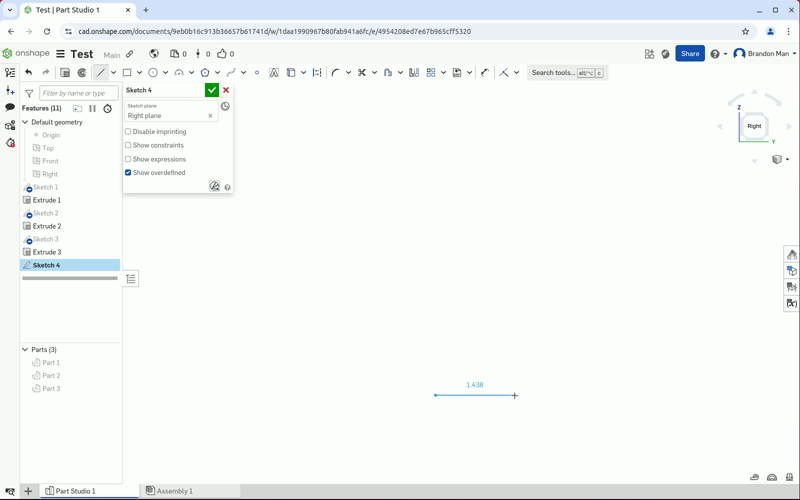
click(514, 395)
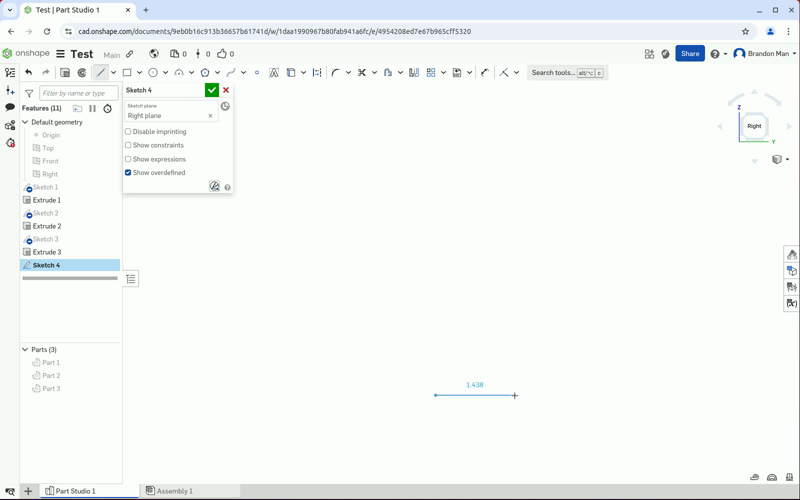
scroll(-6)
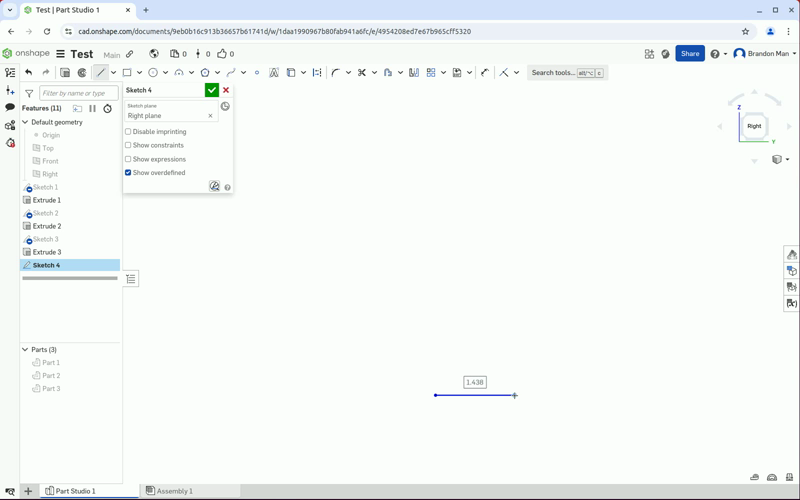
scroll(-6)
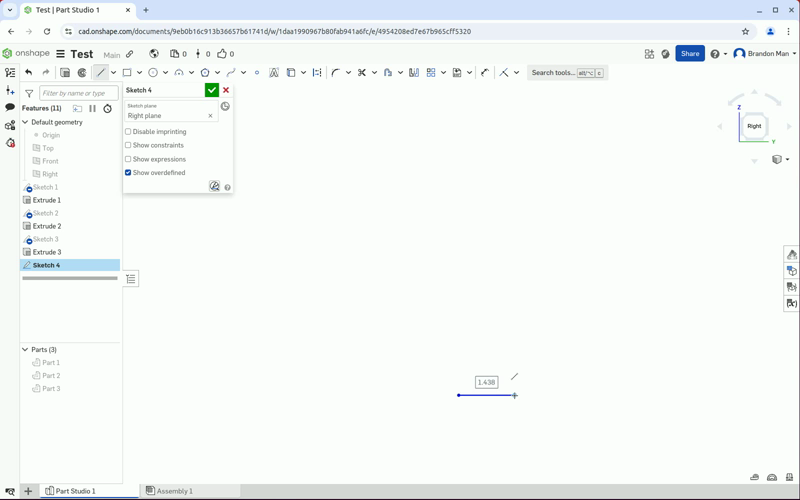
scroll(-6)
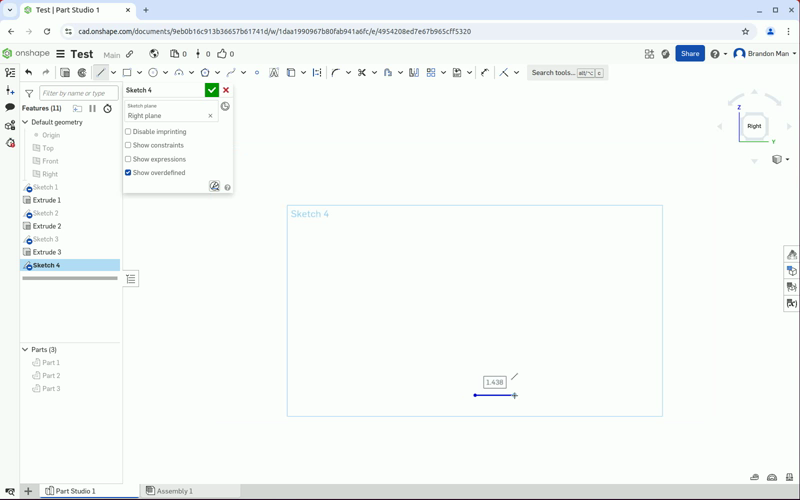
scroll(-6)
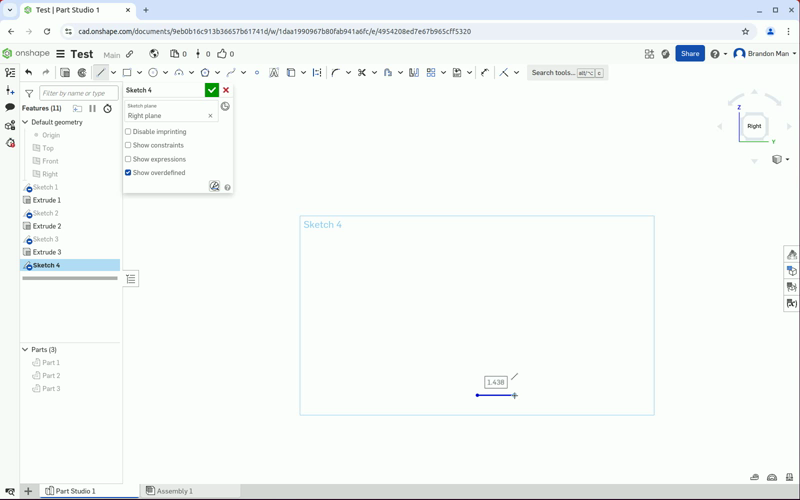
scroll(-6)
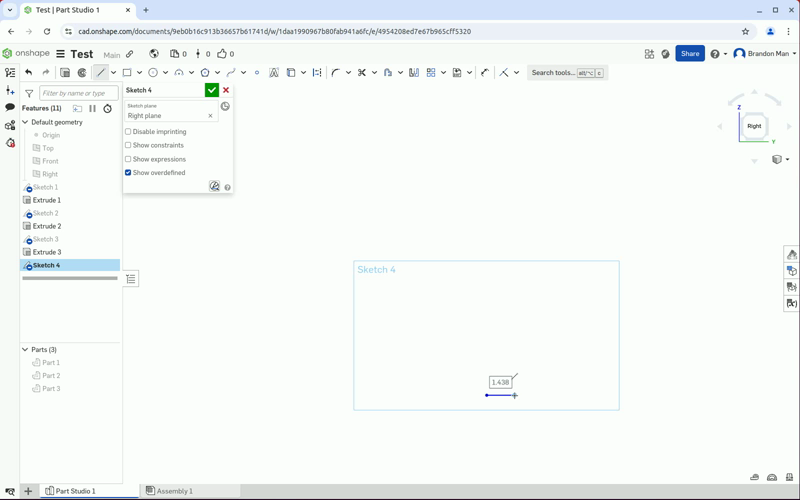
scroll(-6)
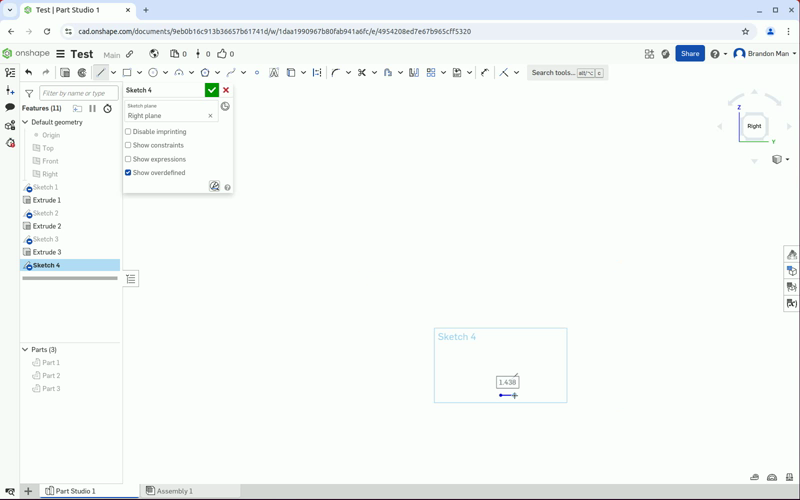
scroll(-6)
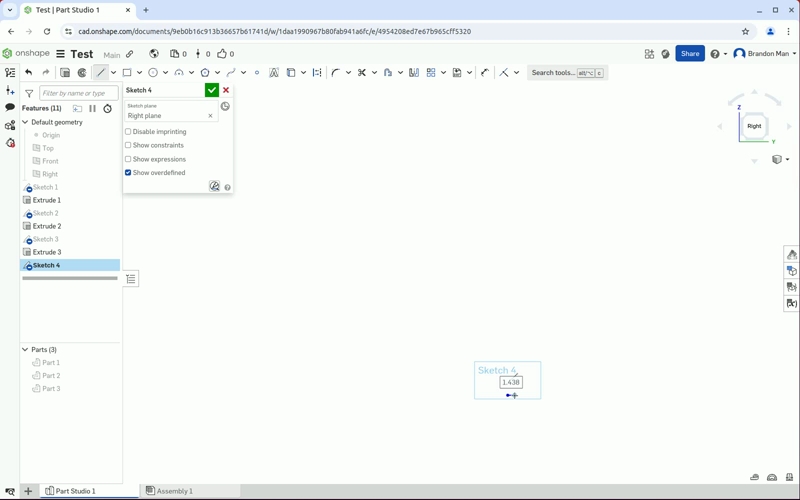
key_up(shift)
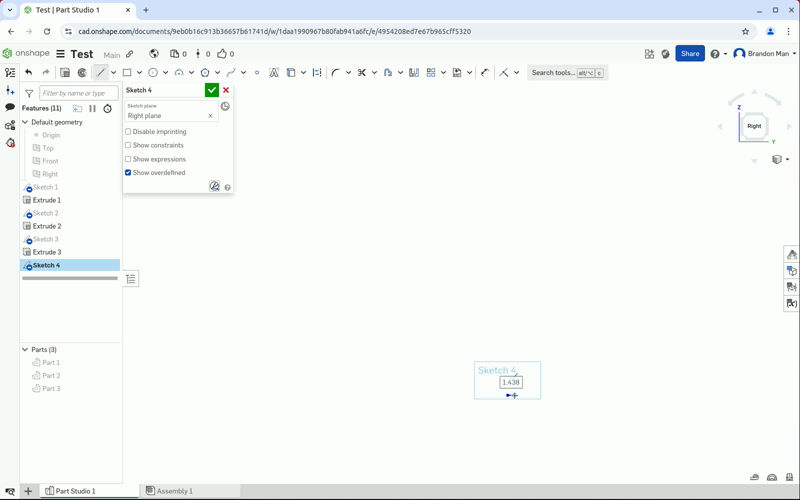
key_down(shift)
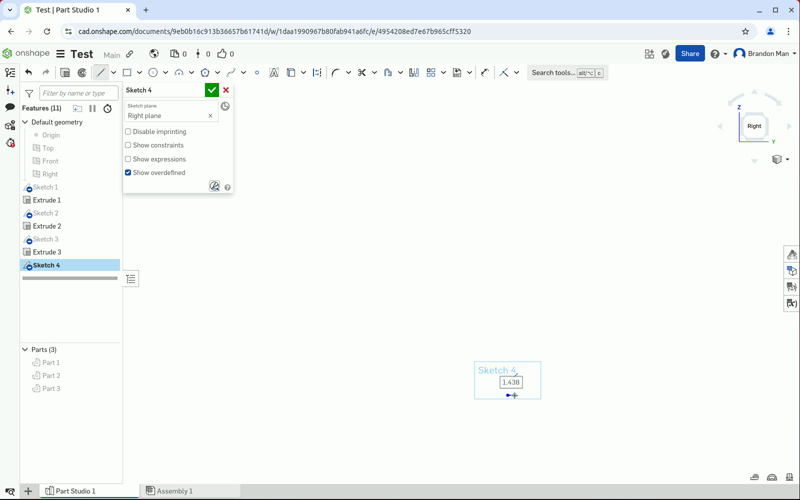
mouse_move(514, 279)
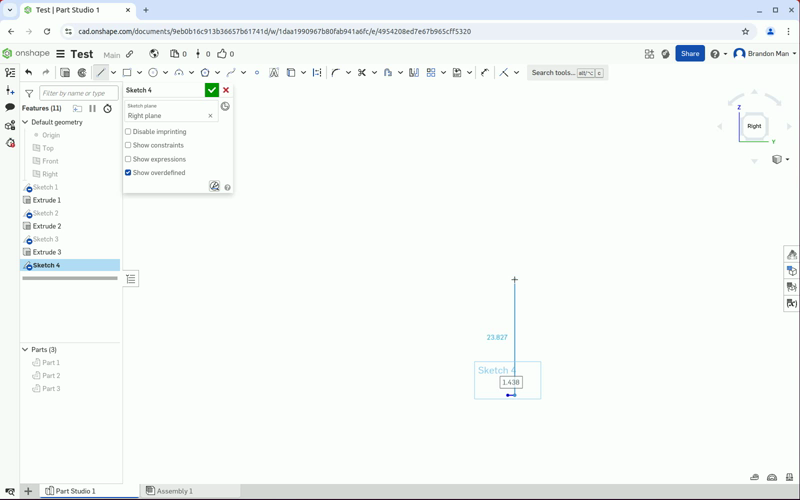
click(514, 279)
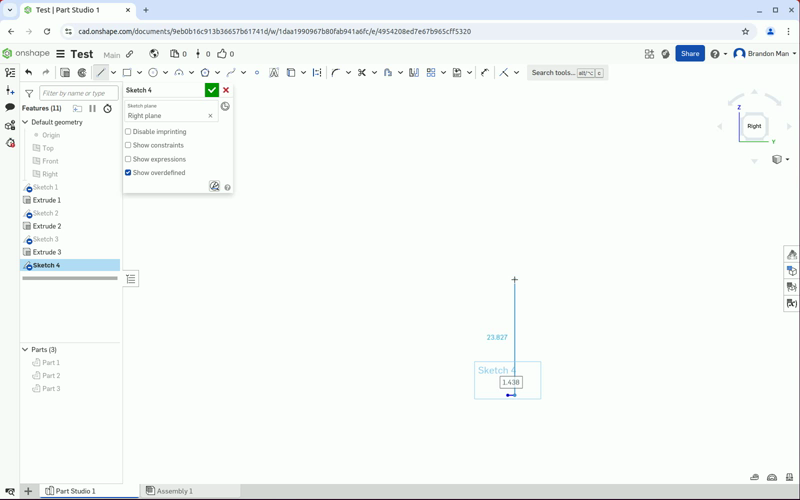
key_up(shift)
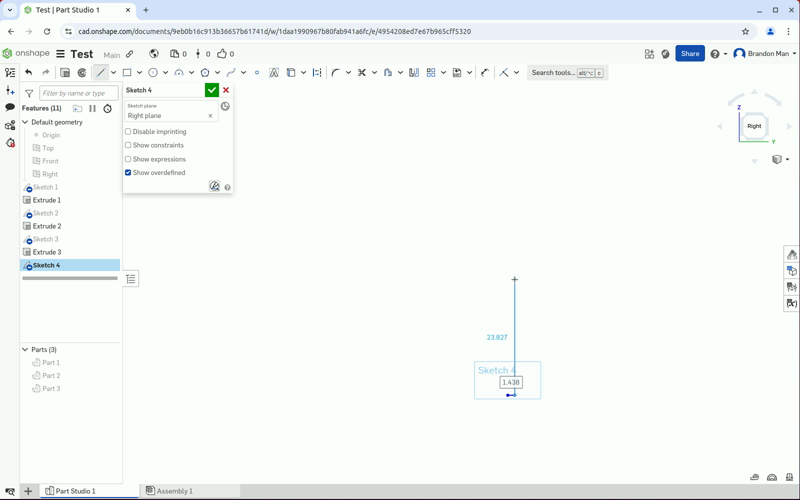
key_down(shift)
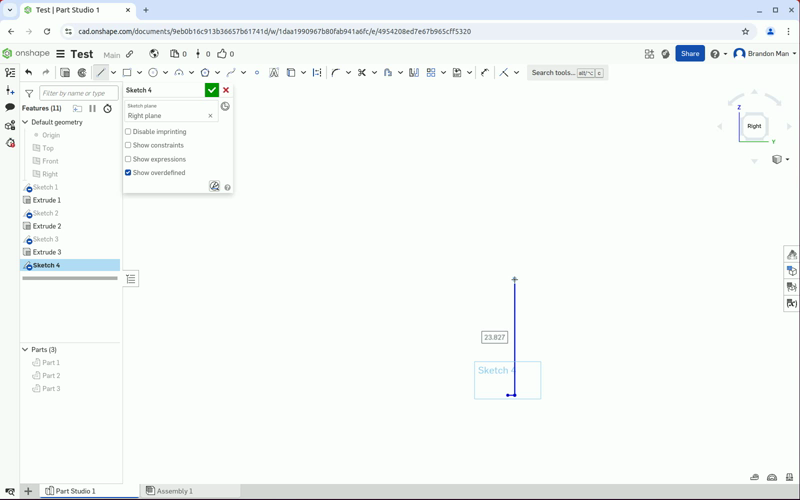
mouse_move(544, 279)
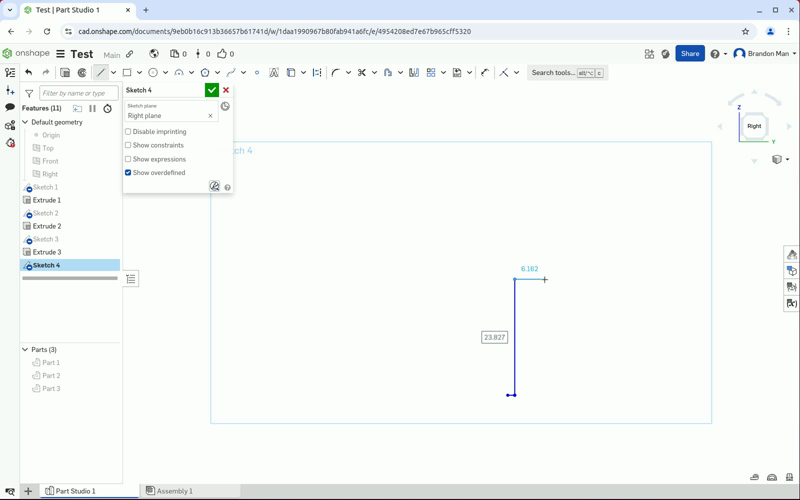
mouse_move(507, 279)
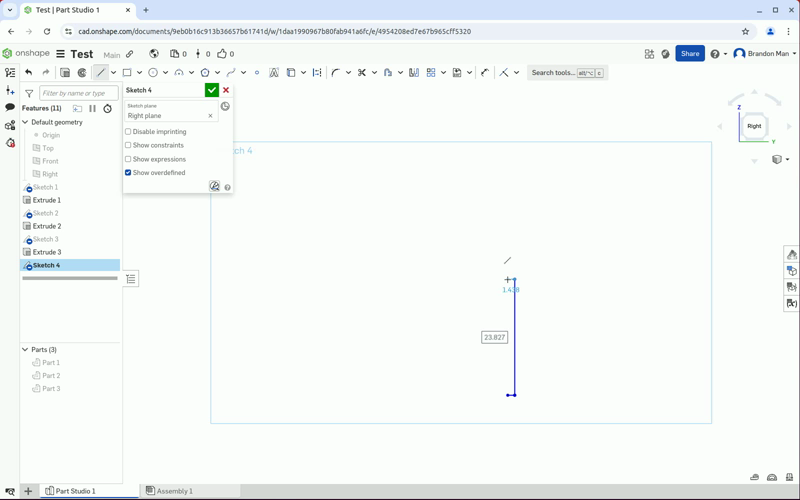
scroll(6)
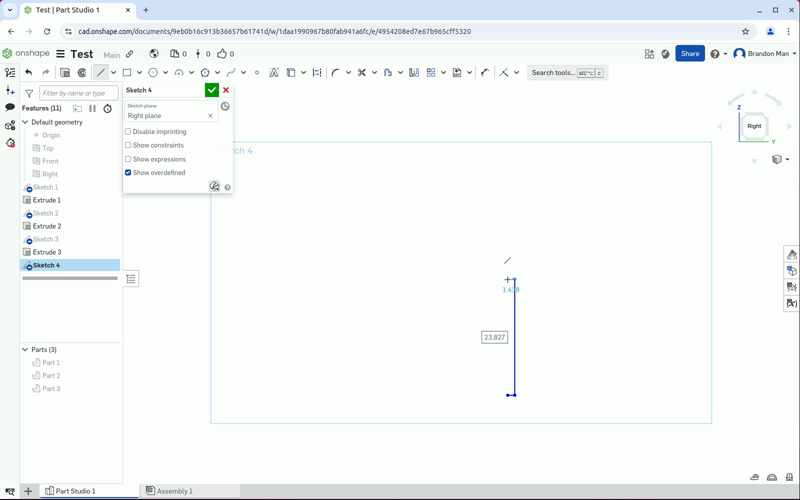
scroll(6)
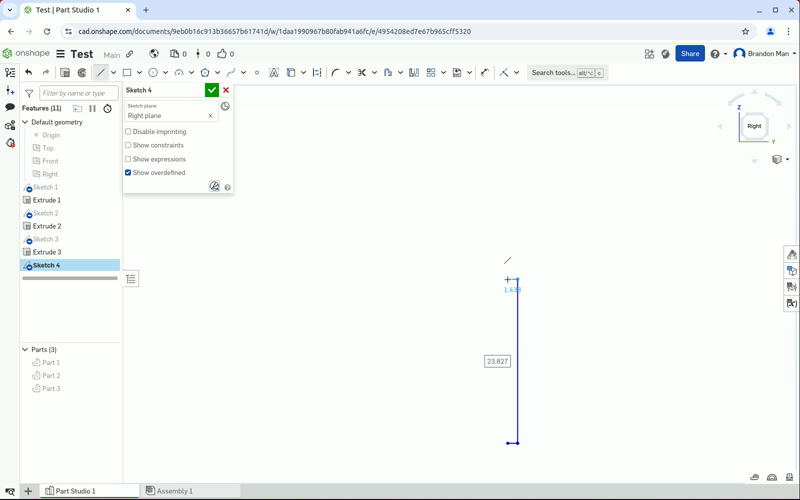
scroll(6)
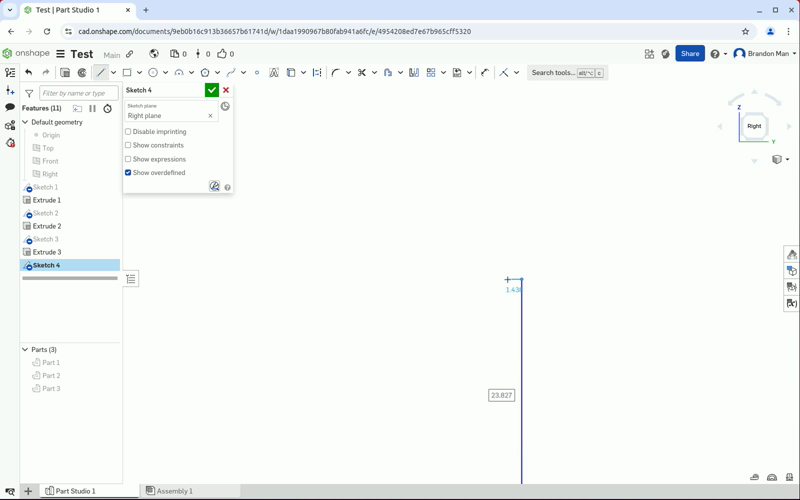
scroll(6)
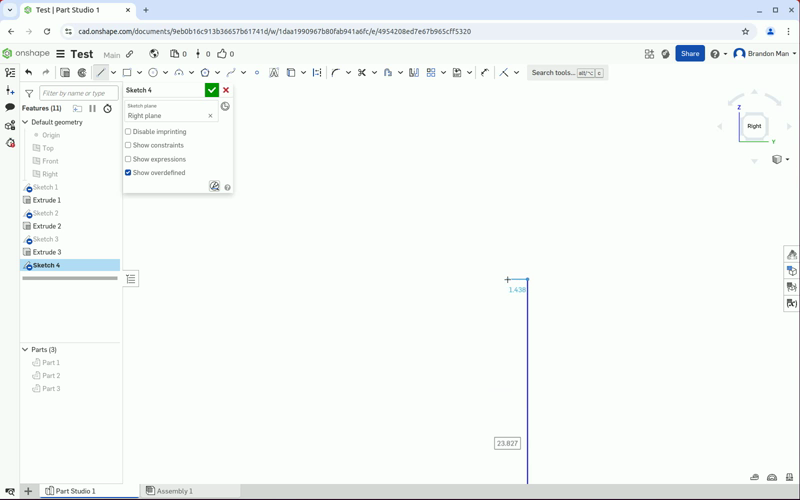
scroll(6)
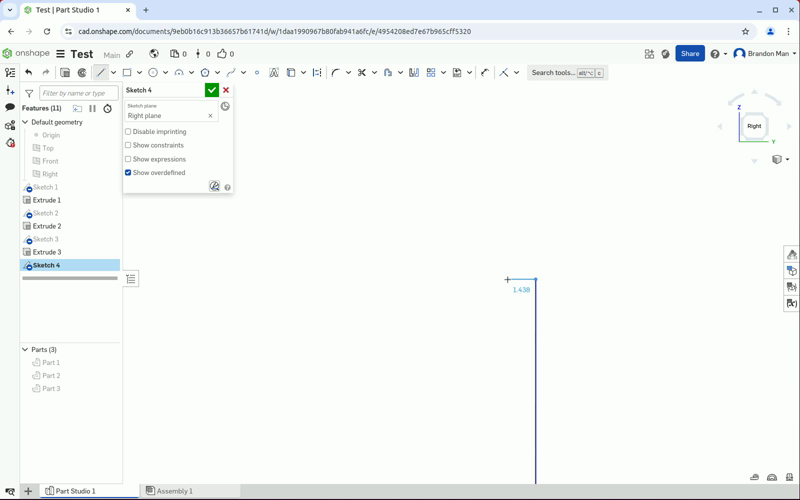
scroll(6)
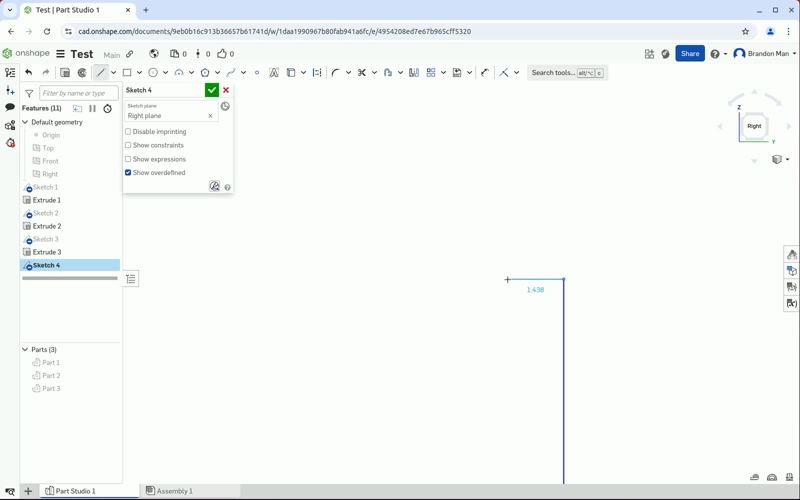
scroll(6)
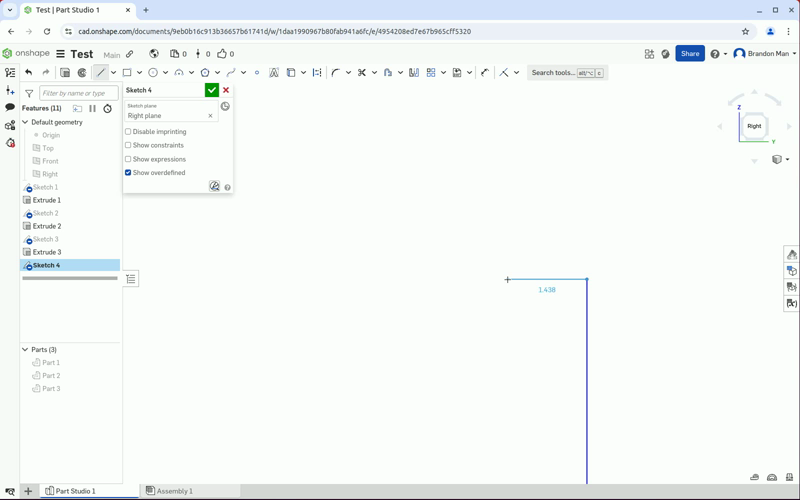
click(507, 279)
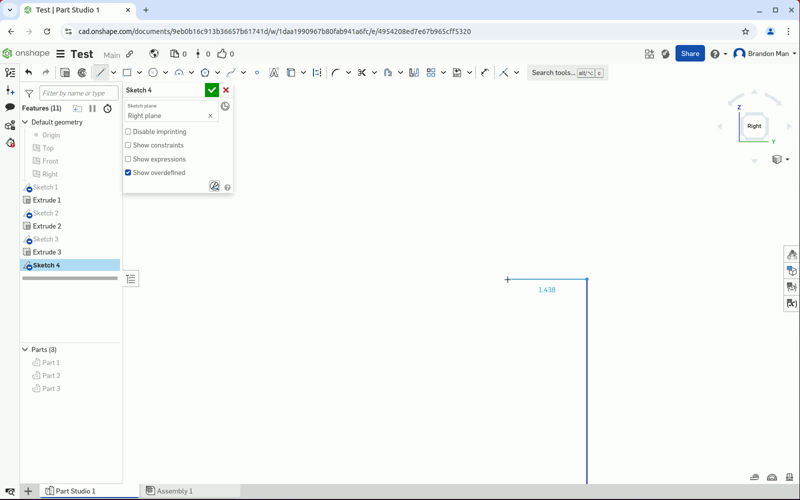
scroll(-6)
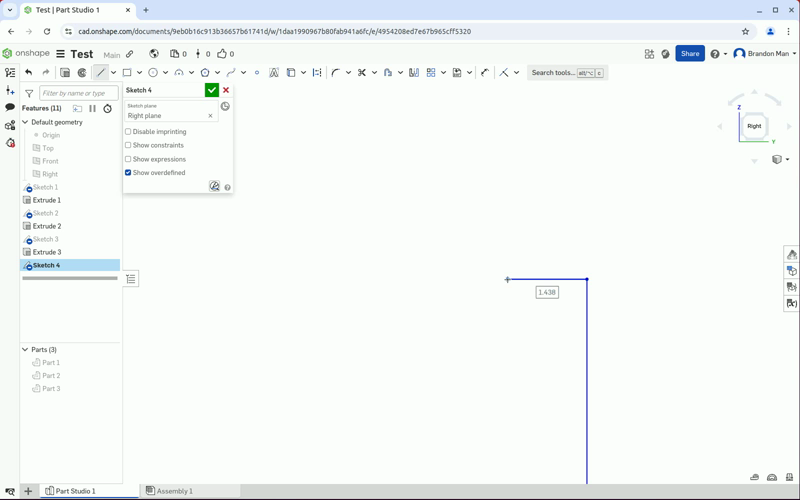
scroll(-6)
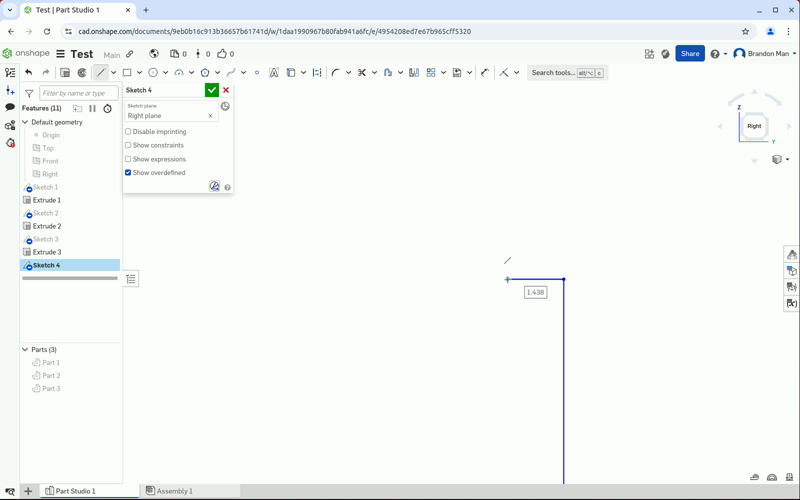
scroll(-6)
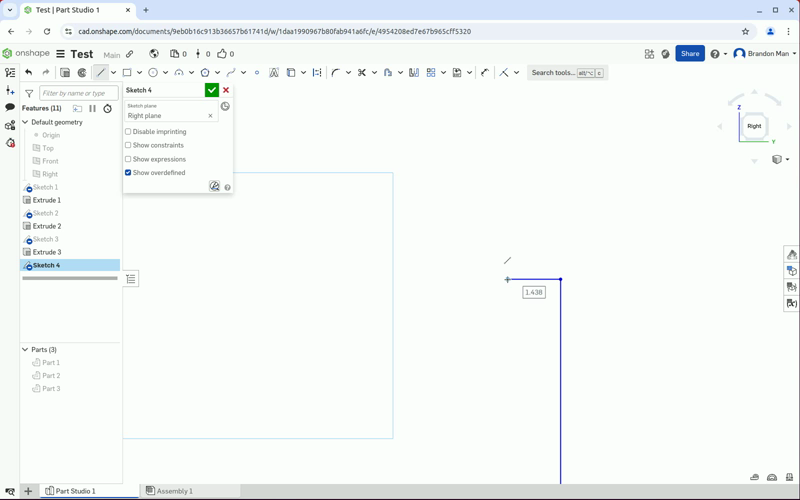
scroll(-6)
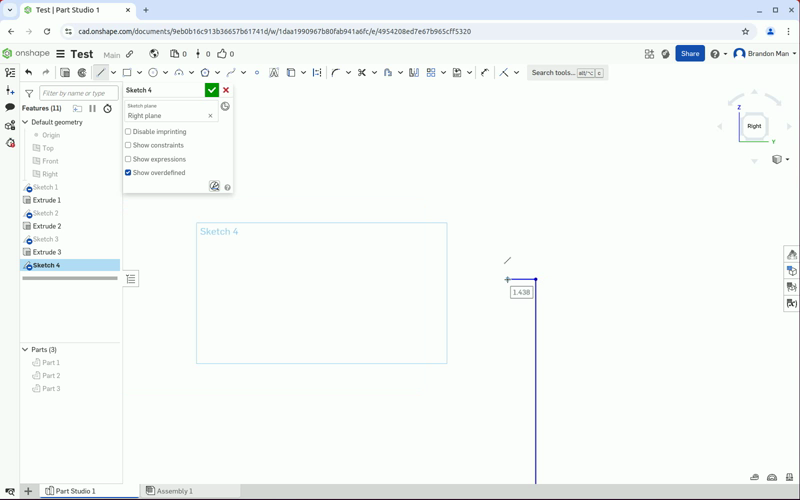
scroll(-6)
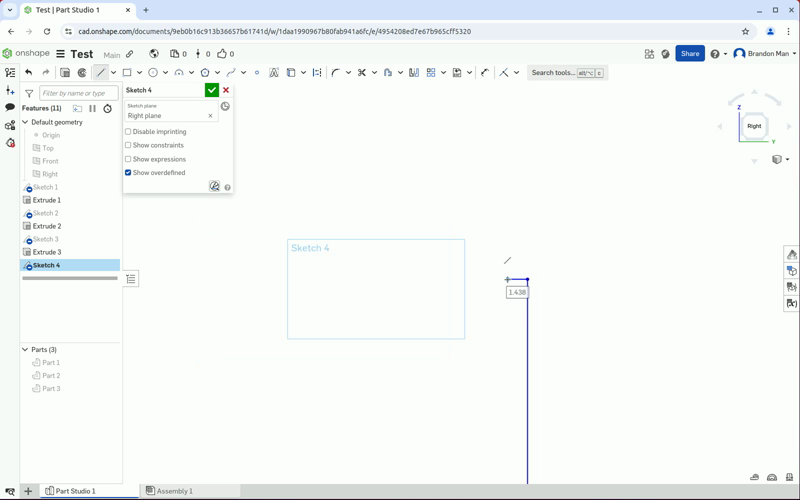
scroll(-6)
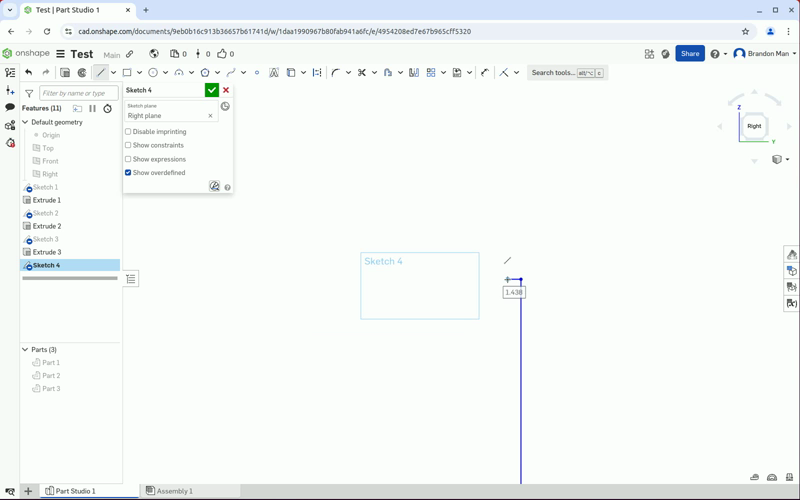
scroll(-6)
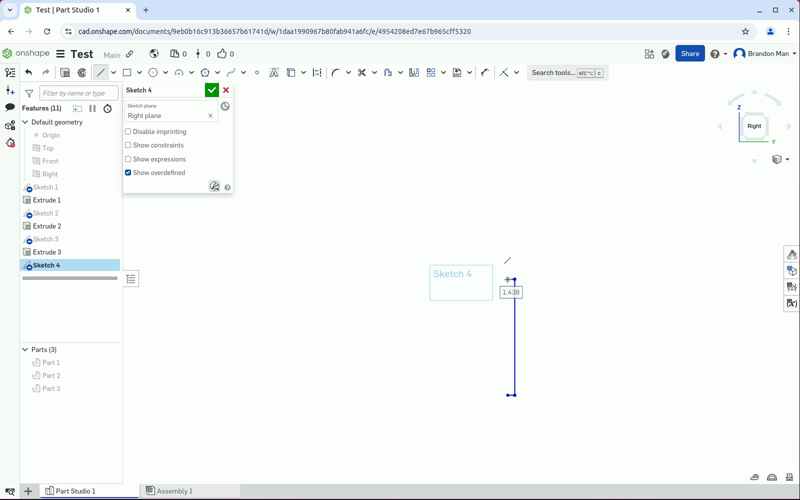
key_up(shift)
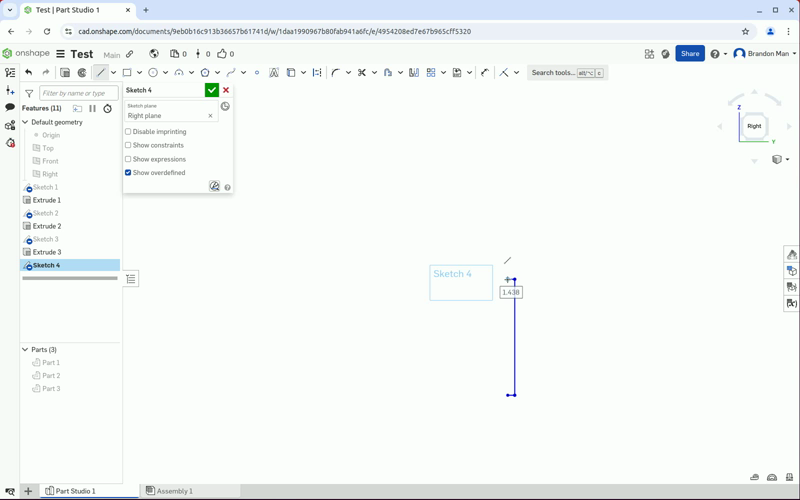
key_down(shift)
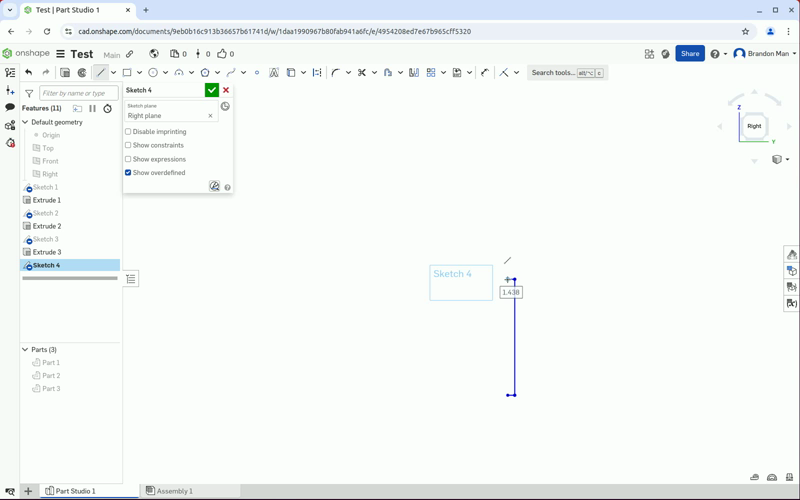
mouse_move(507, 395)
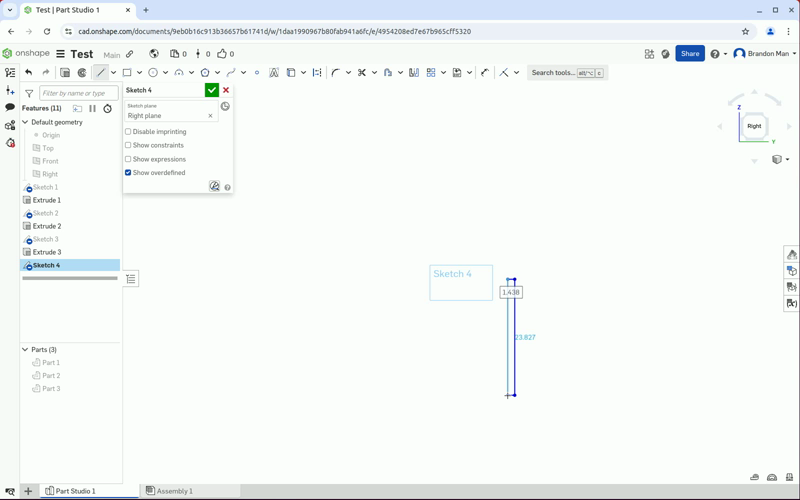
key_up(shift)
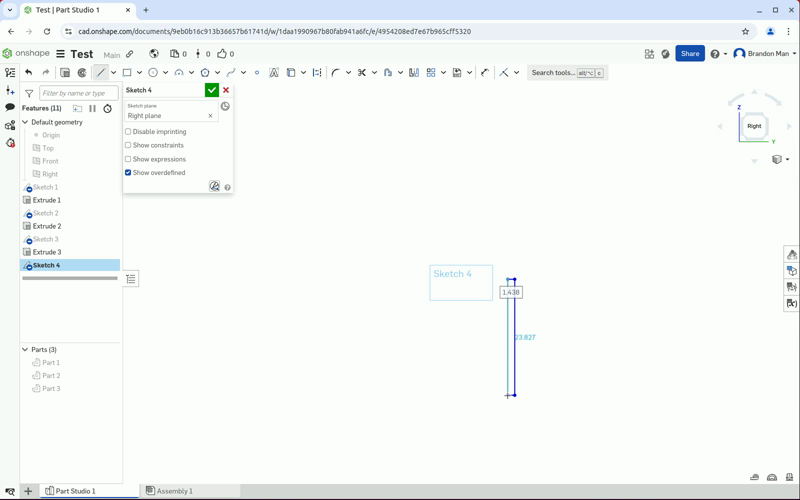
click(507, 395)
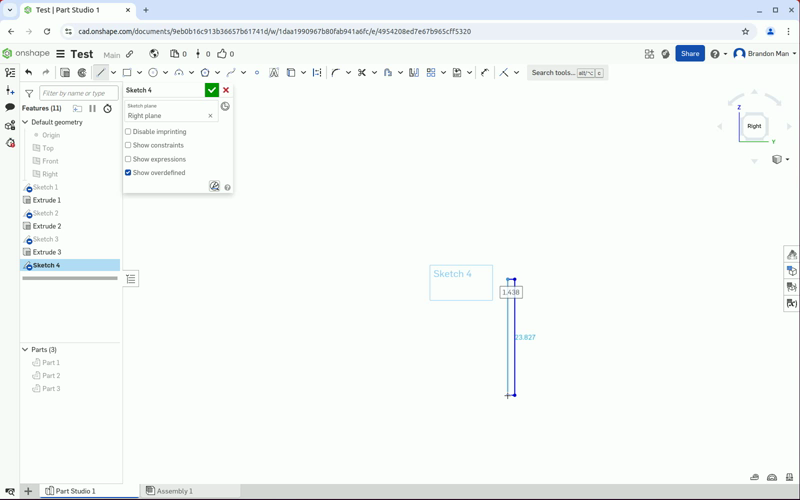
key(esc)
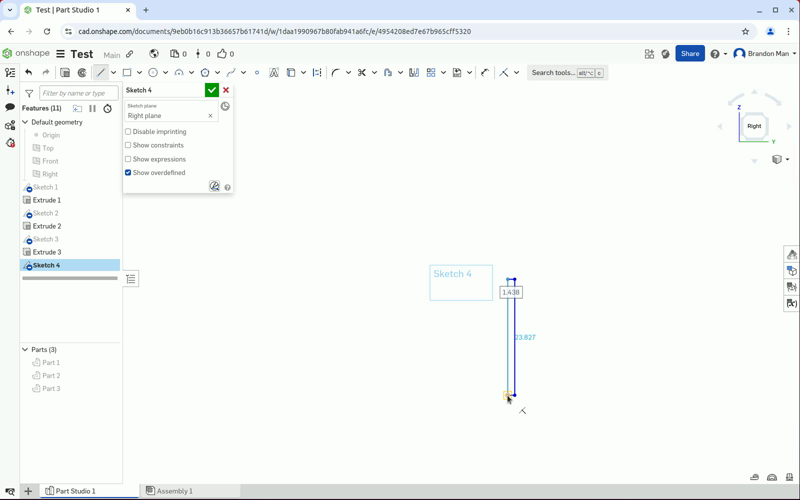
mouse_move(510, 385)
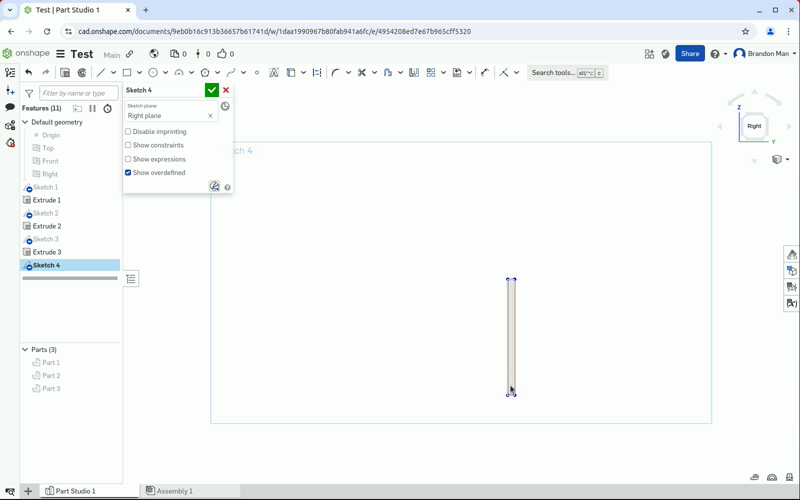
scroll(6)
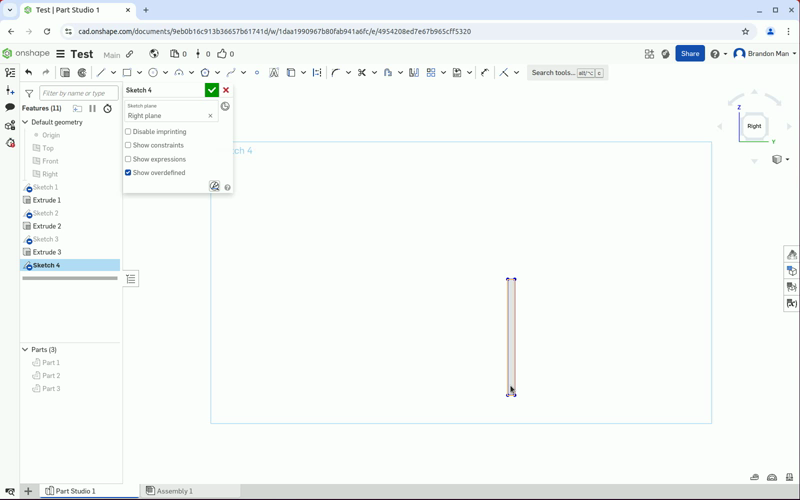
scroll(6)
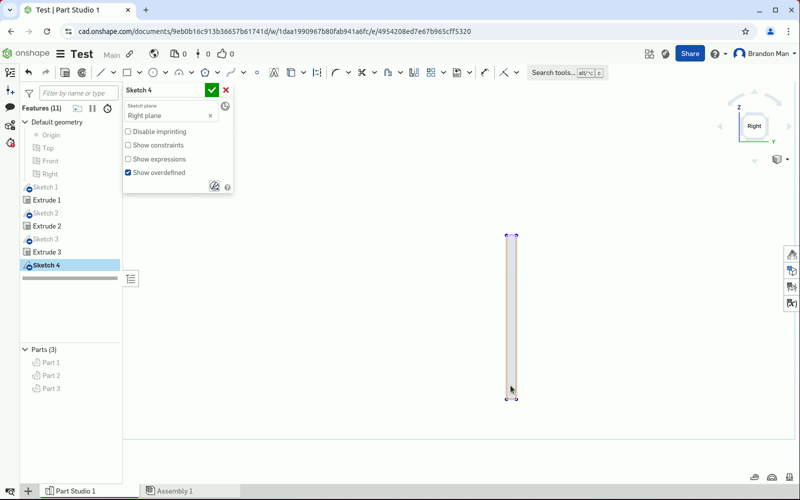
scroll(6)
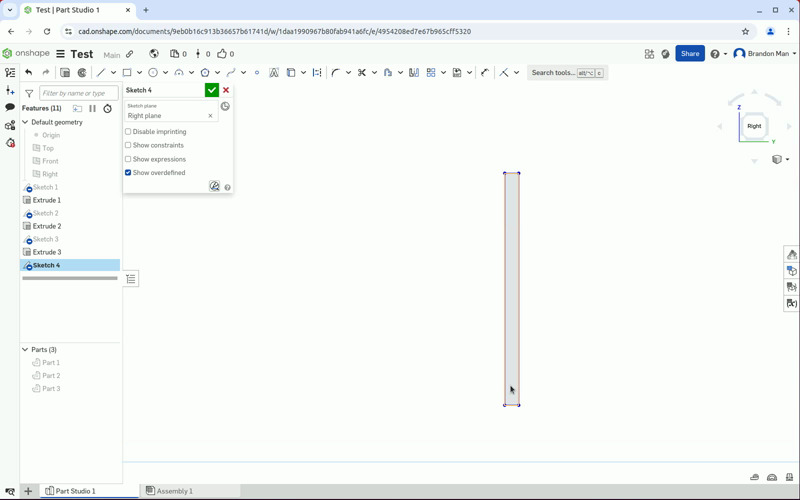
scroll(6)
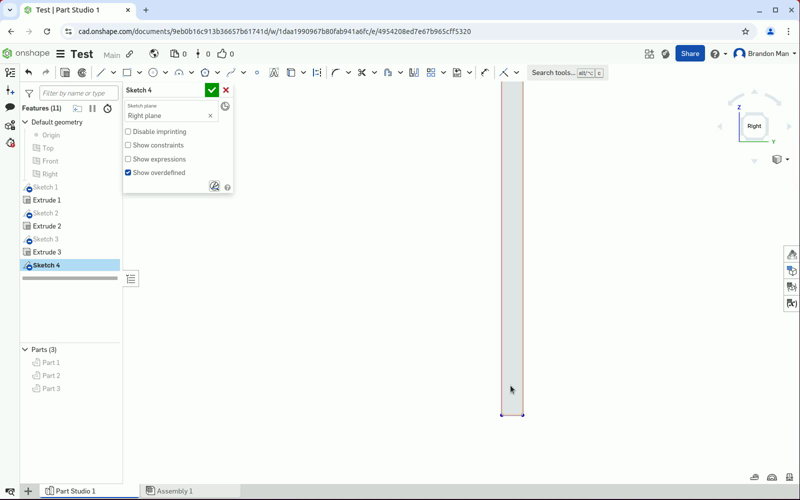
scroll(6)
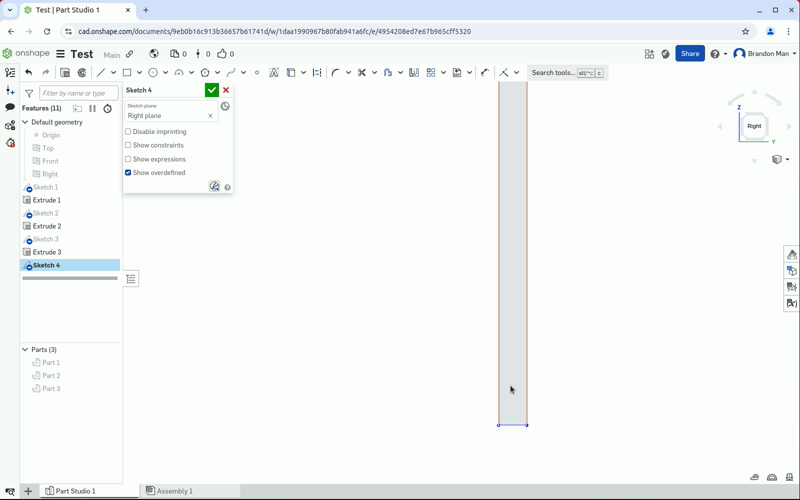
scroll(6)
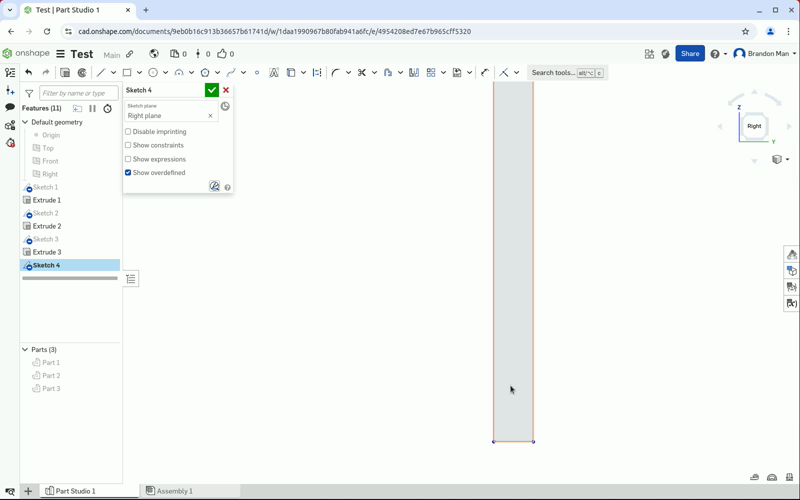
scroll(6)
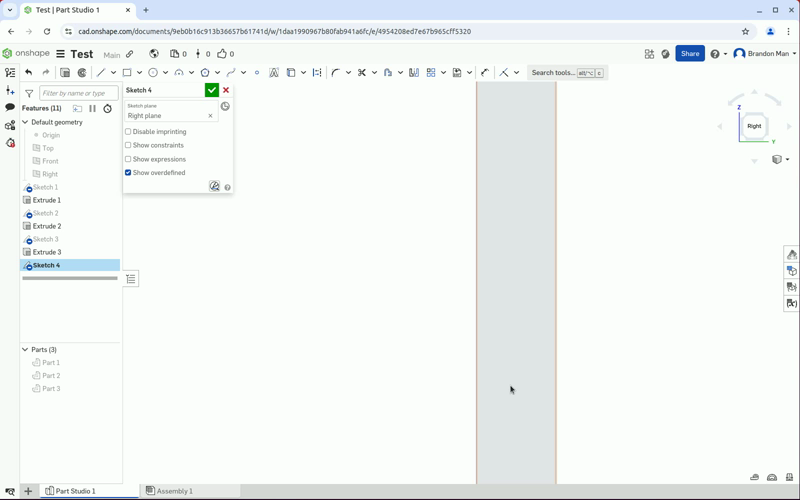
click(510, 385)
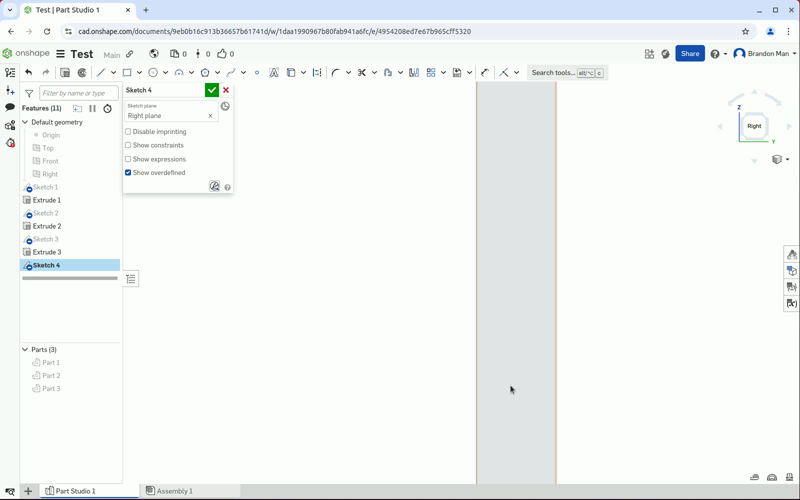
scroll(-6)
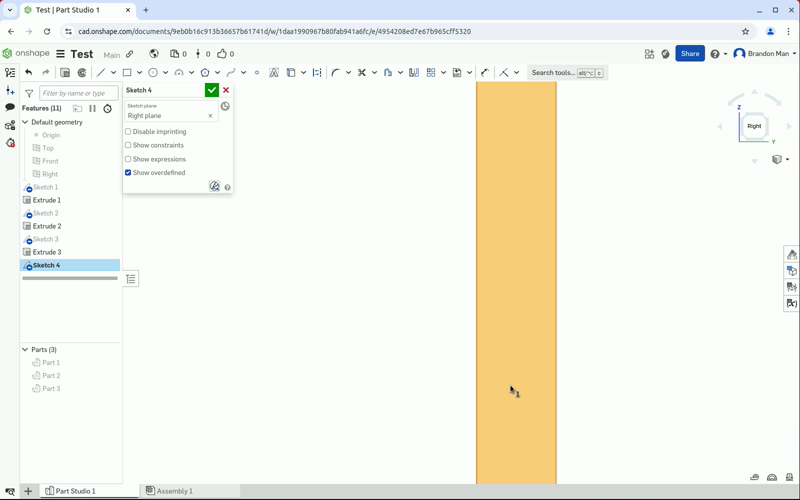
scroll(-6)
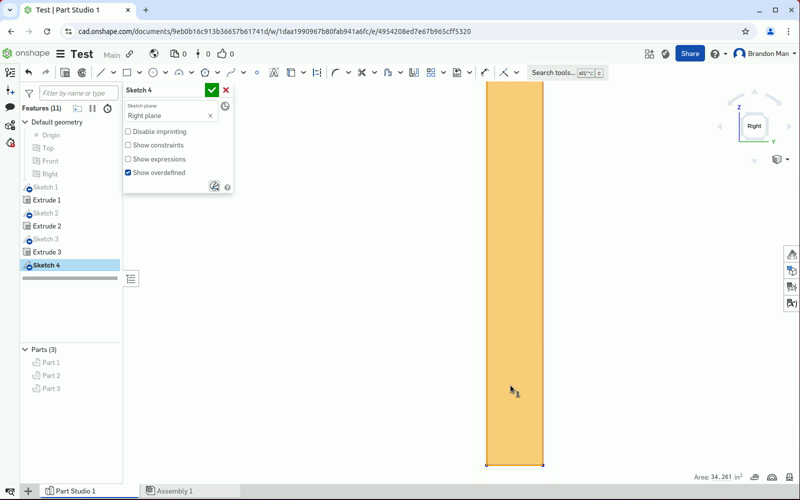
scroll(-6)
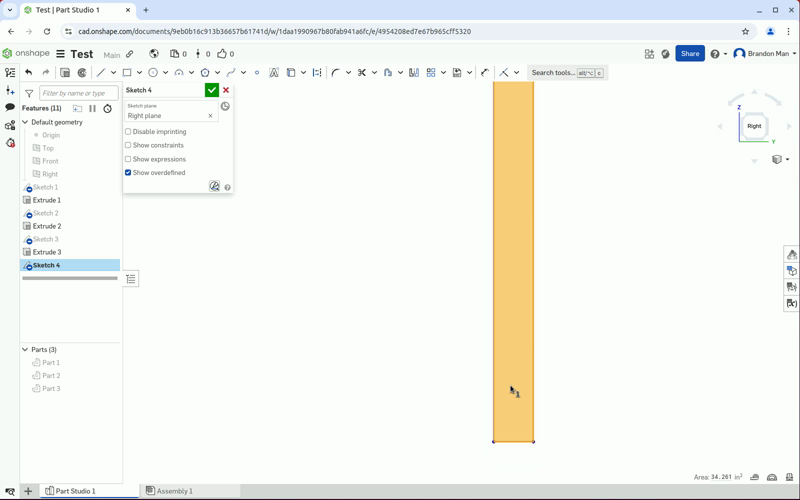
scroll(-6)
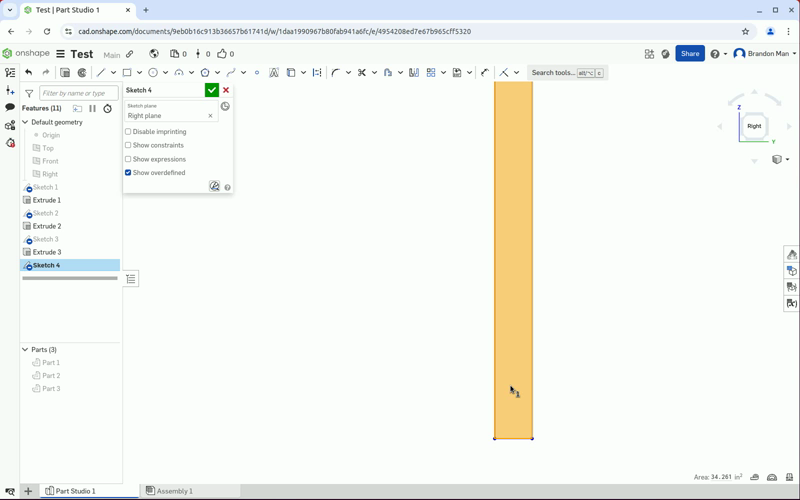
scroll(-6)
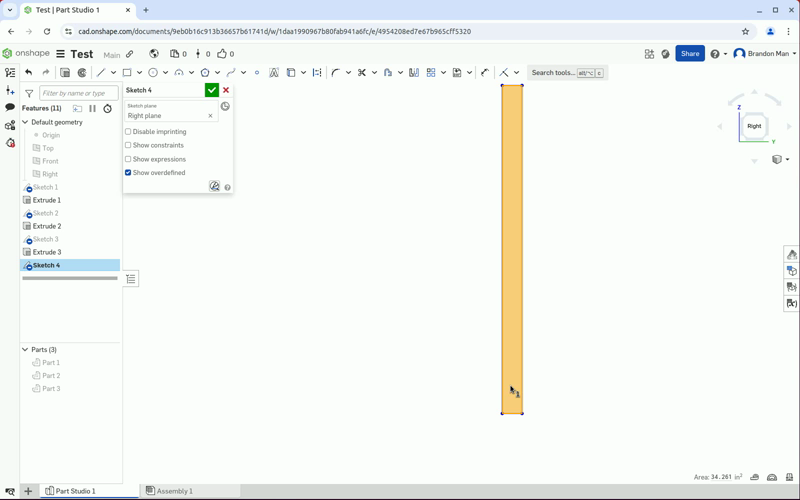
scroll(-6)
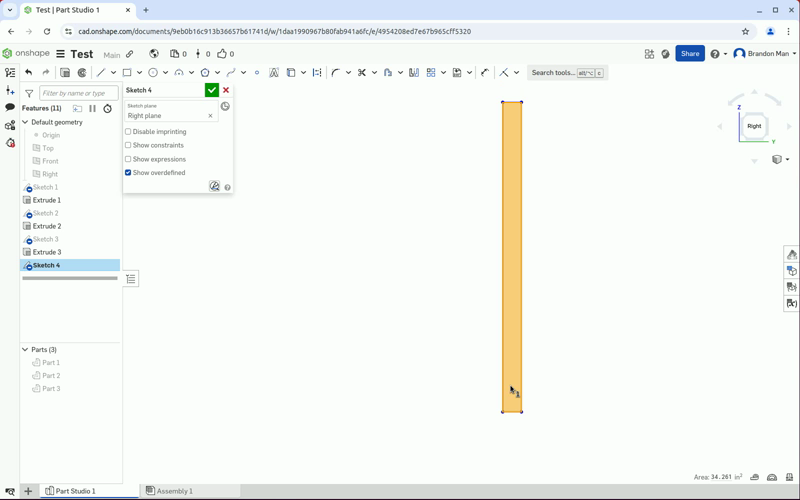
scroll(-6)
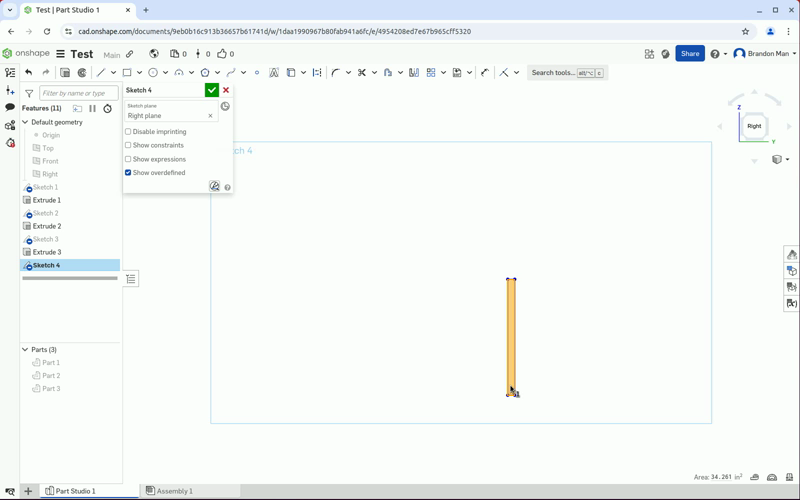
mouse_move(73, 352)
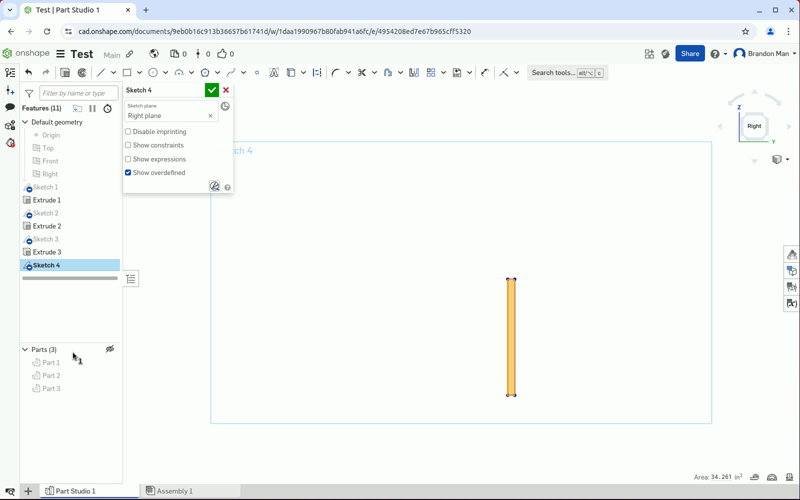
key(shift+y)
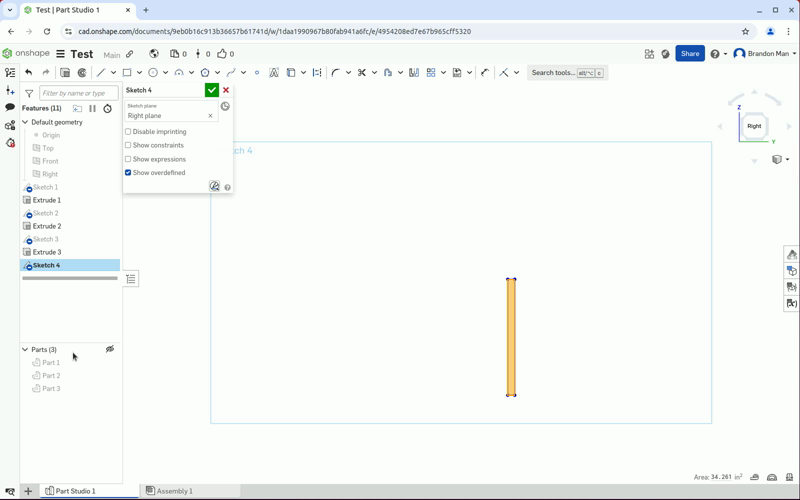
key(shift+e)
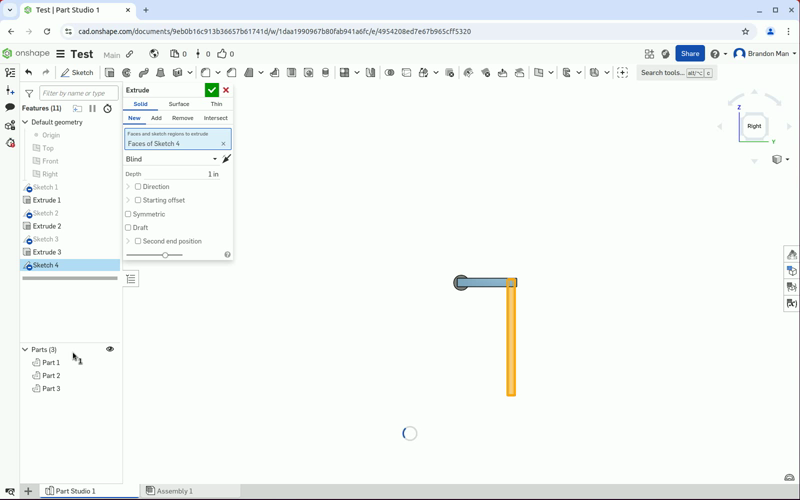
mouse_move(143, 106)
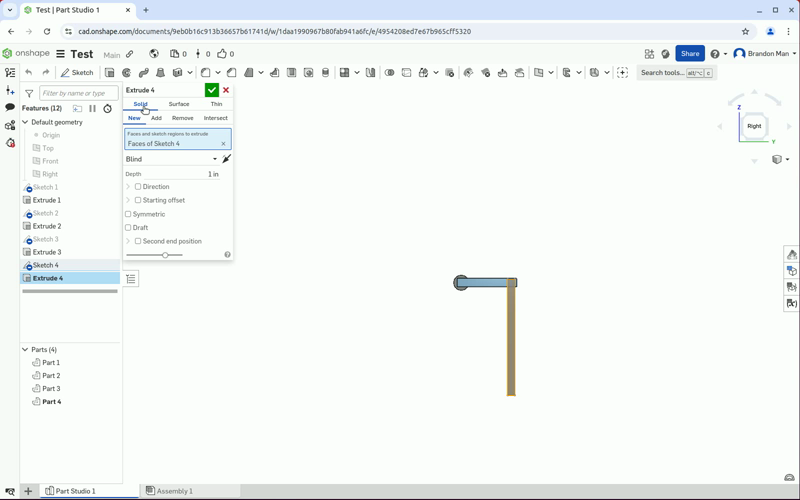
click(143, 106)
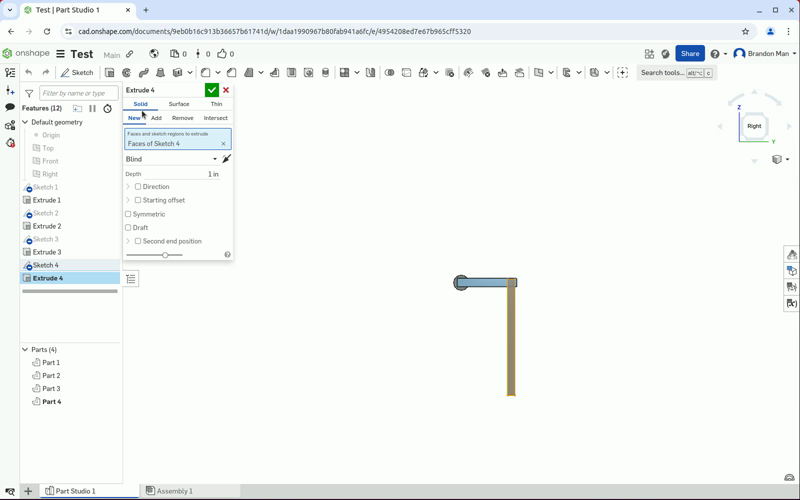
mouse_move(137, 120)
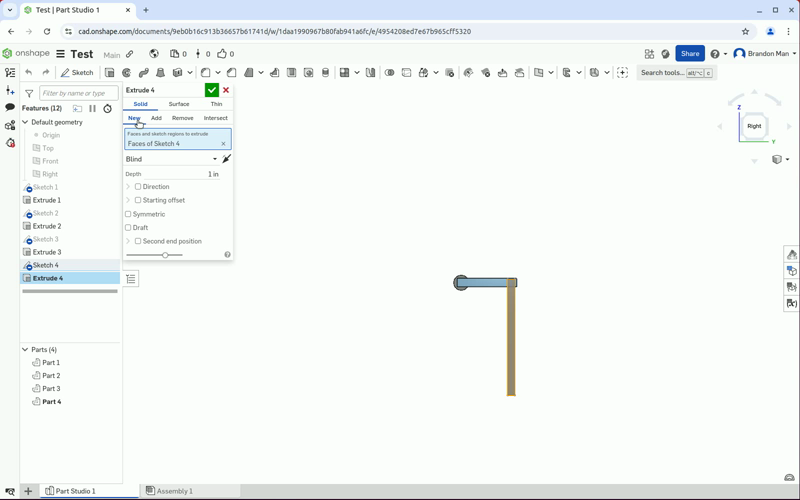
click(137, 120)
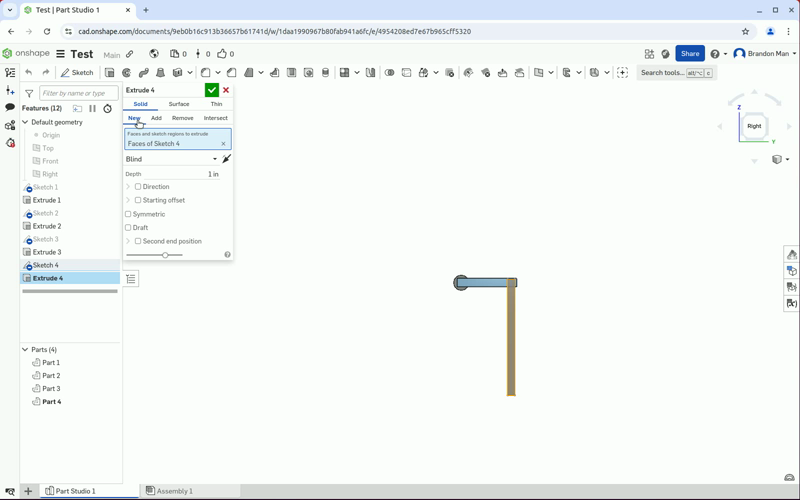
key(tab, 4)
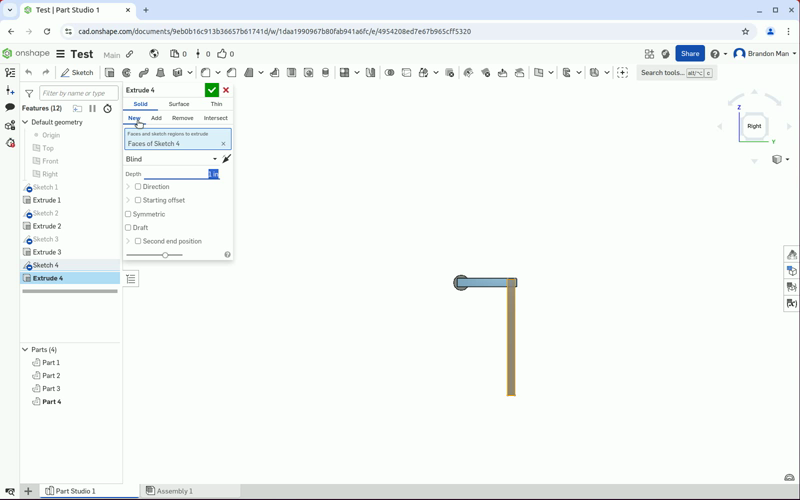
text(0.481)
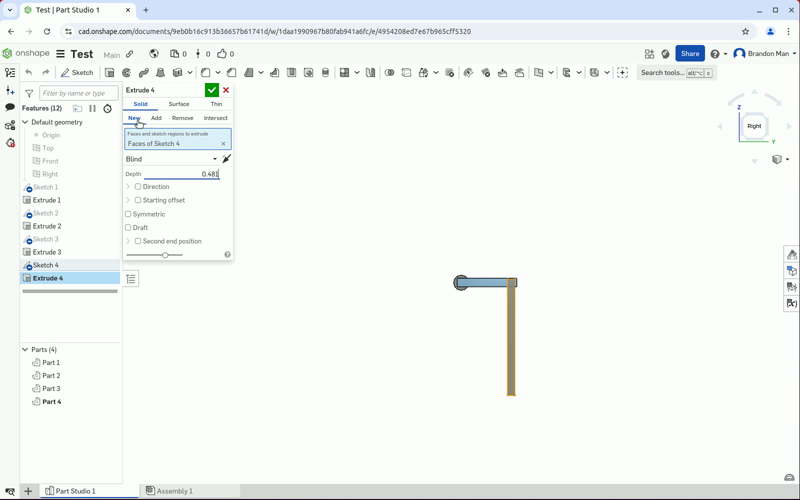
key(enter)
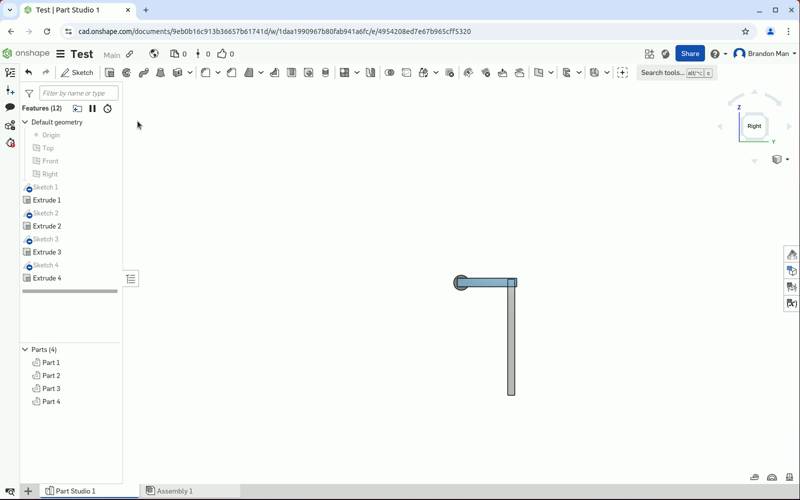
key(shift+h)
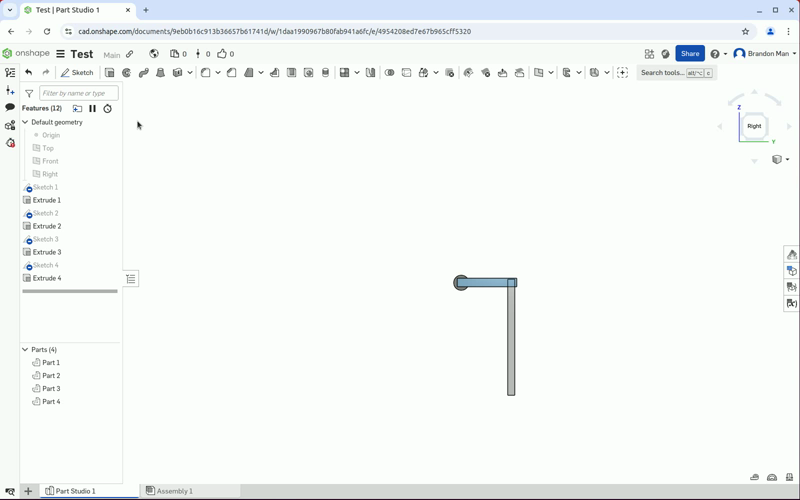
key(shift+h)
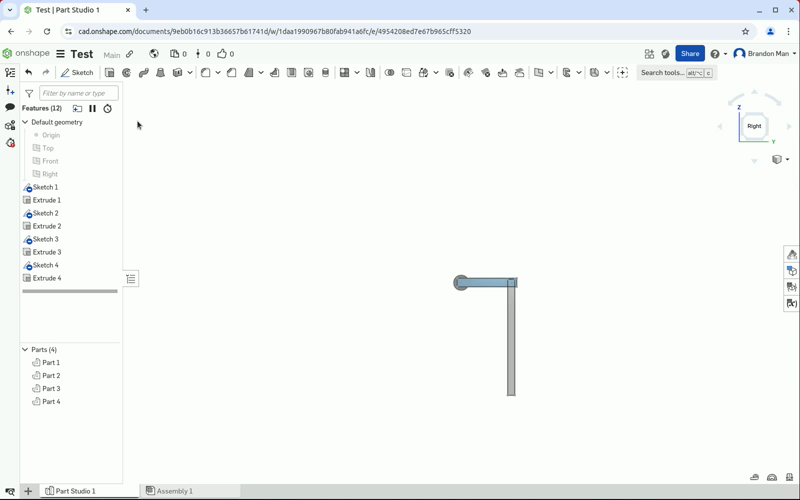
key(shift+7)
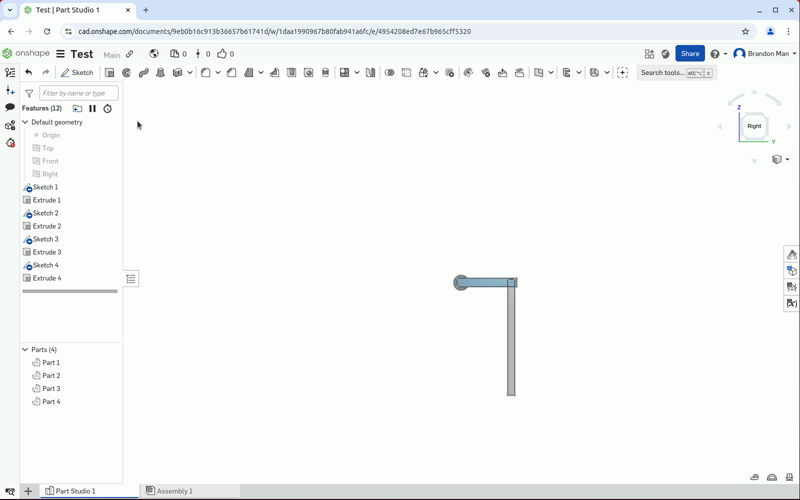
key(right, 2)
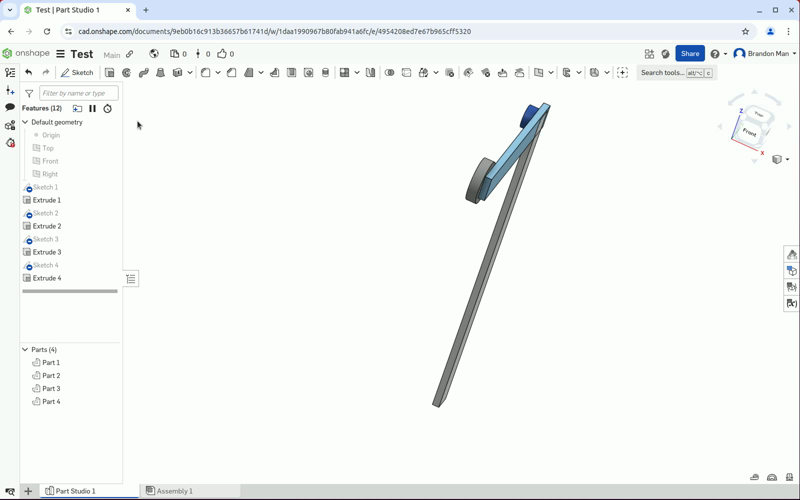
key(down, 2)
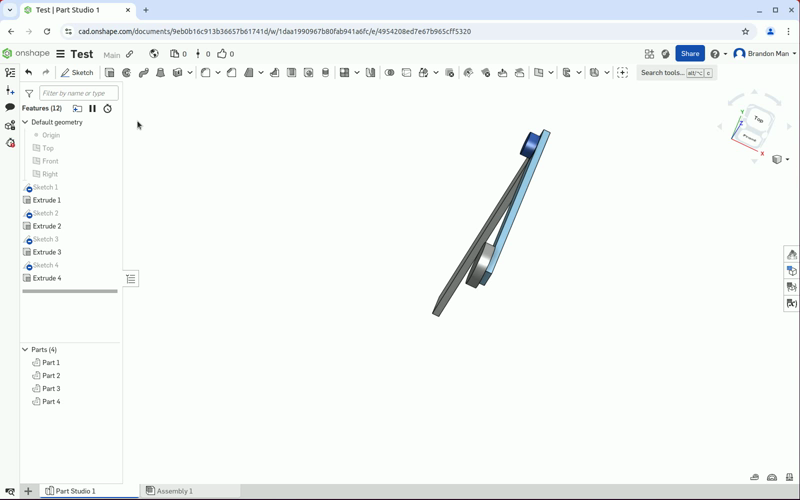
key(up, 2)
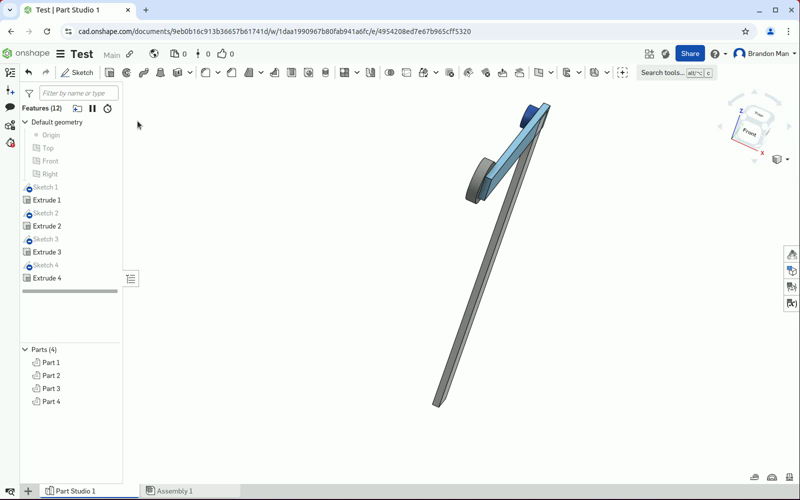
key(left, 2)
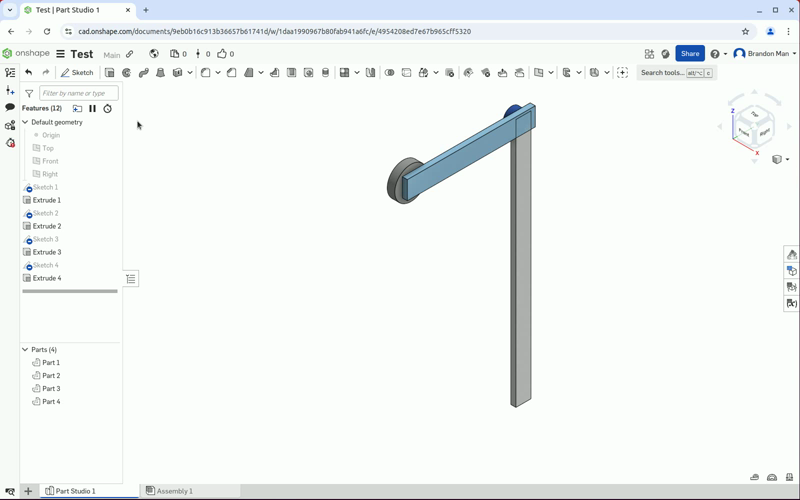
mouse_move(73, 189)
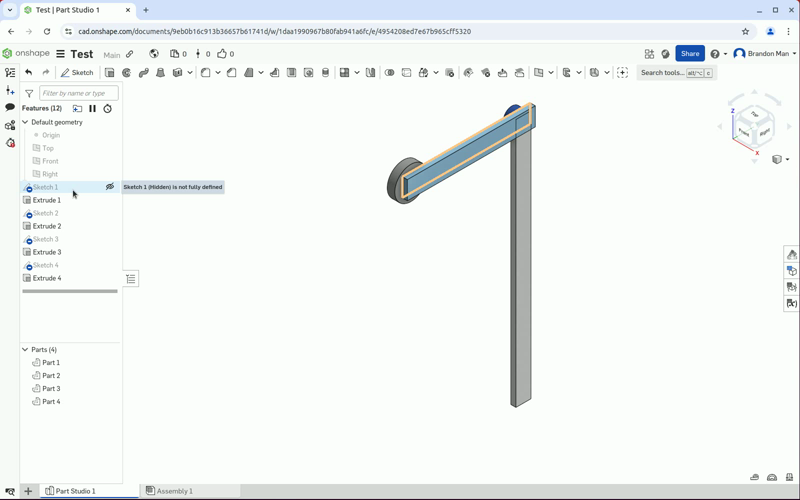
click(73, 189)